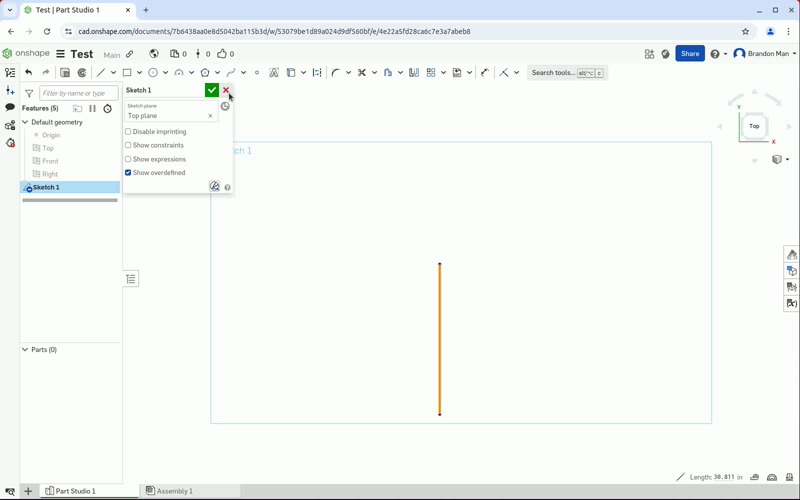
key(shift+h)
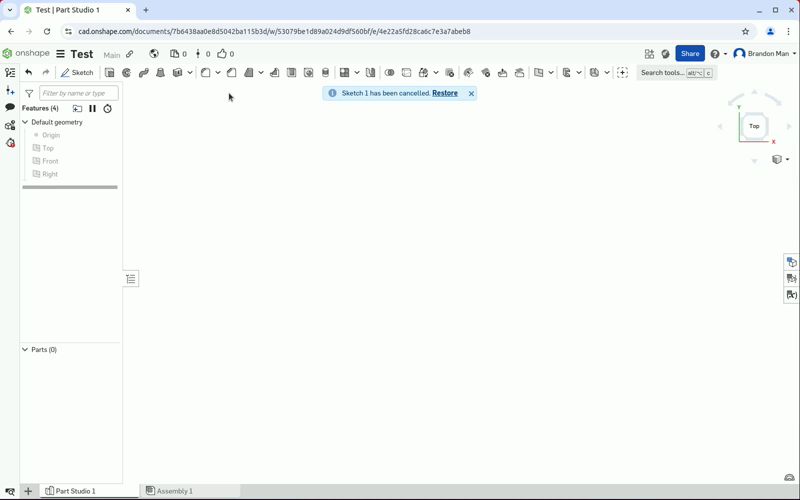
mouse_move(73, 352)
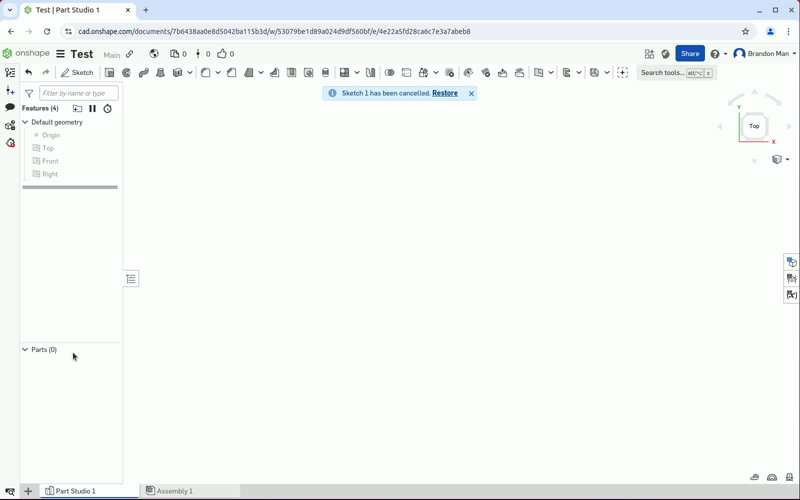
key(y)
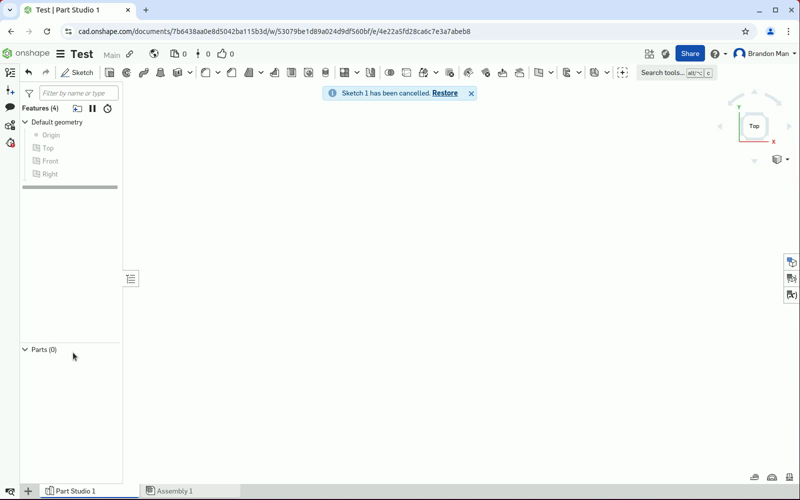
key(shift+p)
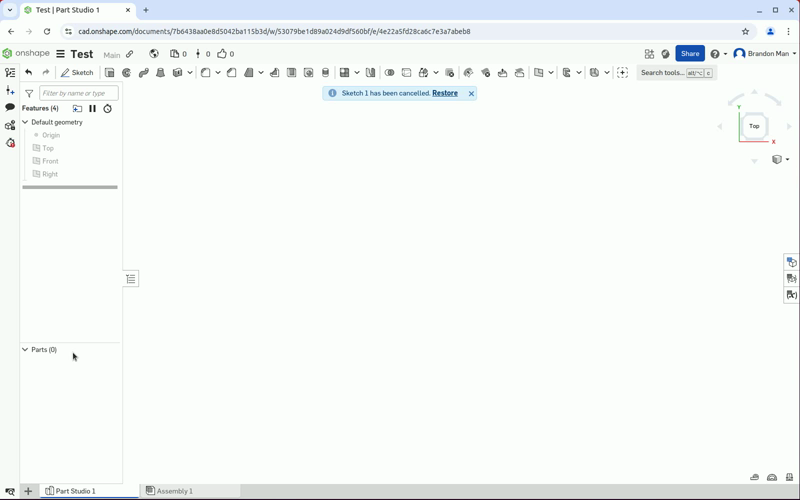
key(space)
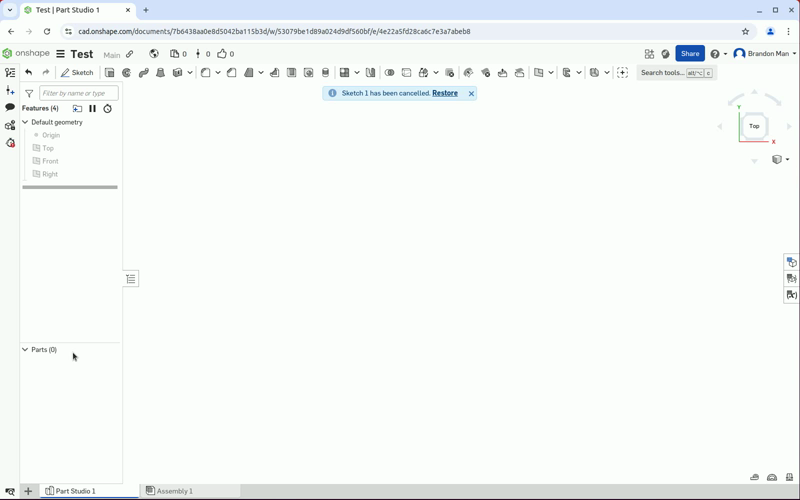
key_down(shift)
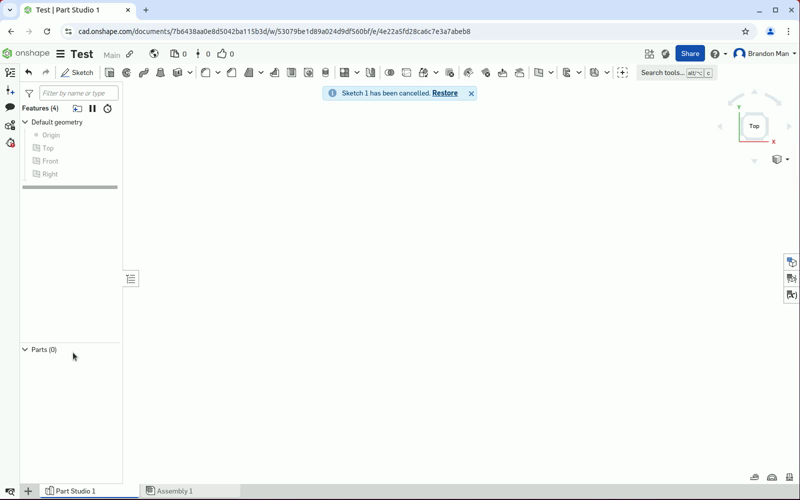
key(up)
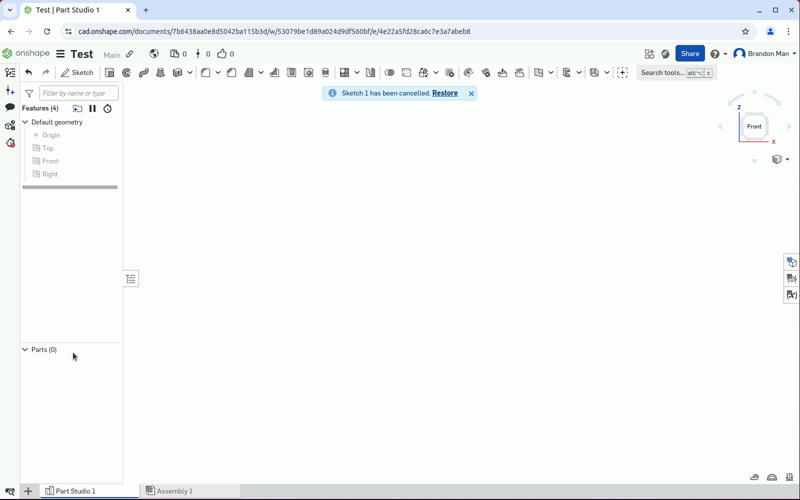
key_up(shift)
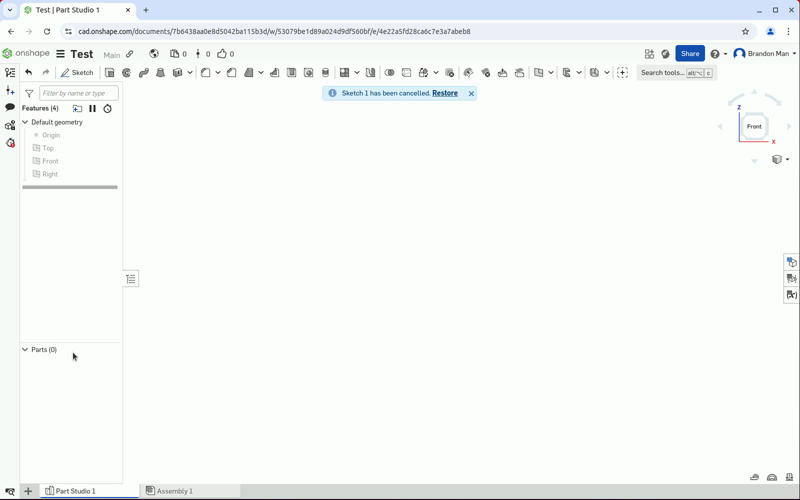
mouse_move(73, 352)
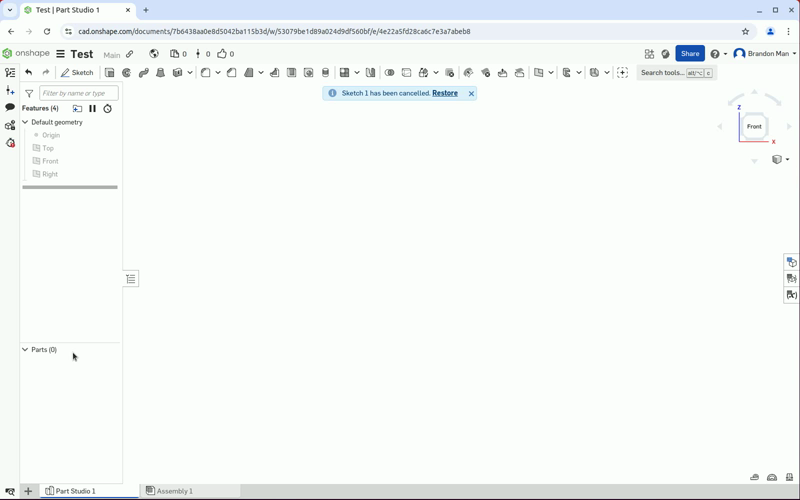
key(shift+y)
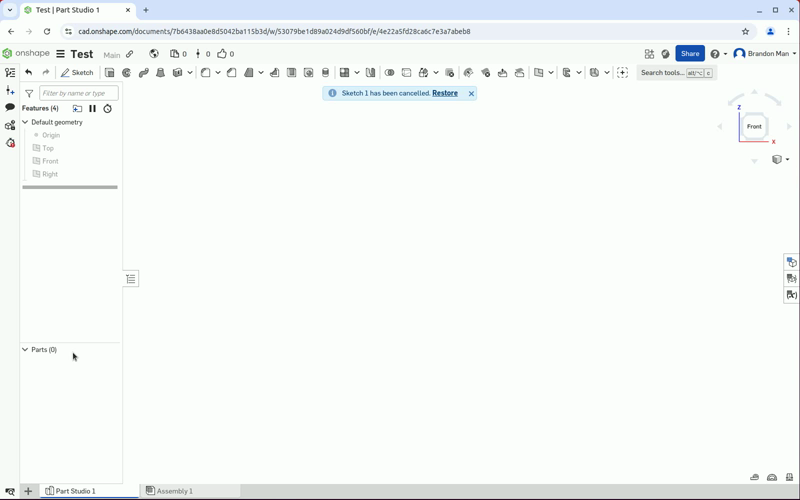
key(shift+s)
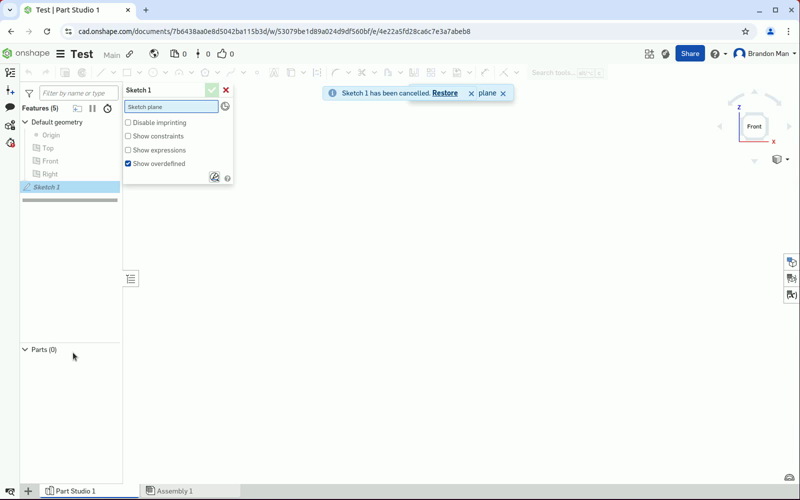
mouse_move(73, 163)
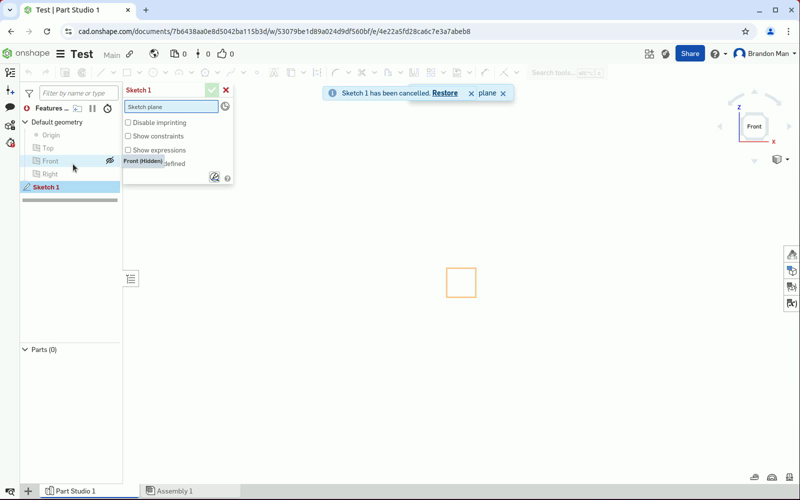
click(73, 163)
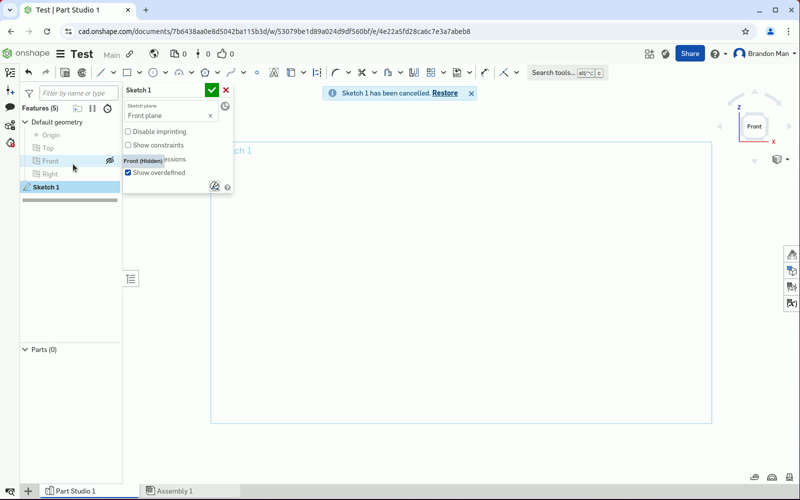
mouse_move(73, 352)
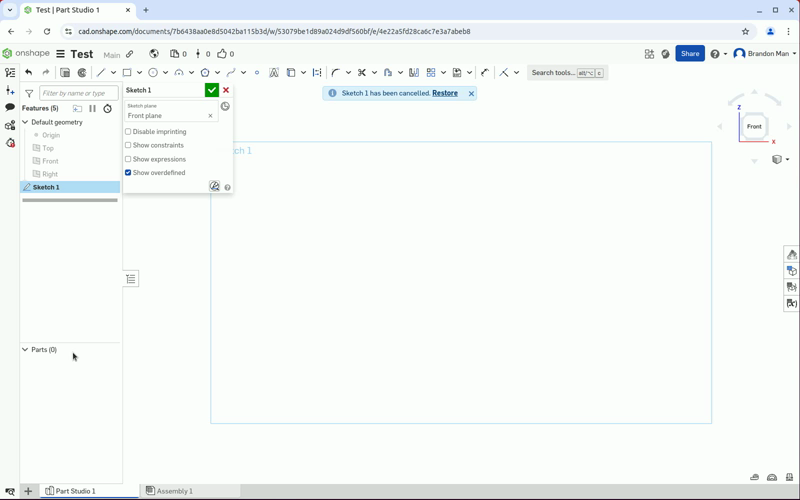
key(y)
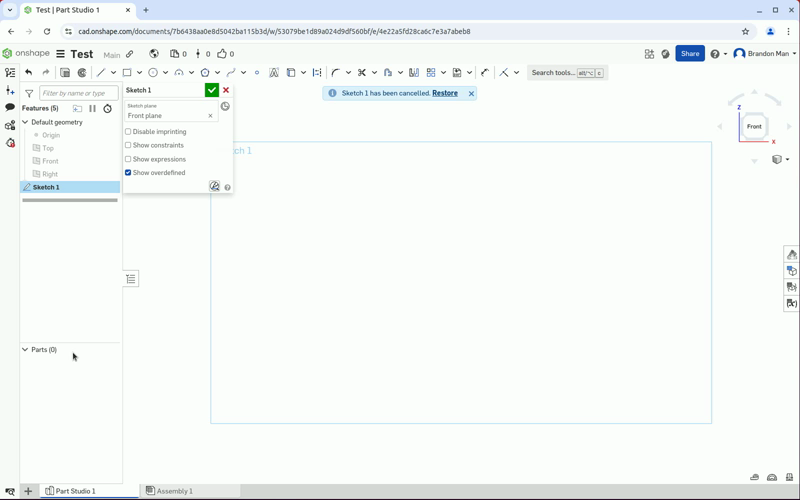
key(l)
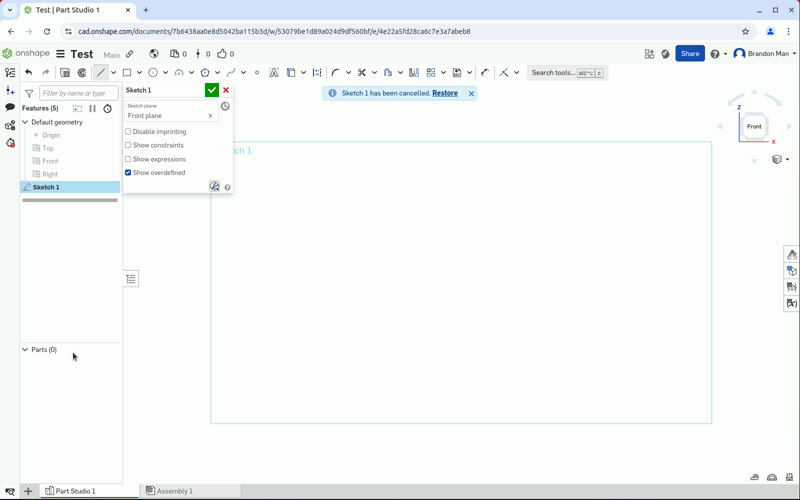
key_down(shift)
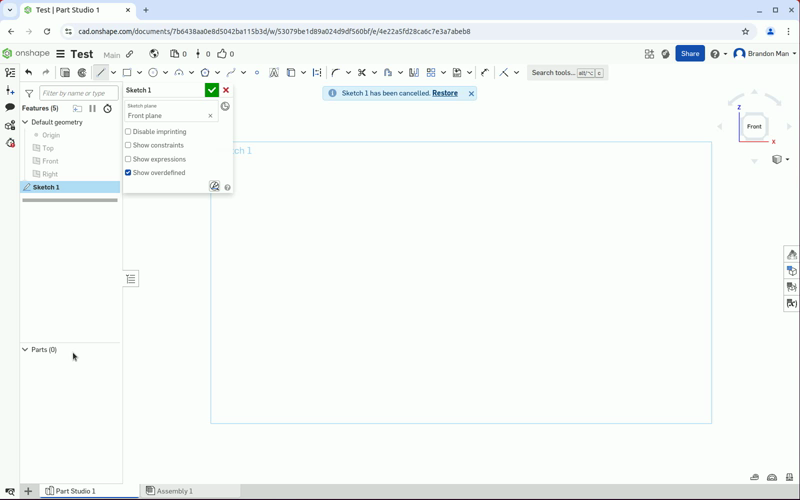
mouse_move(460, 282)
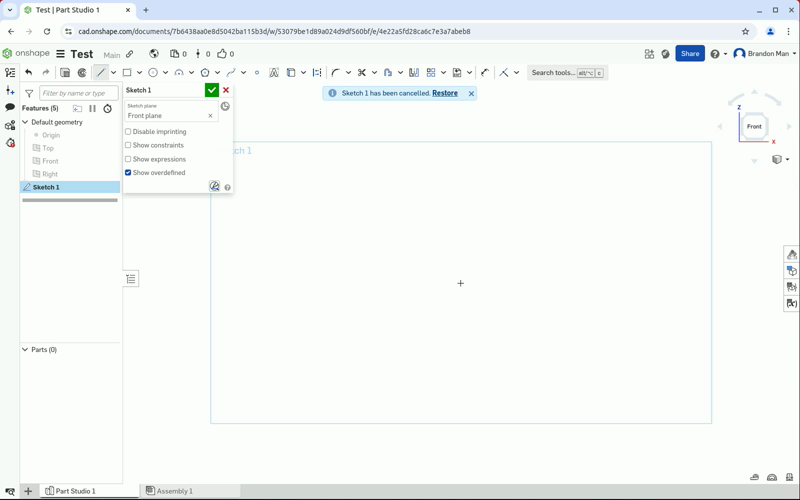
click(460, 282)
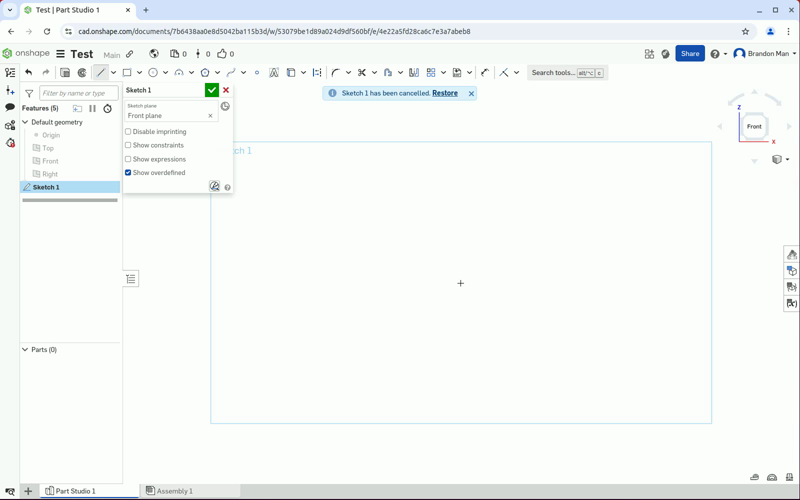
key_up(shift)
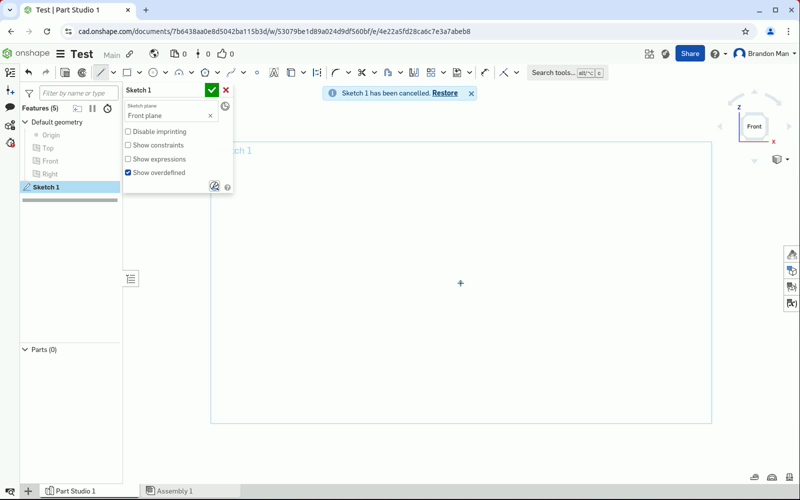
key_down(shift)
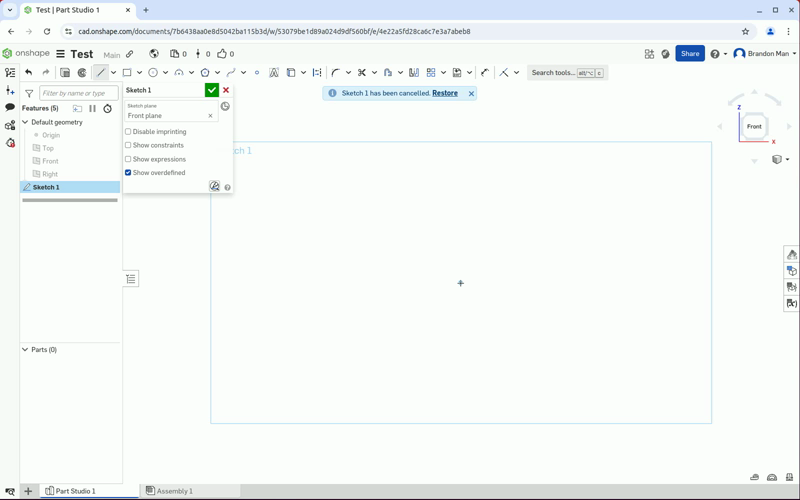
mouse_move(490, 282)
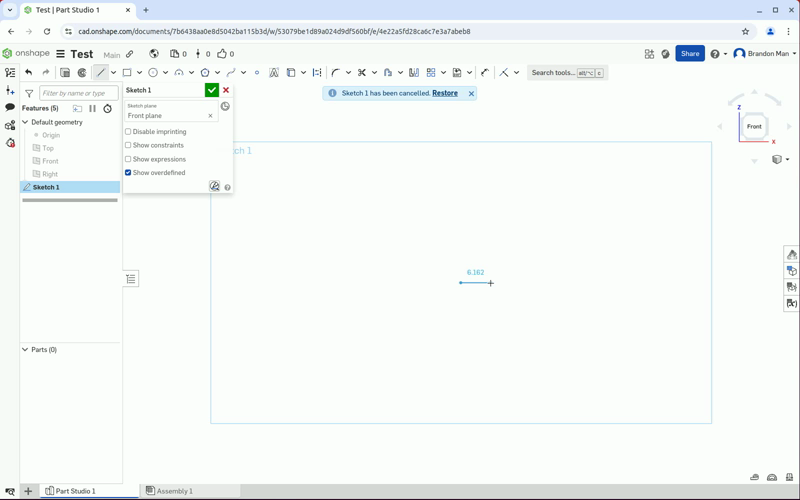
mouse_move(502, 282)
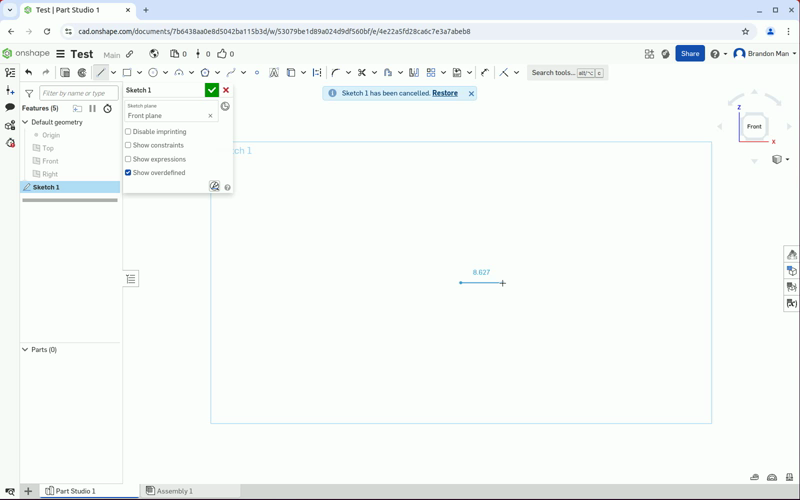
click(502, 282)
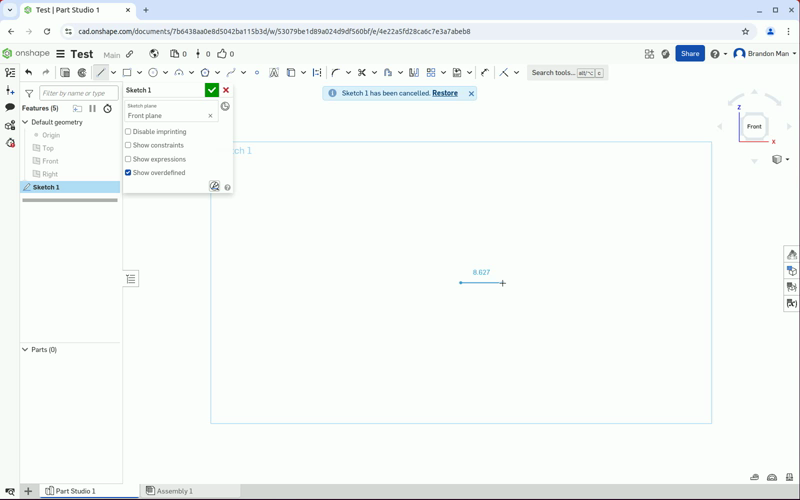
key_up(shift)
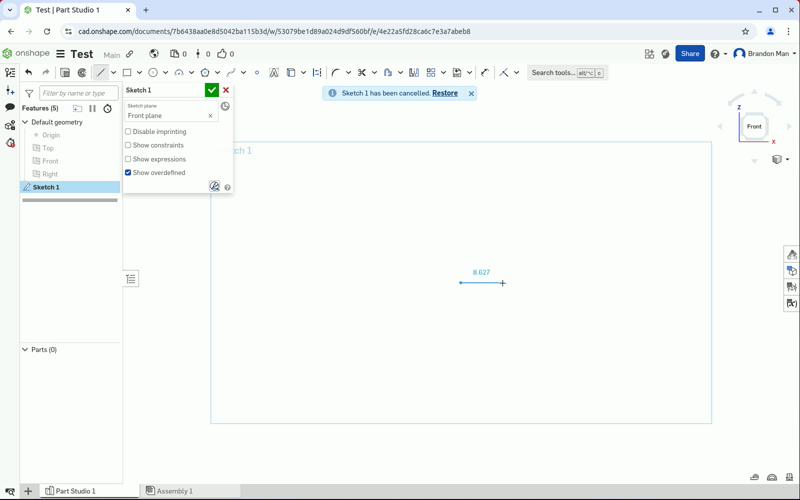
key_down(shift)
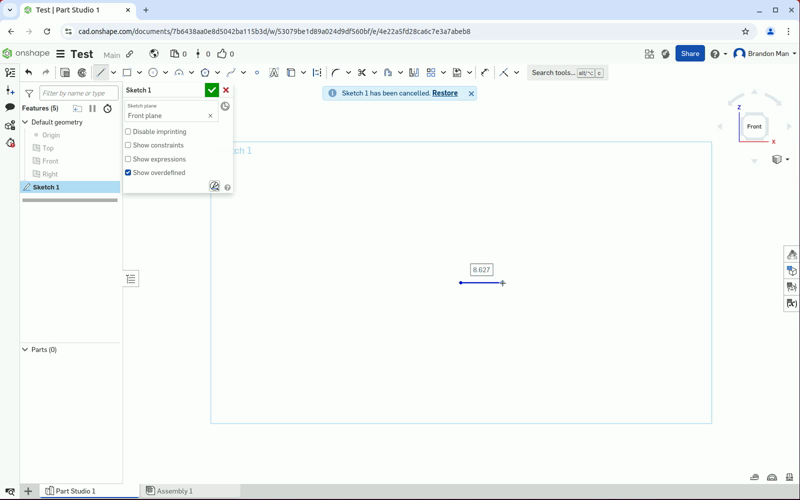
mouse_move(532, 282)
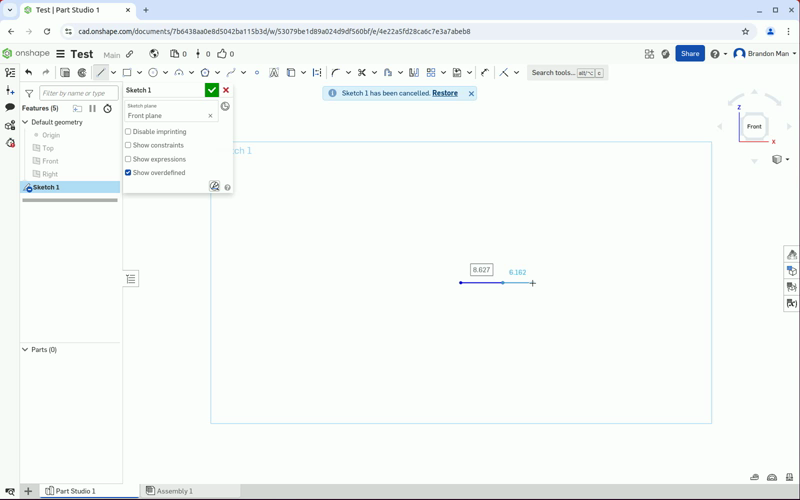
mouse_move(502, 251)
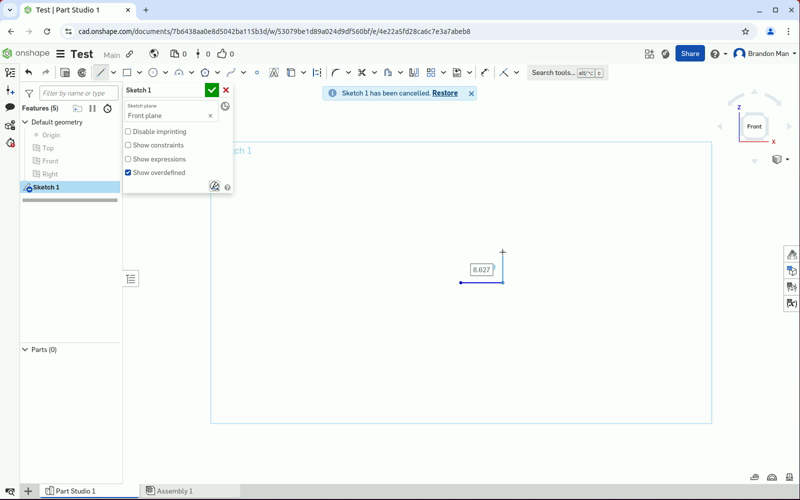
click(502, 251)
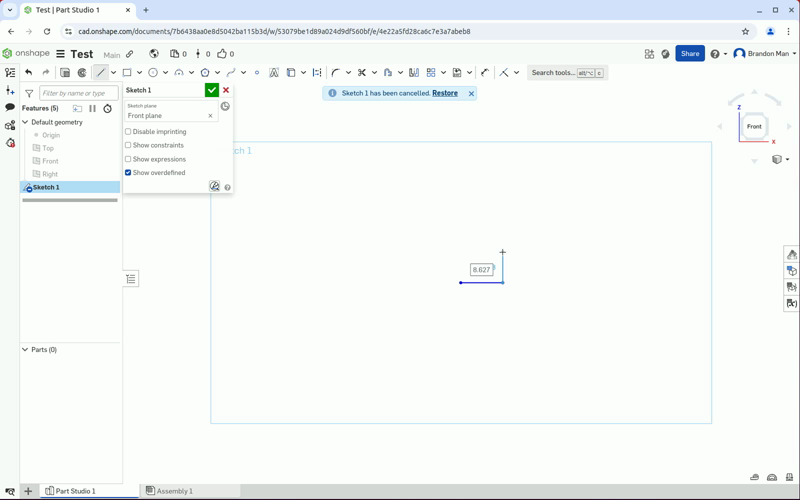
key_up(shift)
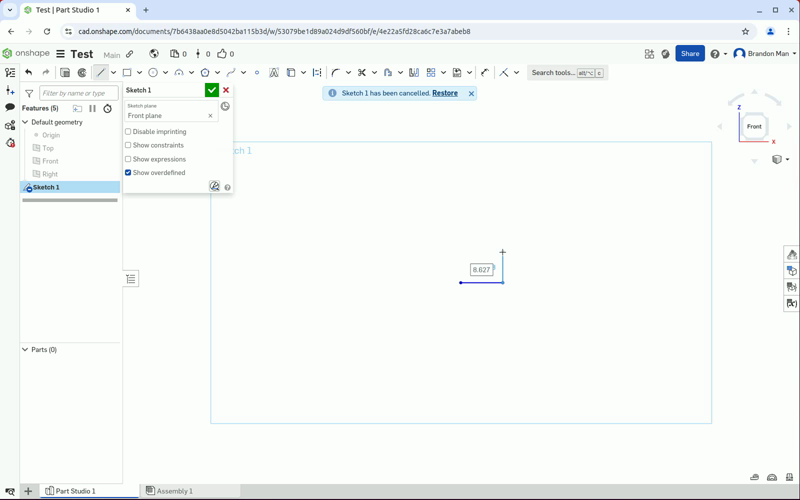
key_down(shift)
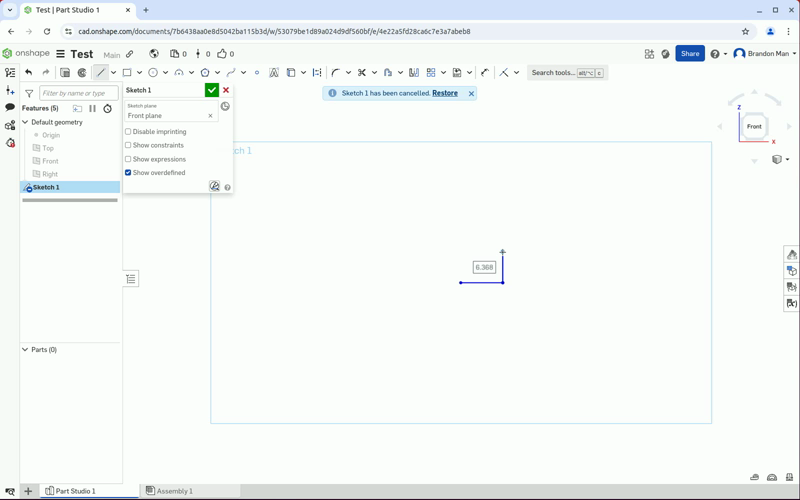
mouse_move(532, 251)
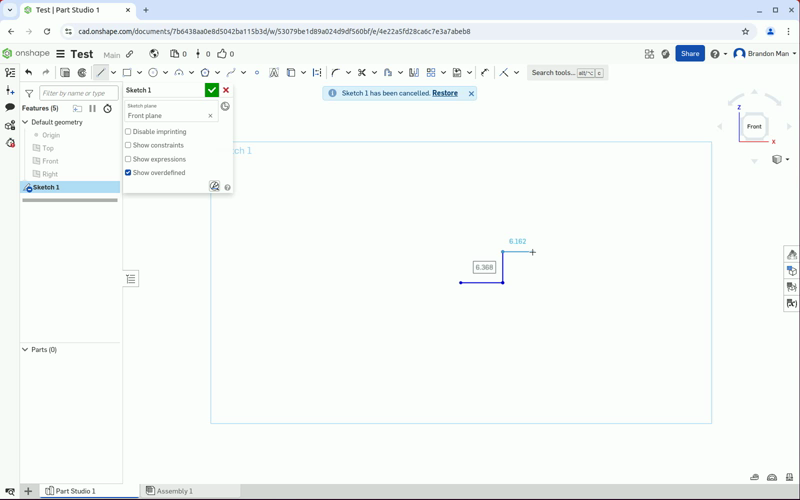
mouse_move(460, 251)
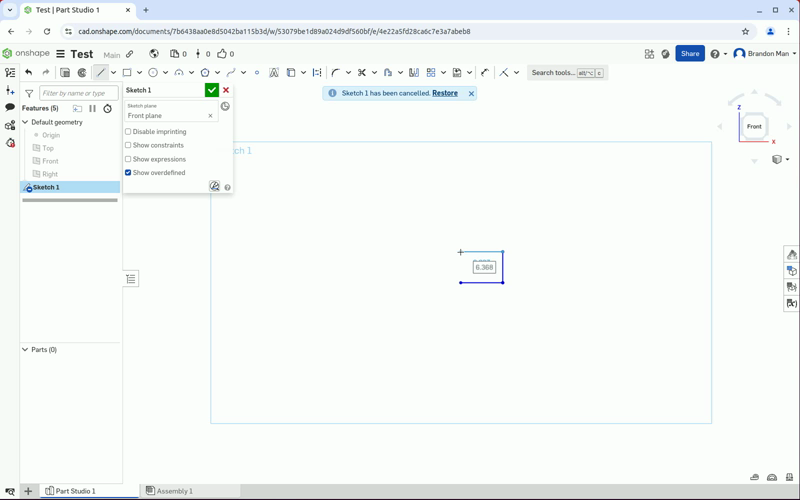
click(460, 251)
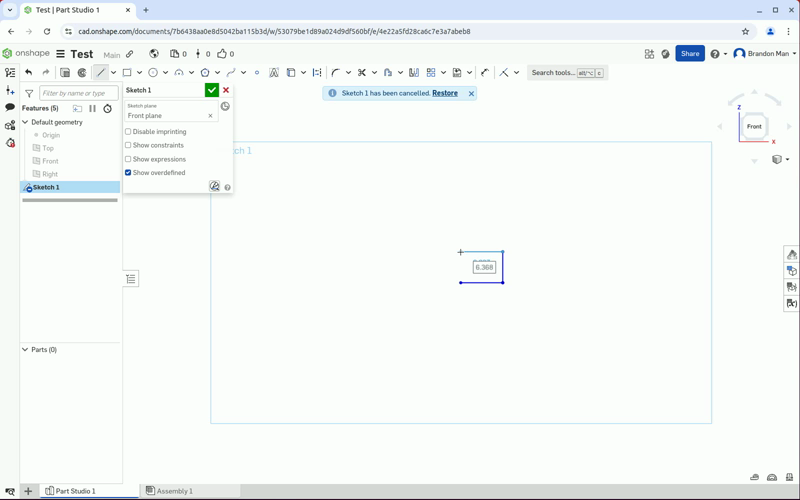
key_up(shift)
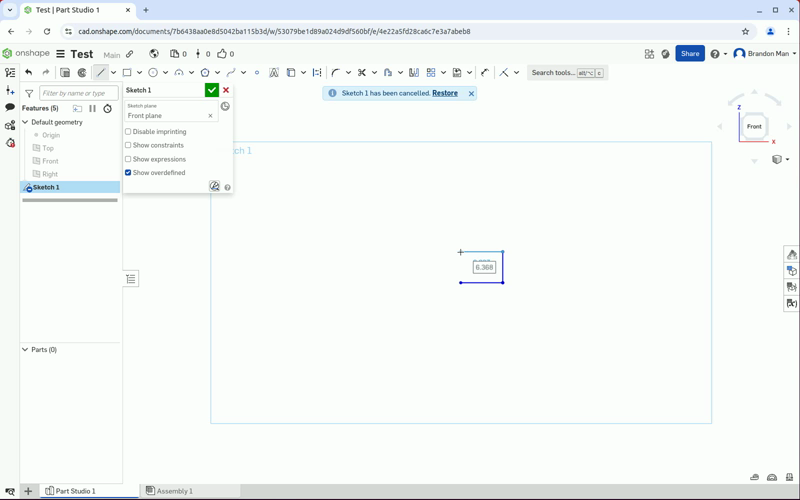
mouse_move(490, 251)
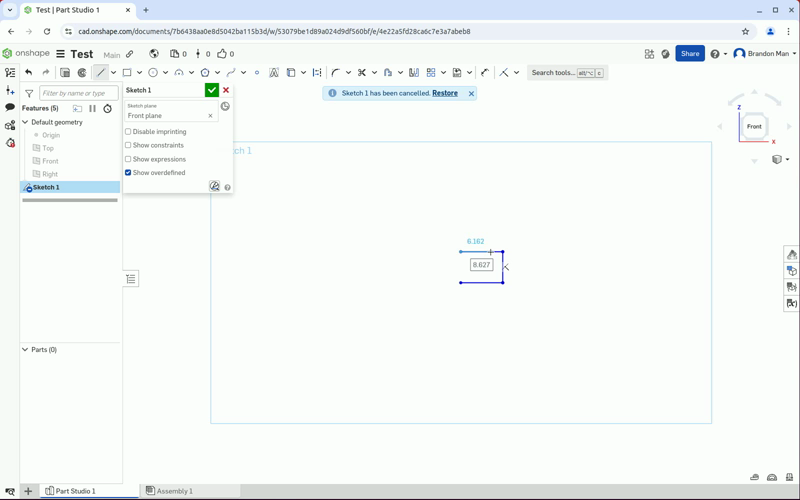
key_down(shift)
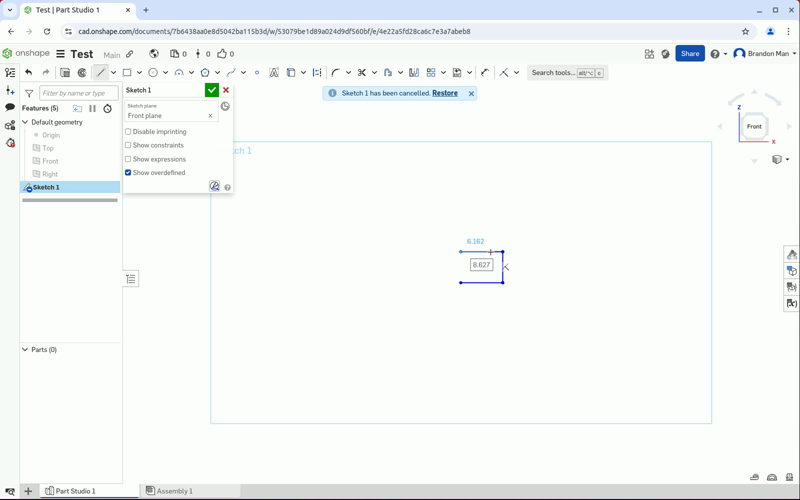
mouse_move(460, 282)
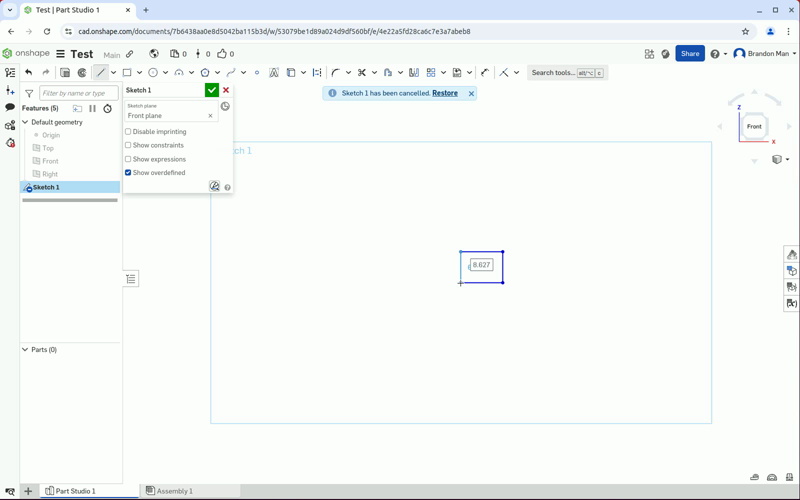
key_up(shift)
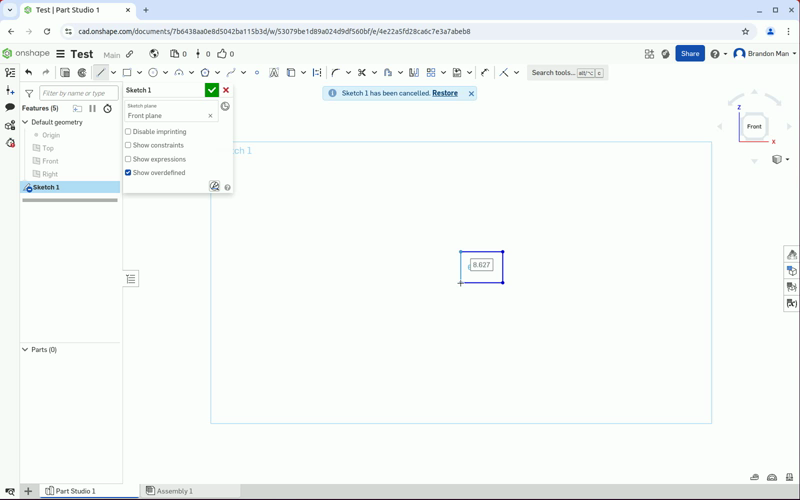
click(460, 282)
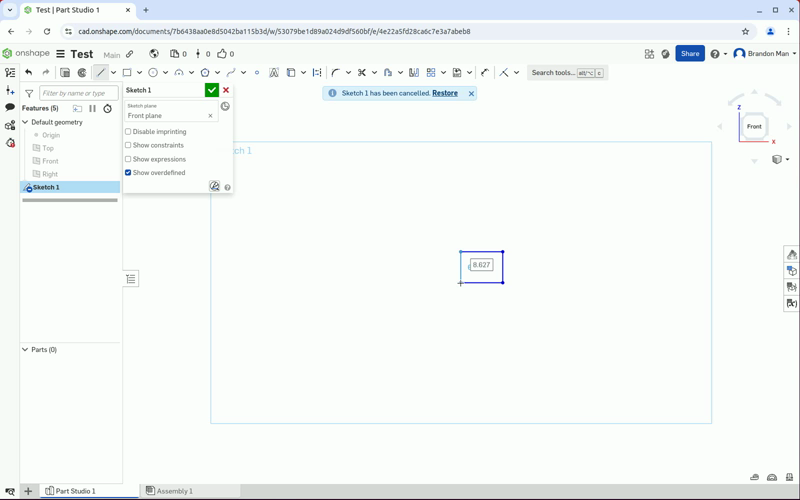
key(esc)
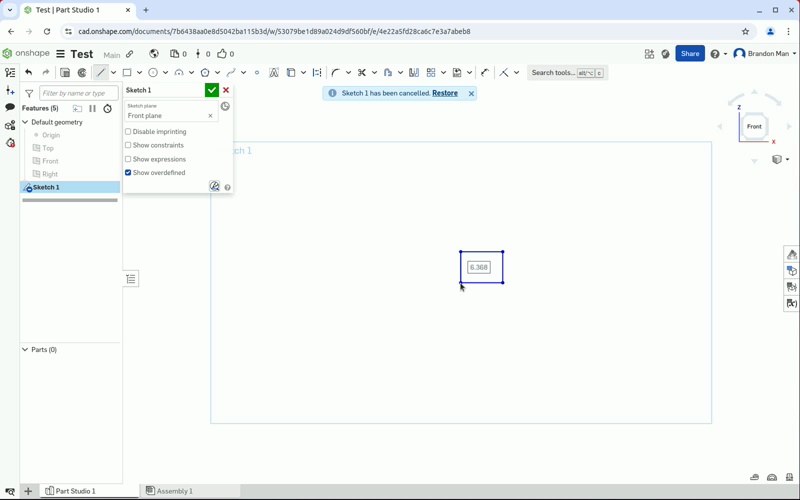
mouse_move(483, 265)
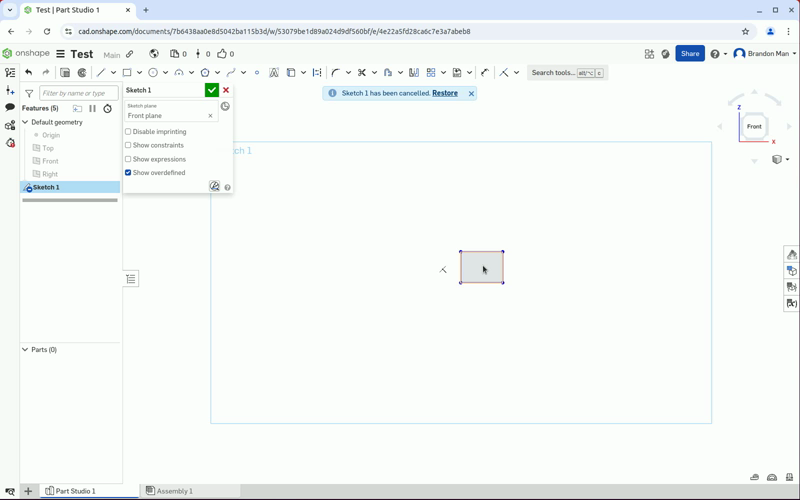
scroll(6)
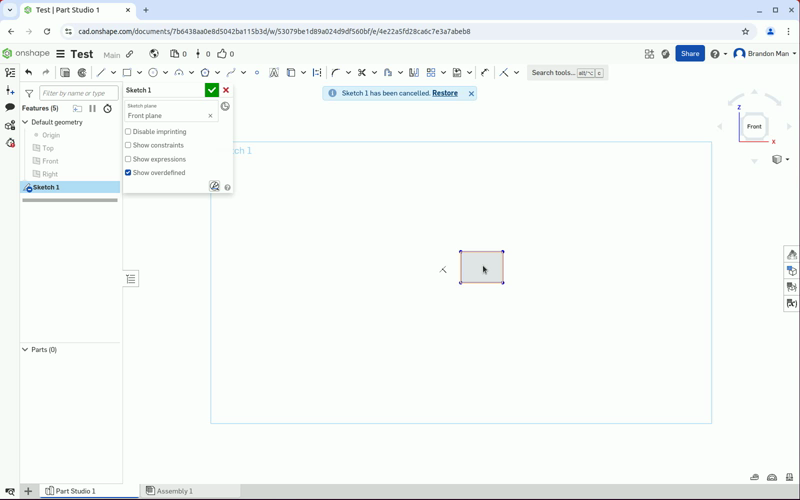
scroll(6)
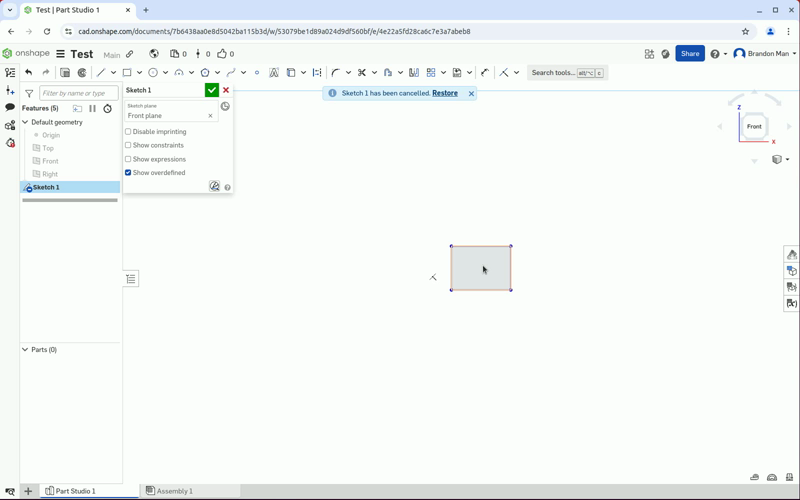
scroll(6)
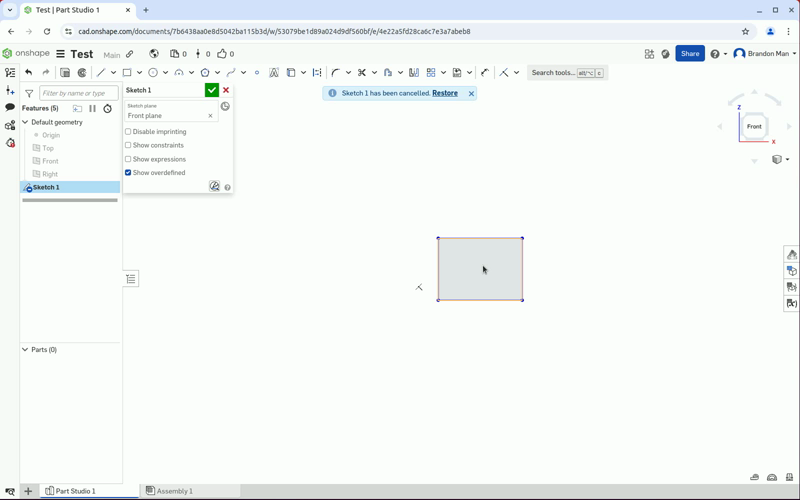
scroll(6)
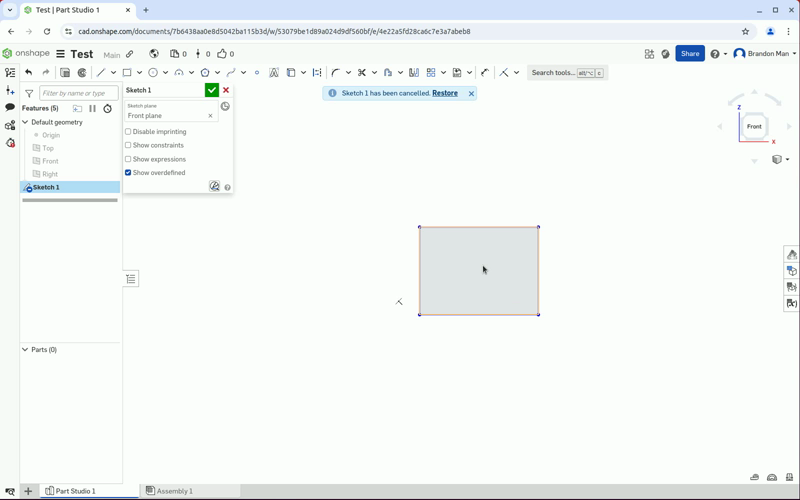
scroll(6)
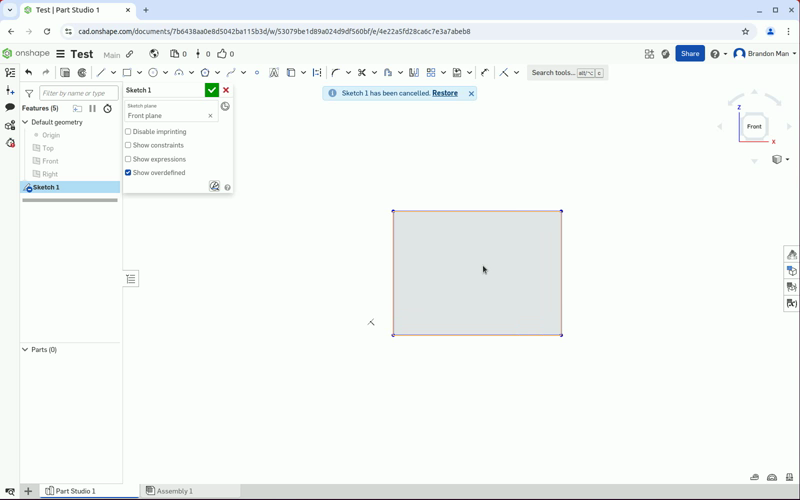
scroll(6)
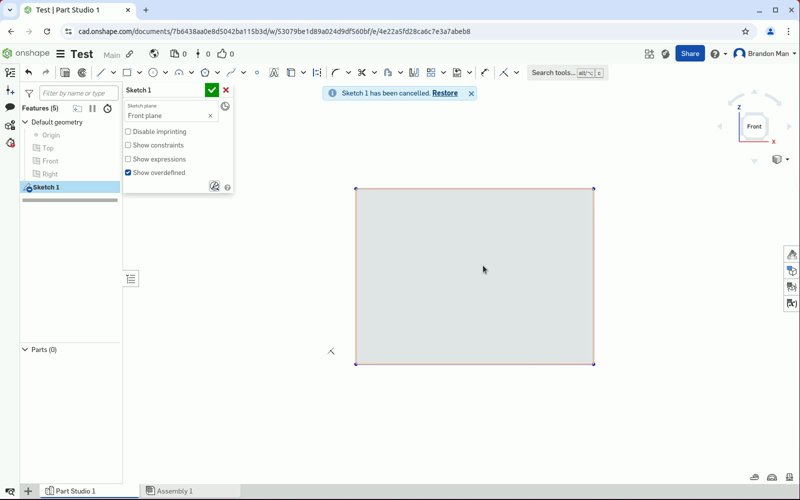
scroll(6)
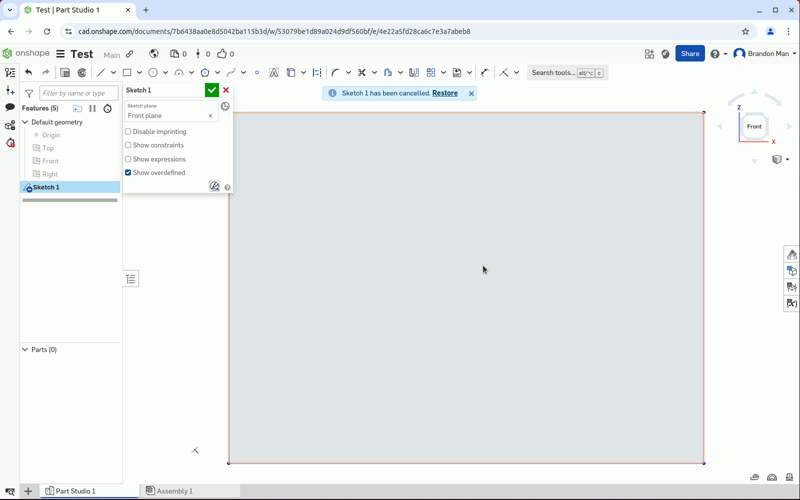
click(483, 265)
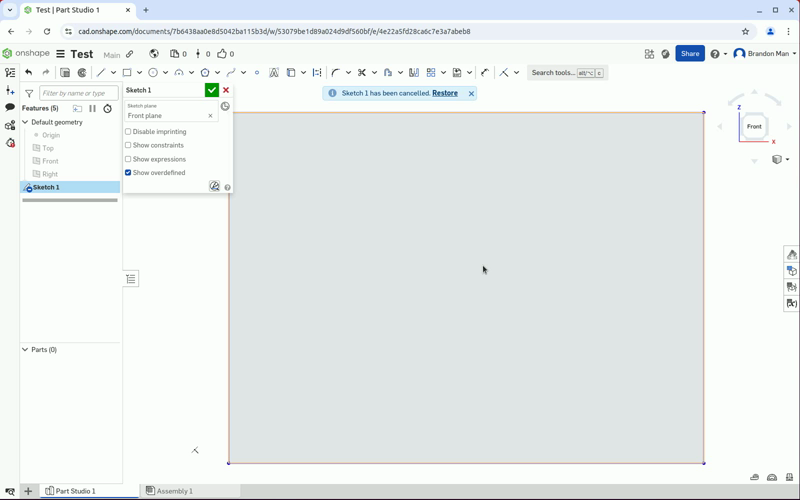
scroll(-6)
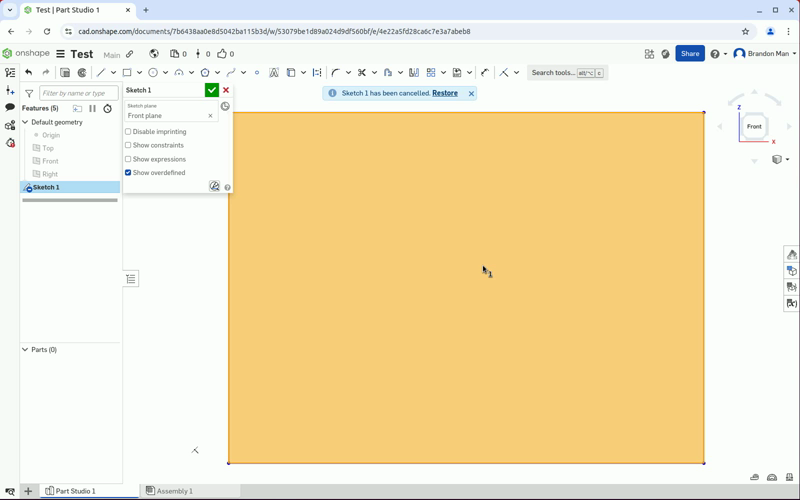
scroll(-6)
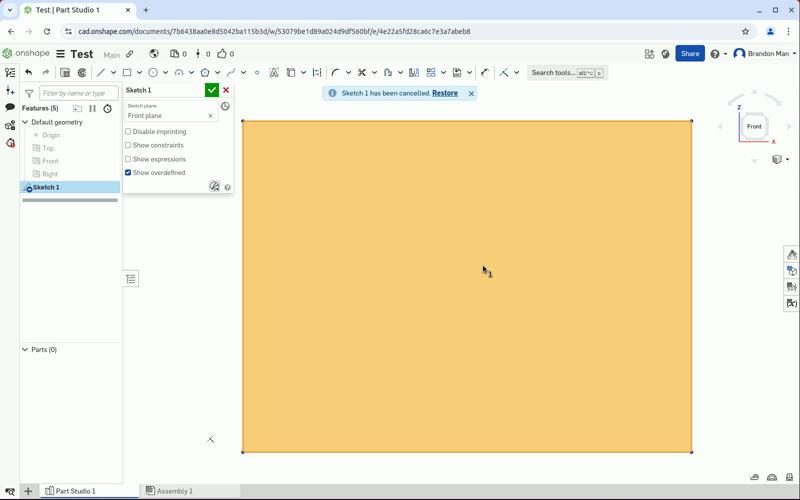
scroll(-6)
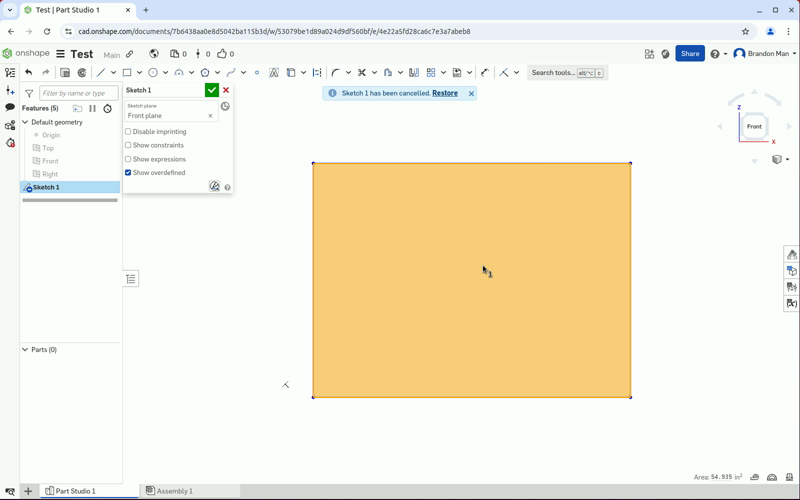
scroll(-6)
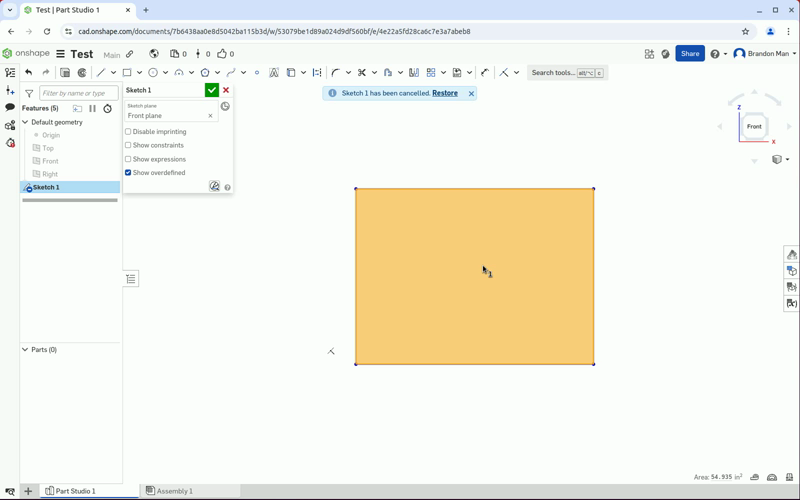
scroll(-6)
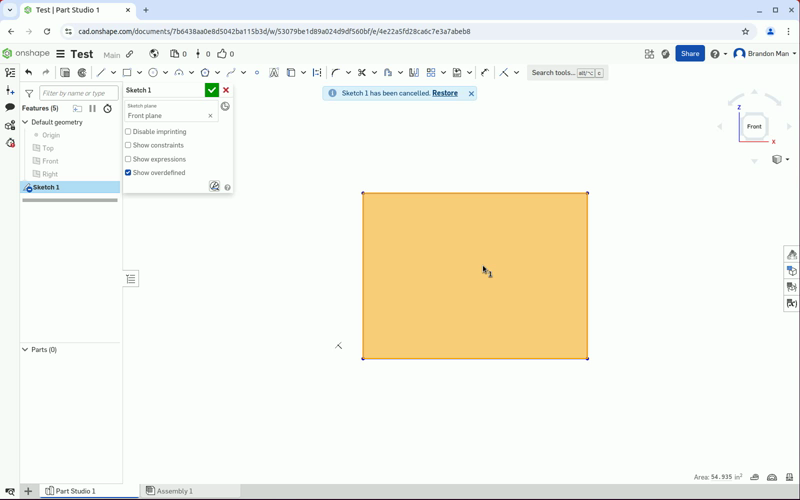
scroll(-6)
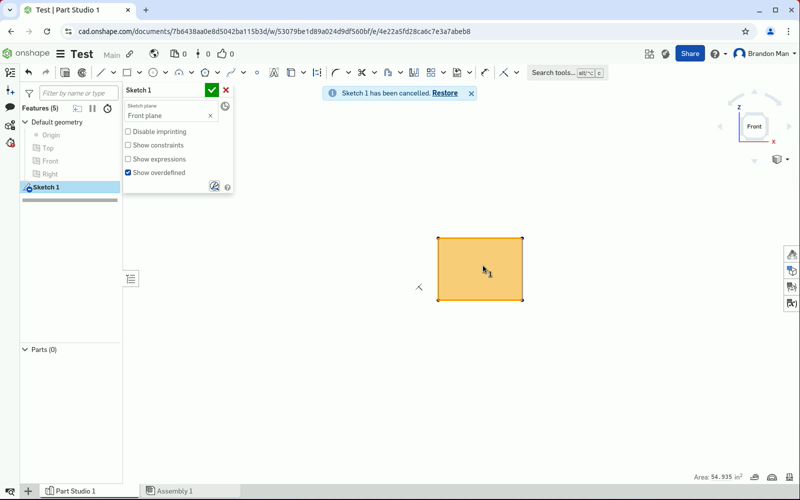
scroll(-6)
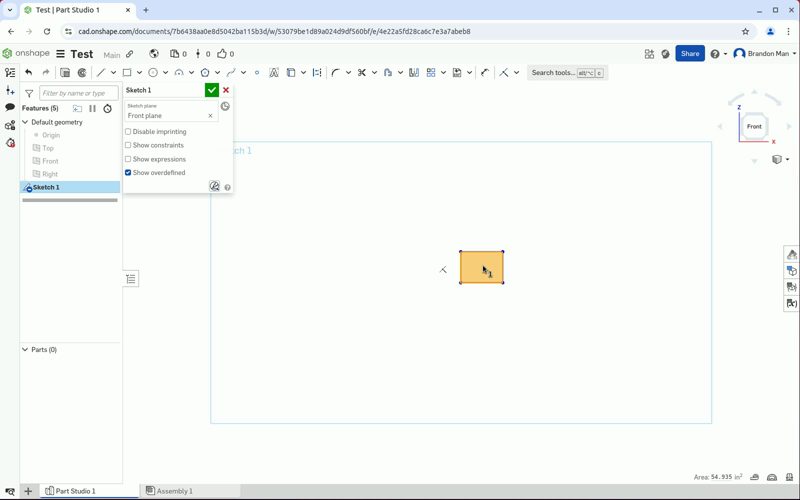
mouse_move(73, 352)
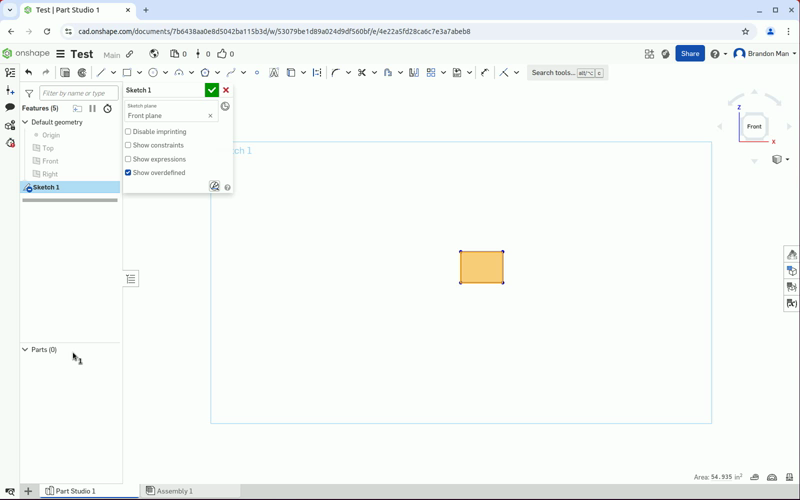
key(shift+y)
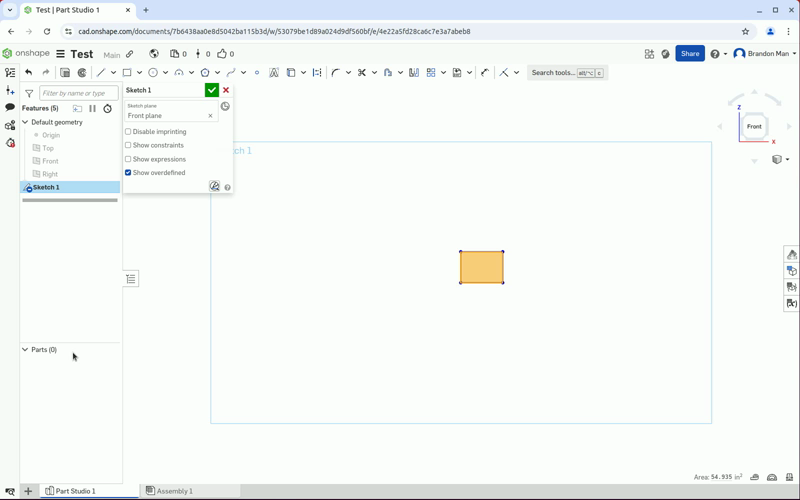
key(shift+e)
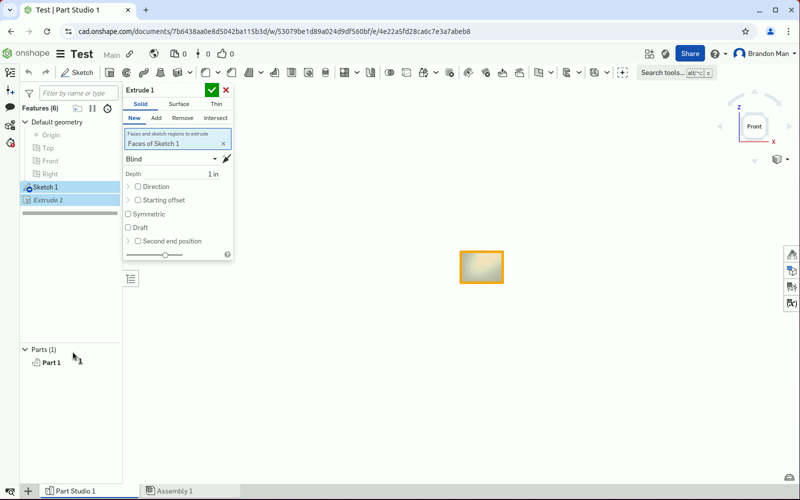
mouse_move(143, 106)
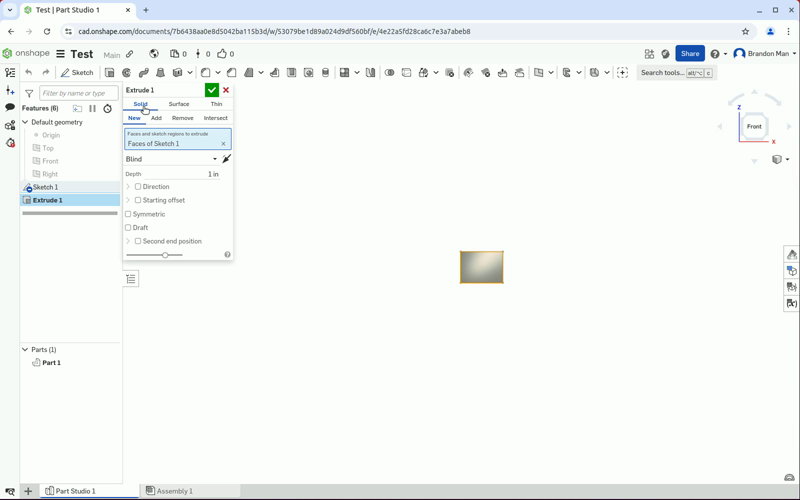
click(143, 106)
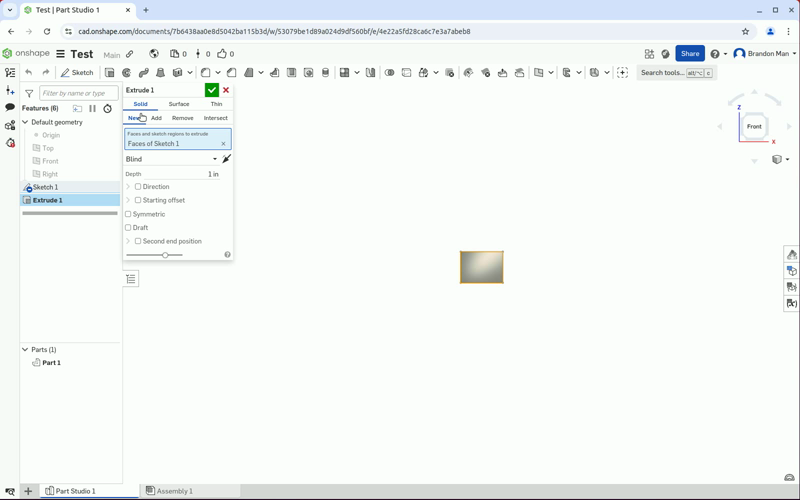
mouse_move(137, 120)
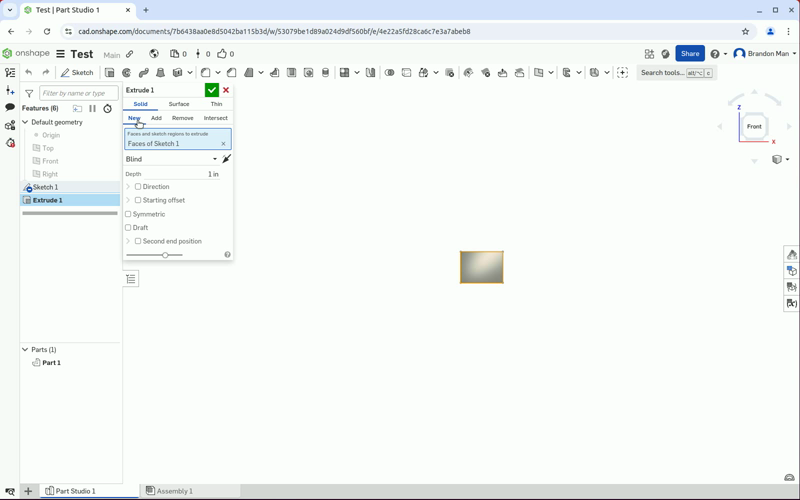
click(137, 120)
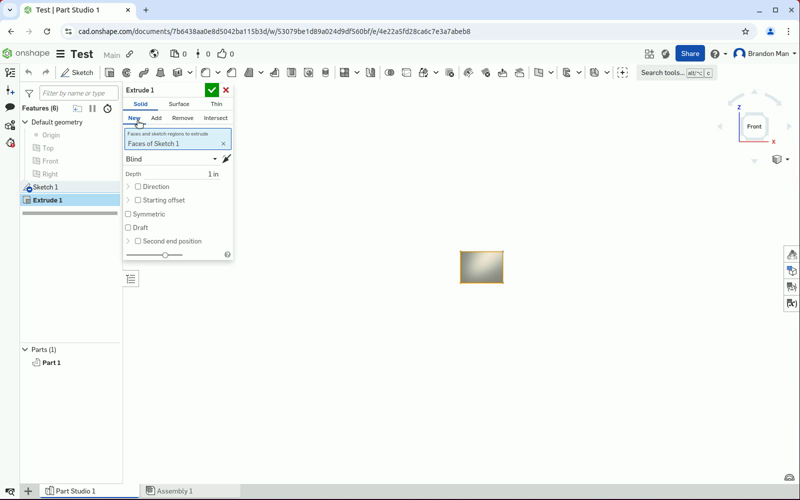
key(tab, 4)
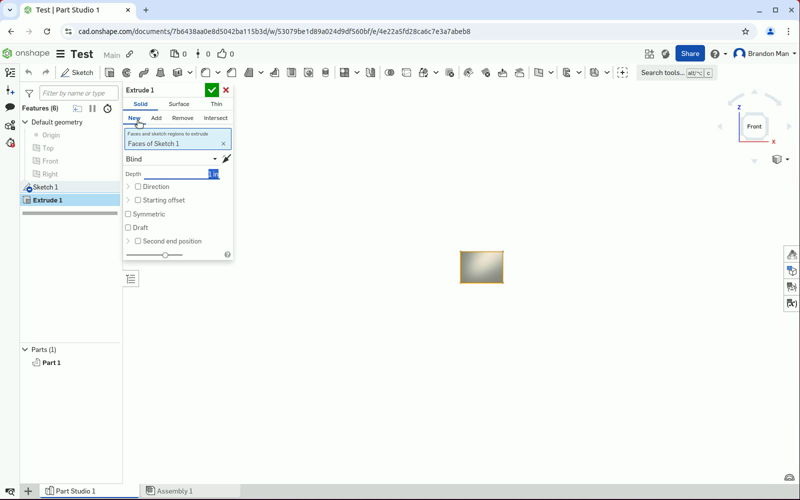
text(-19.016)
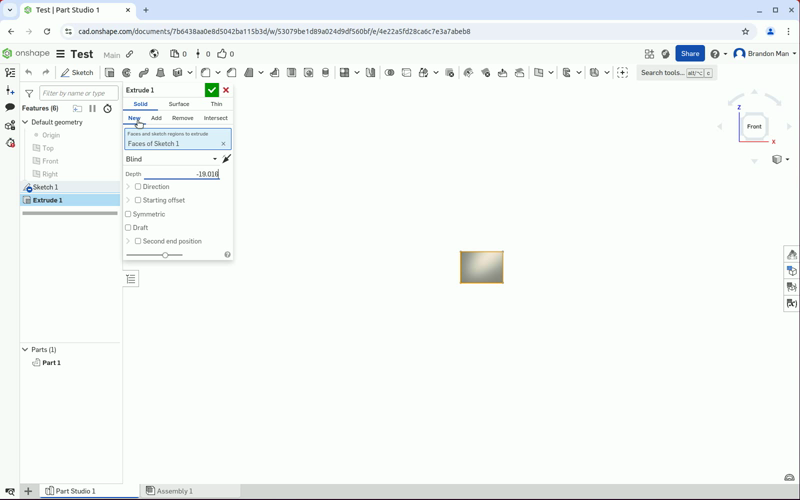
key(enter)
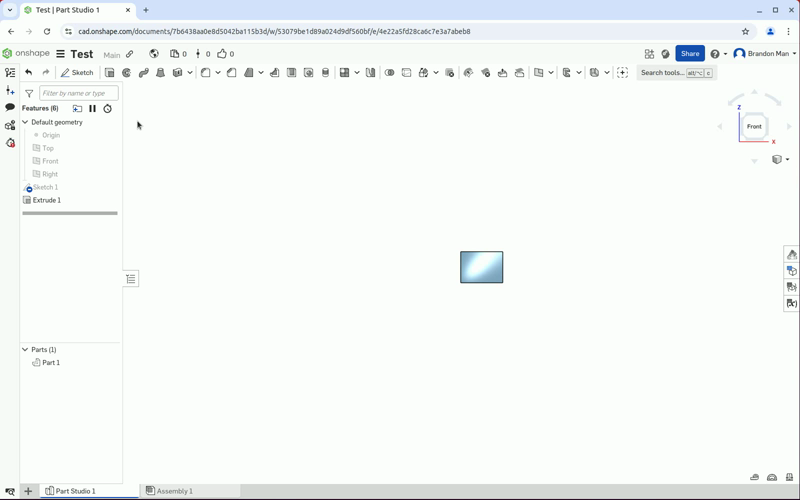
key(shift+h)
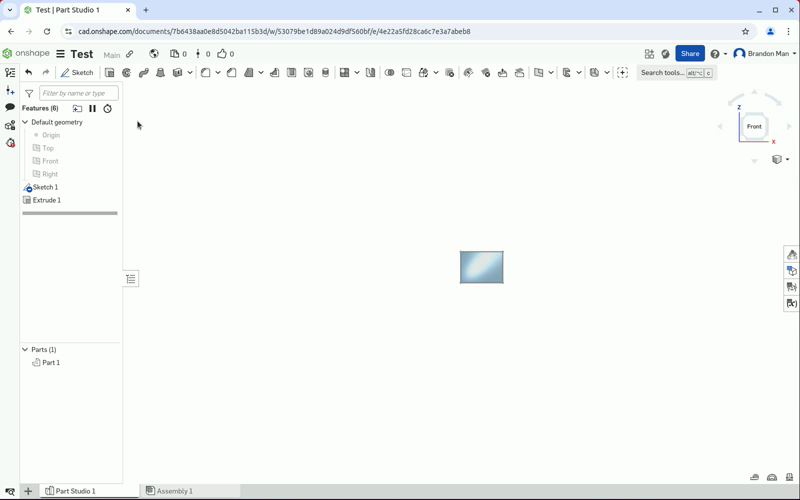
key(shift+h)
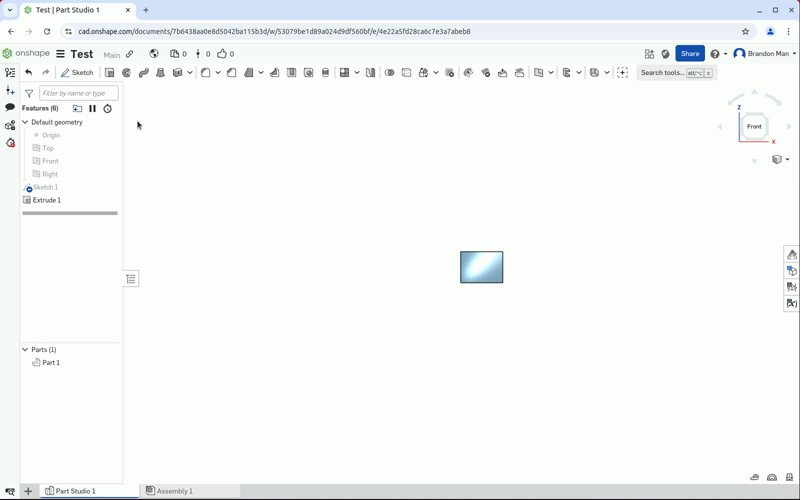
mouse_move(73, 189)
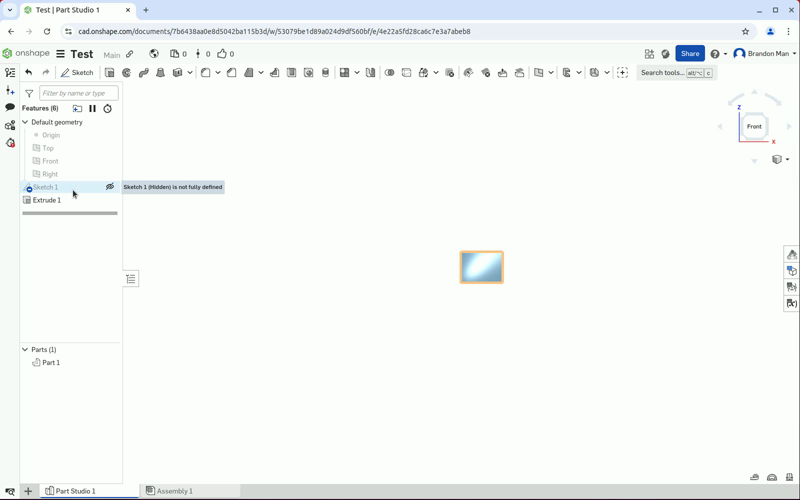
click(73, 189)
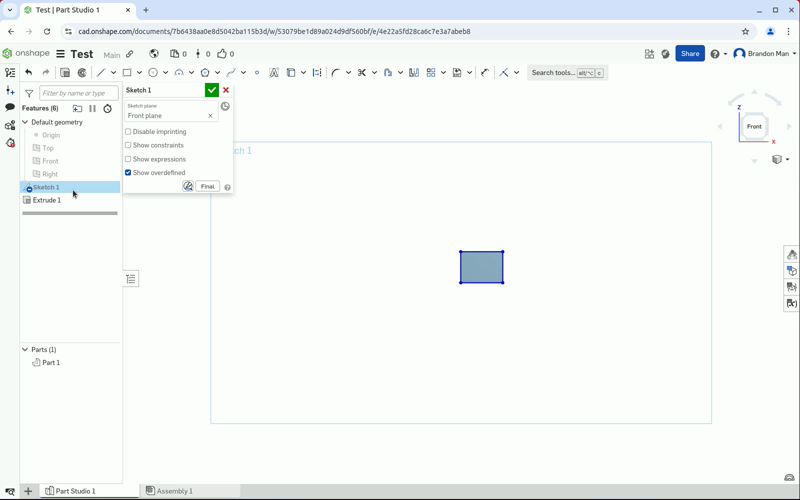
mouse_move(229, 92)
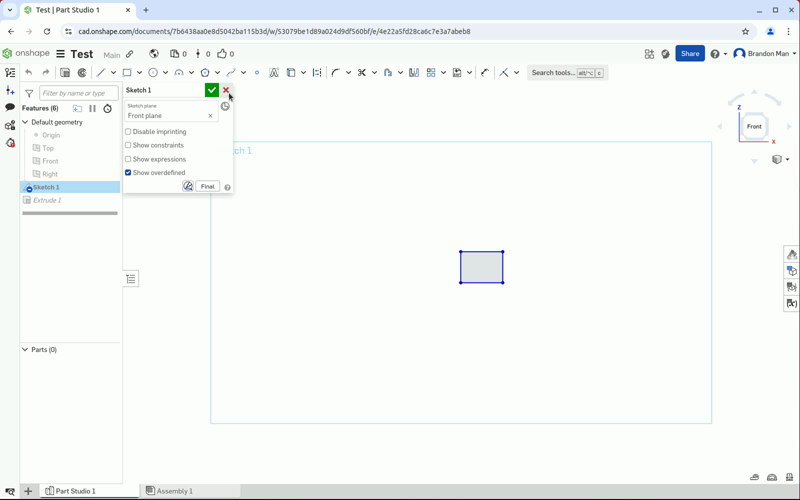
click(229, 92)
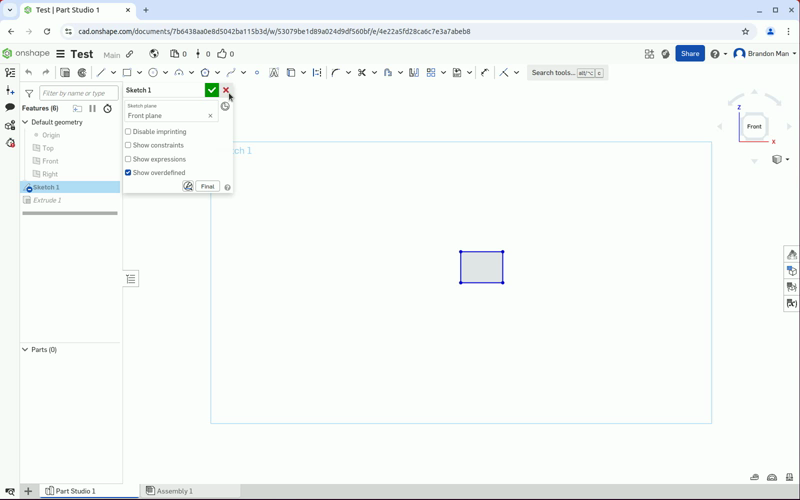
key(shift+s)
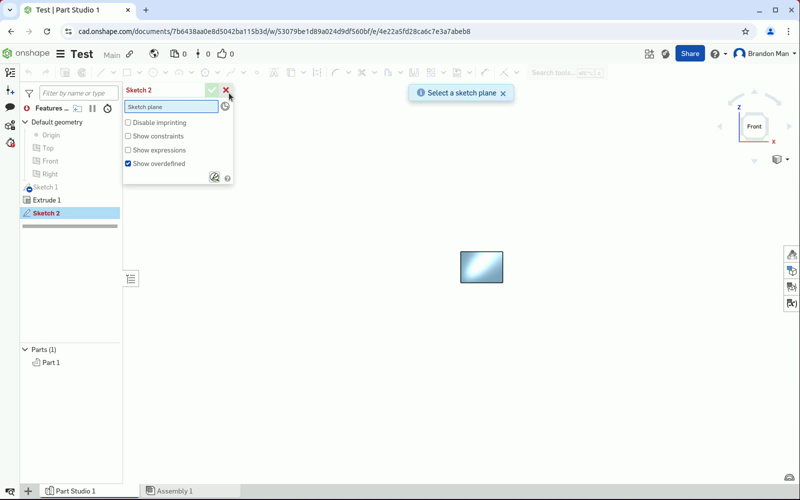
mouse_move(73, 163)
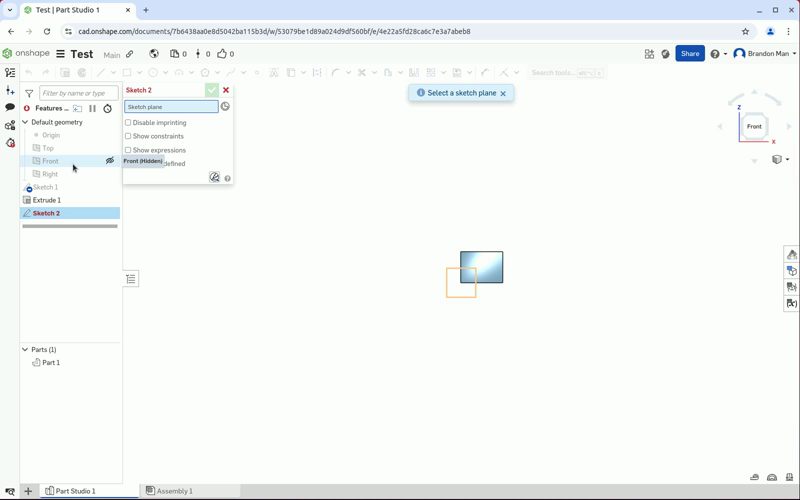
click(73, 163)
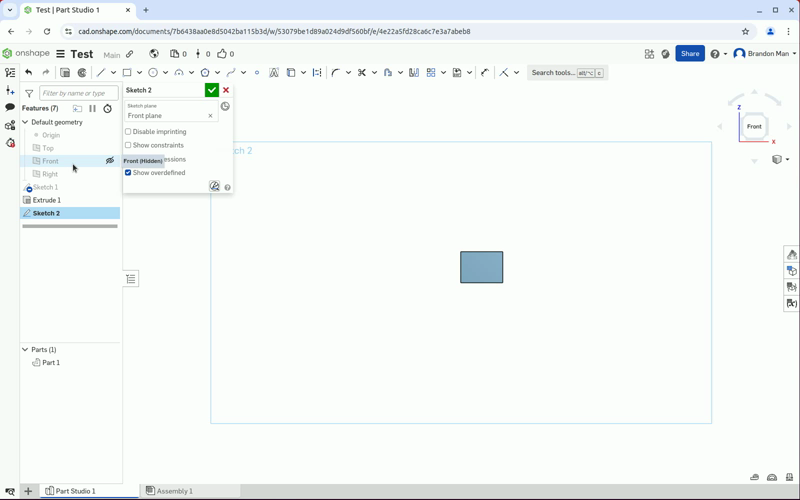
mouse_move(73, 352)
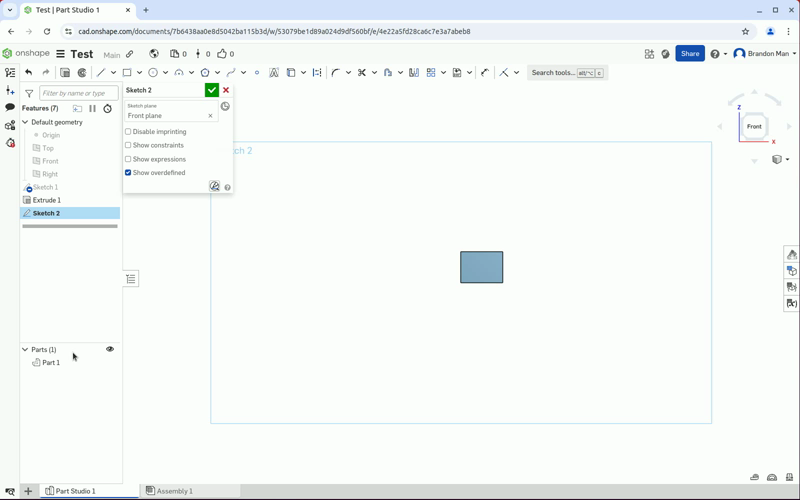
key(y)
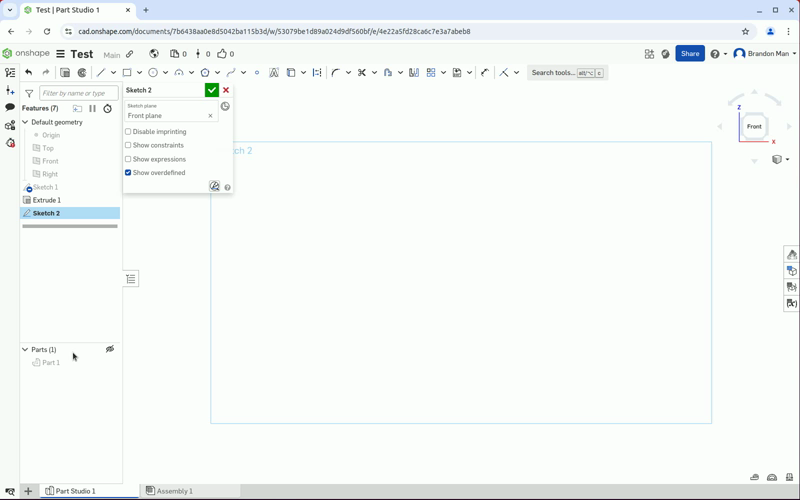
key(l)
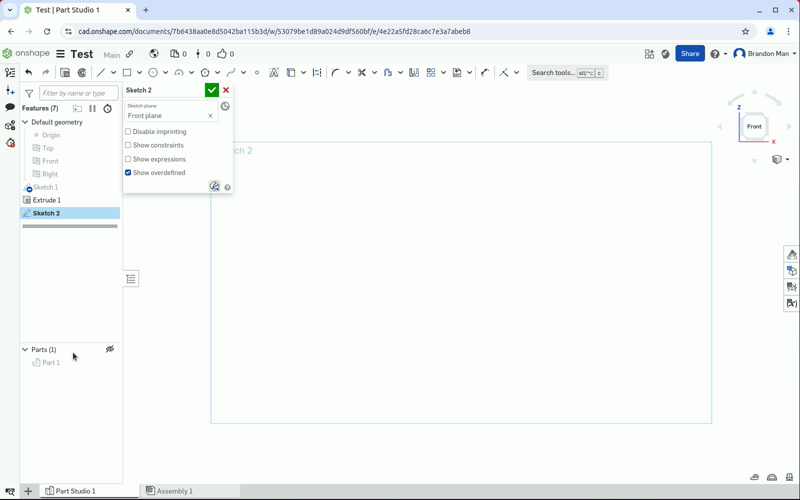
key_down(shift)
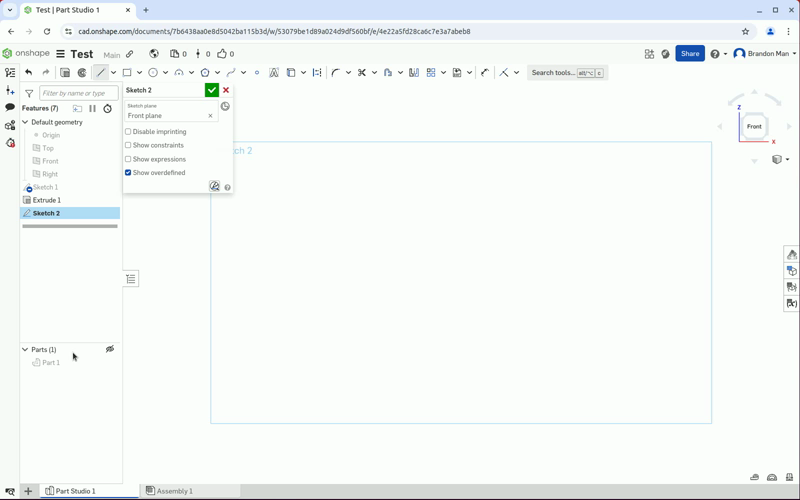
mouse_move(460, 252)
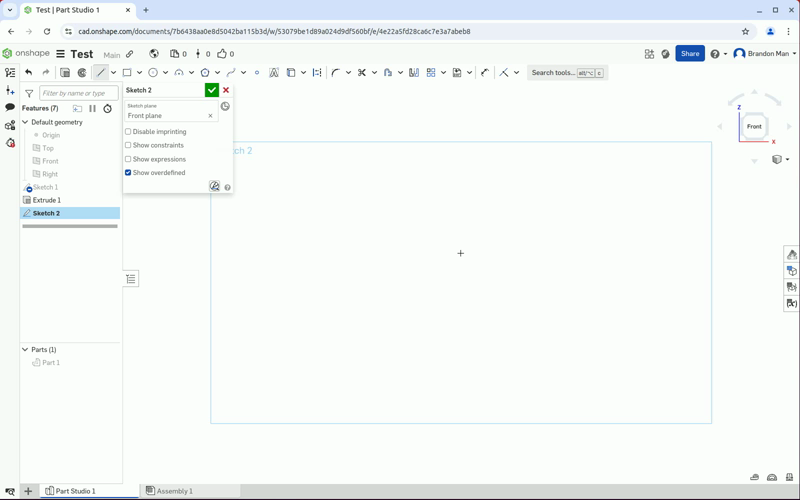
click(460, 252)
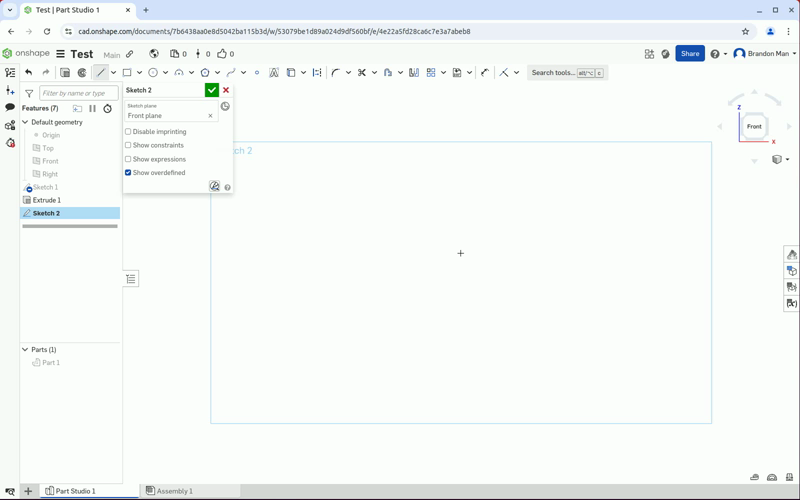
key_up(shift)
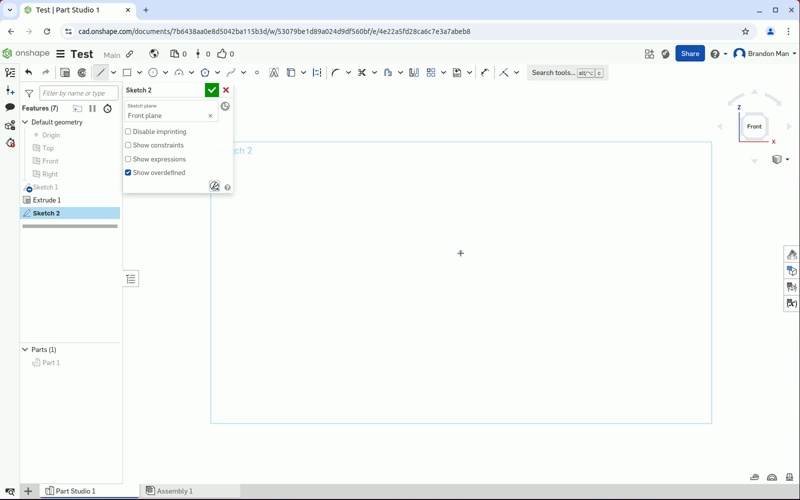
key_down(shift)
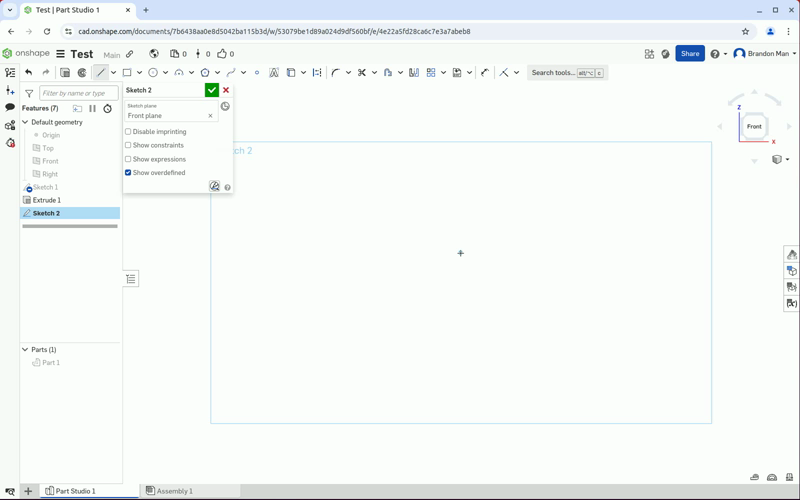
mouse_move(490, 252)
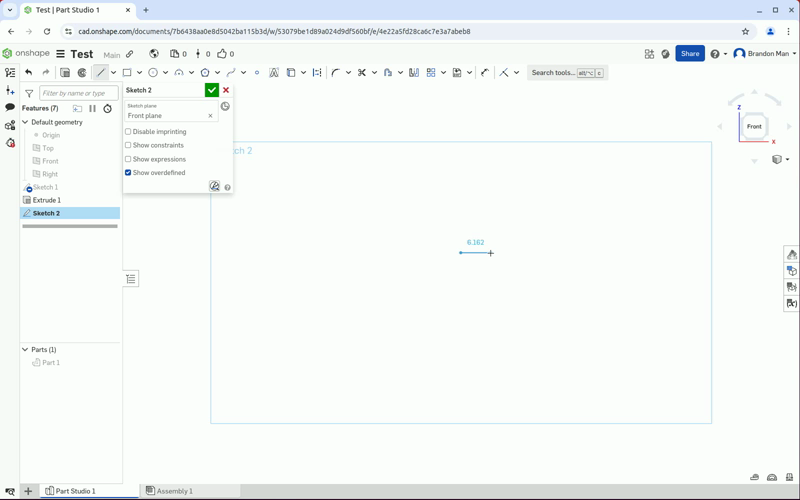
mouse_move(502, 252)
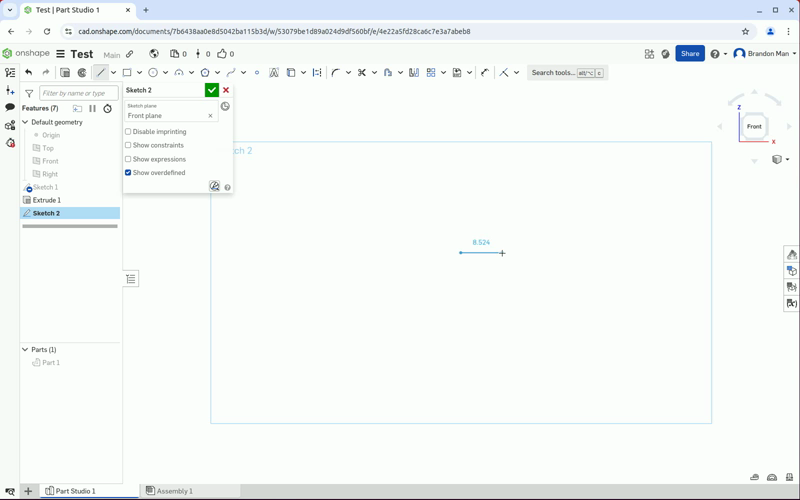
click(502, 252)
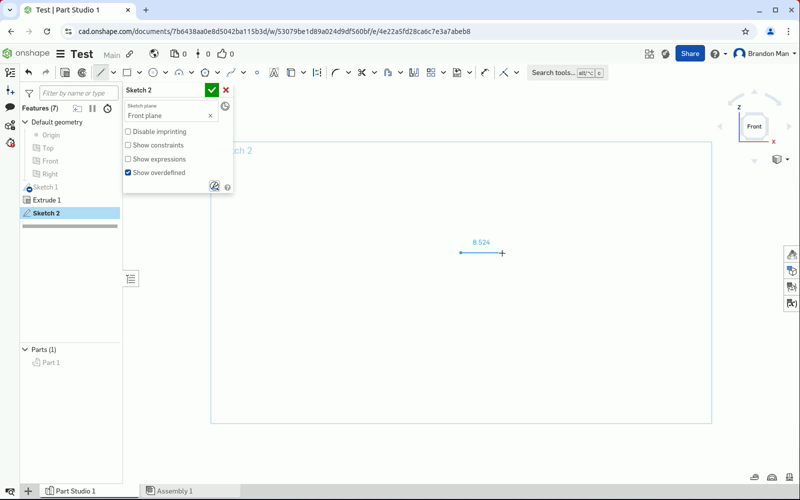
key_up(shift)
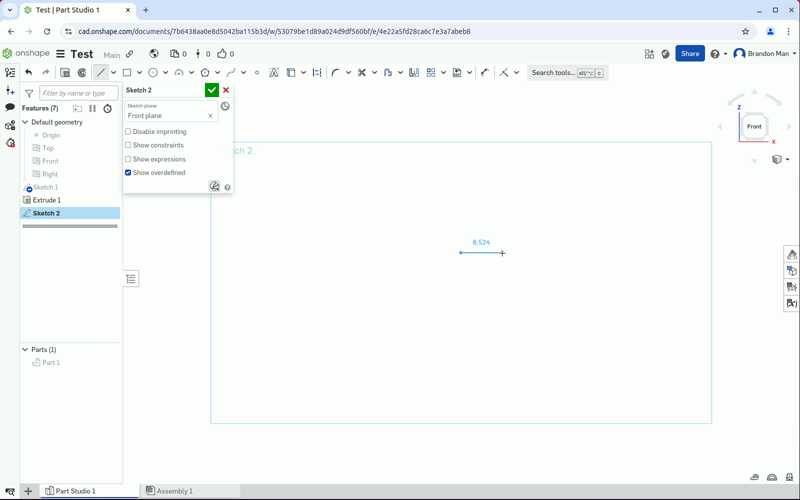
key_down(shift)
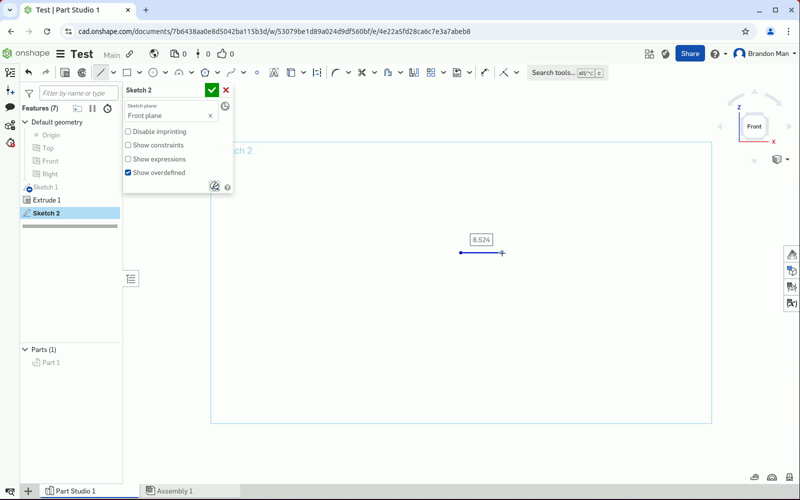
mouse_move(532, 252)
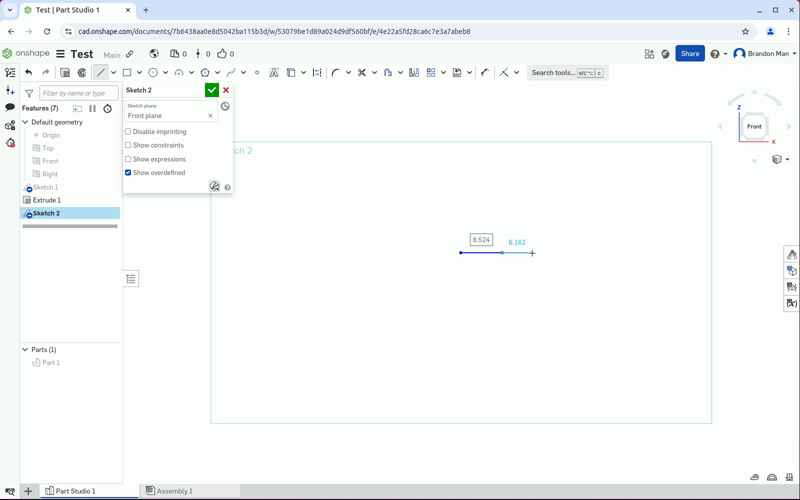
mouse_move(502, 283)
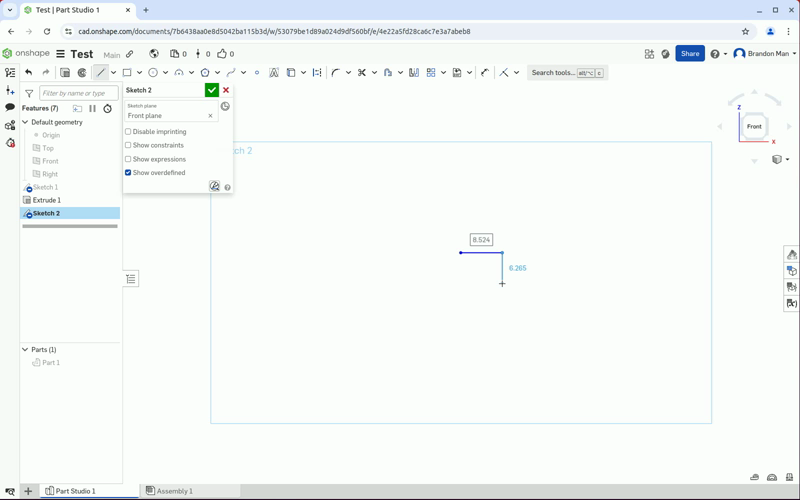
click(502, 283)
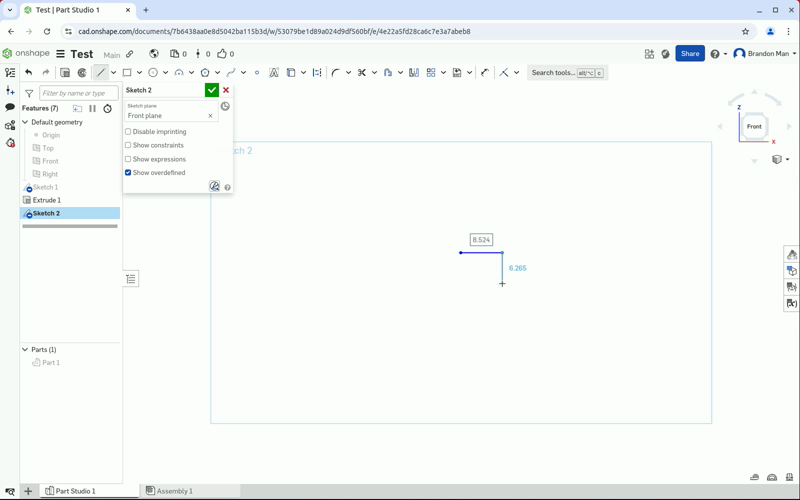
key_up(shift)
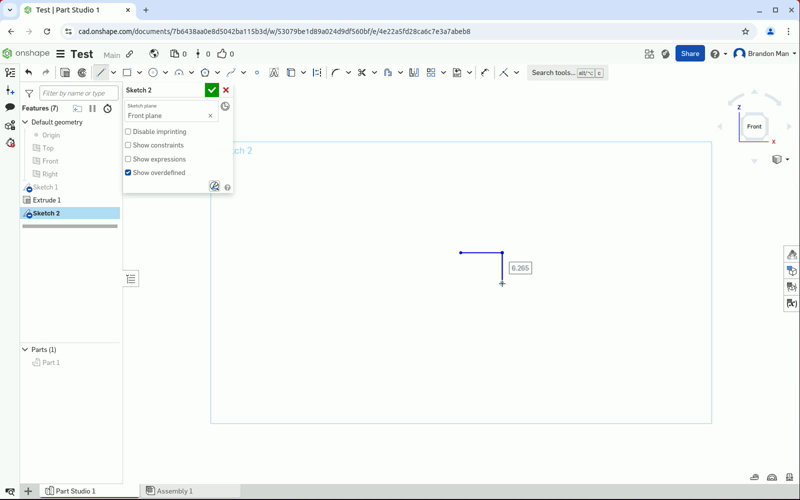
key_down(shift)
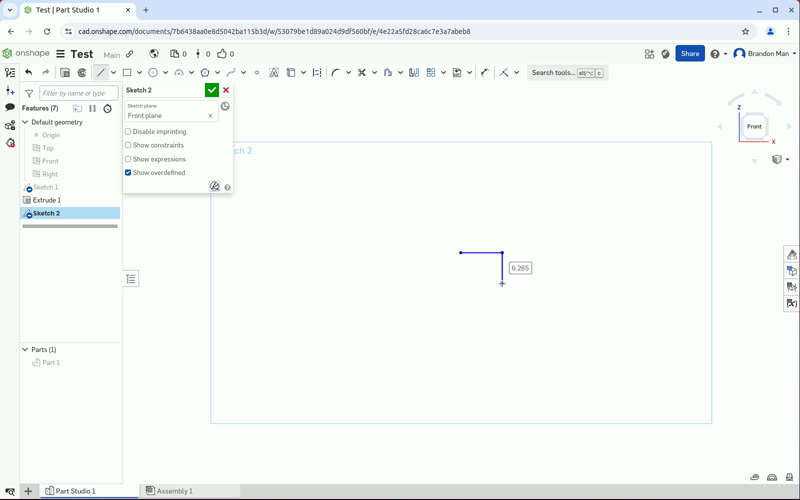
mouse_move(573, 283)
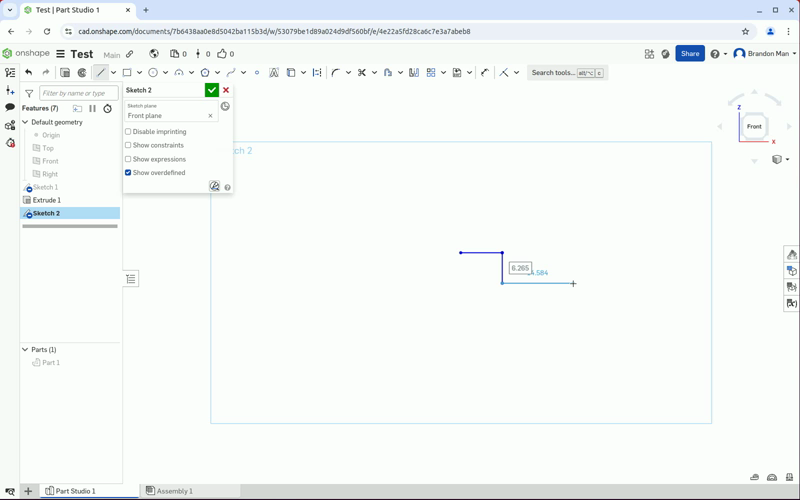
click(573, 283)
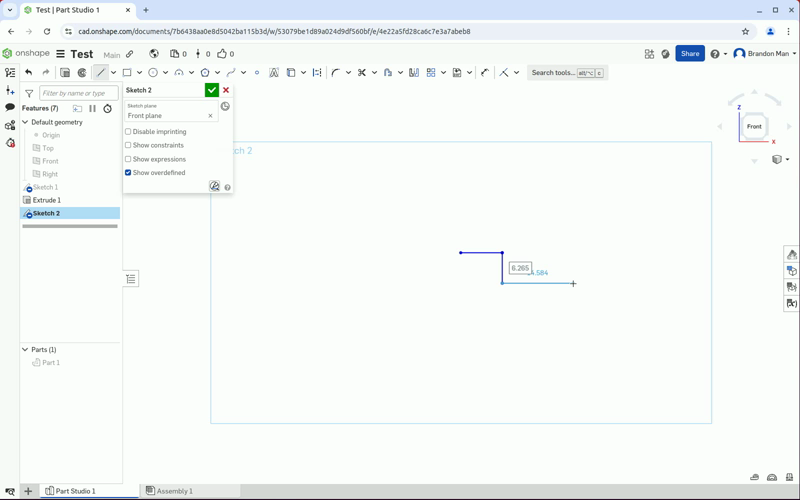
key_up(shift)
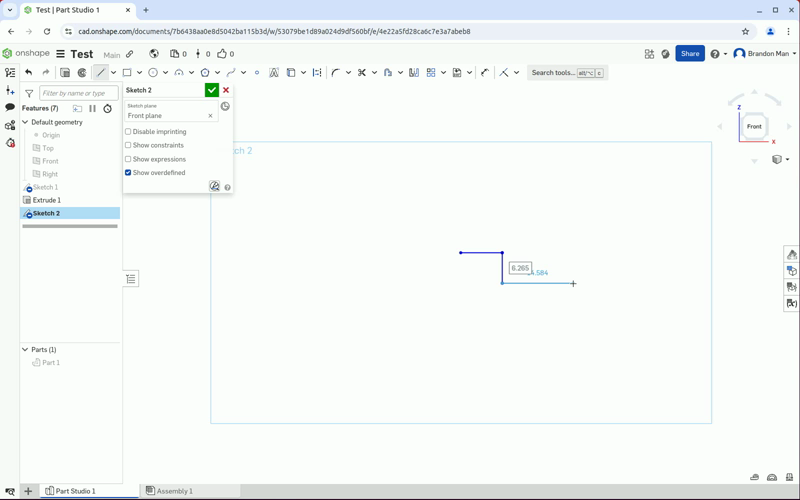
key_down(shift)
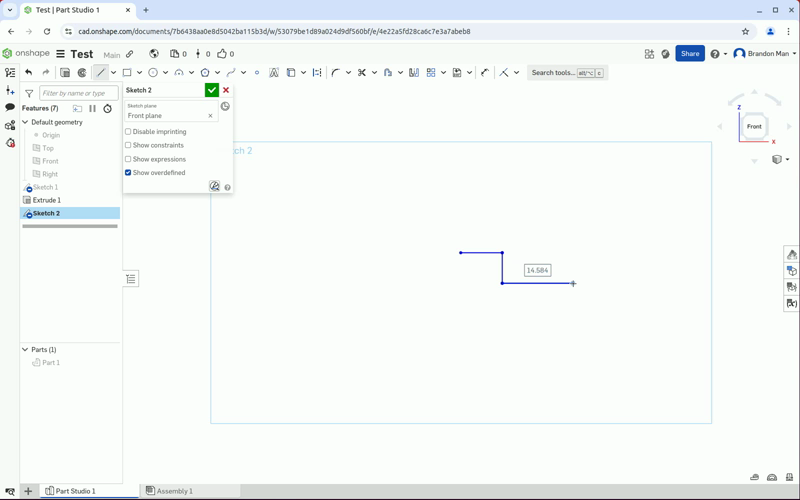
mouse_move(573, 221)
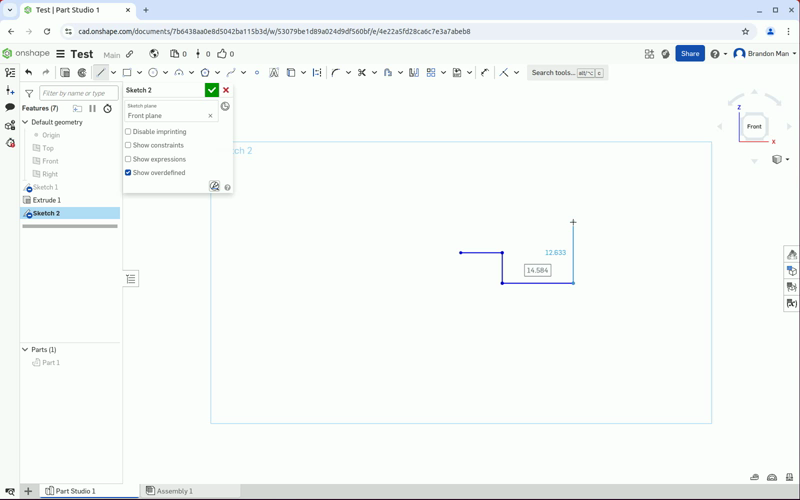
click(573, 221)
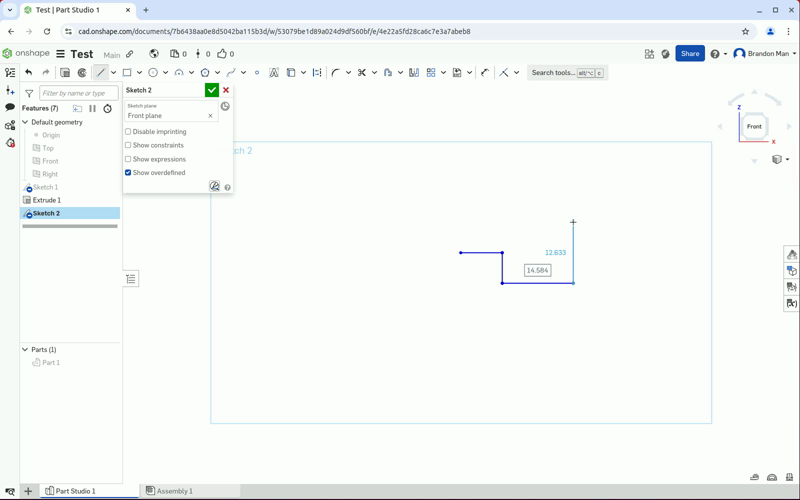
key_up(shift)
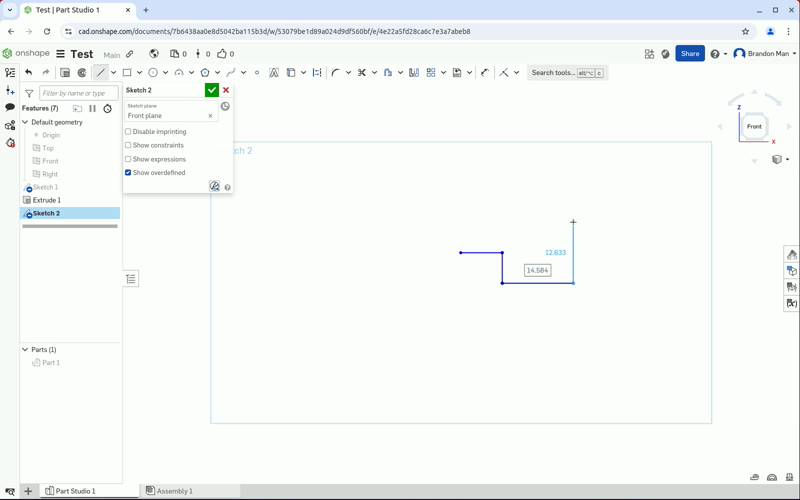
key_down(shift)
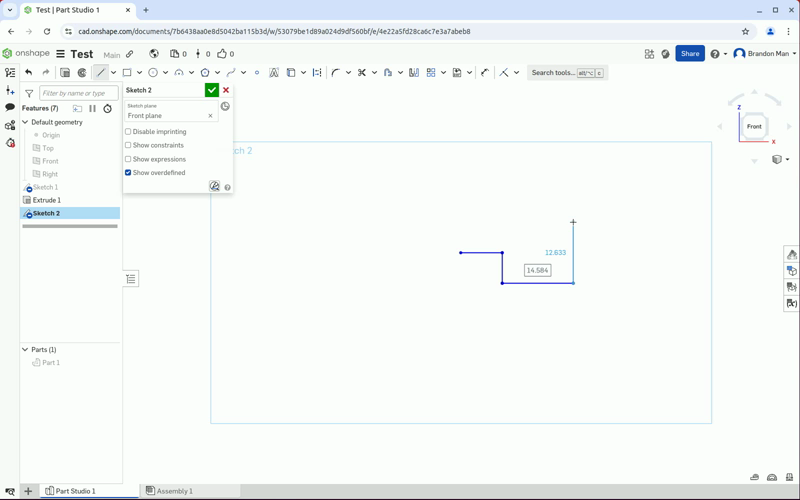
mouse_move(502, 221)
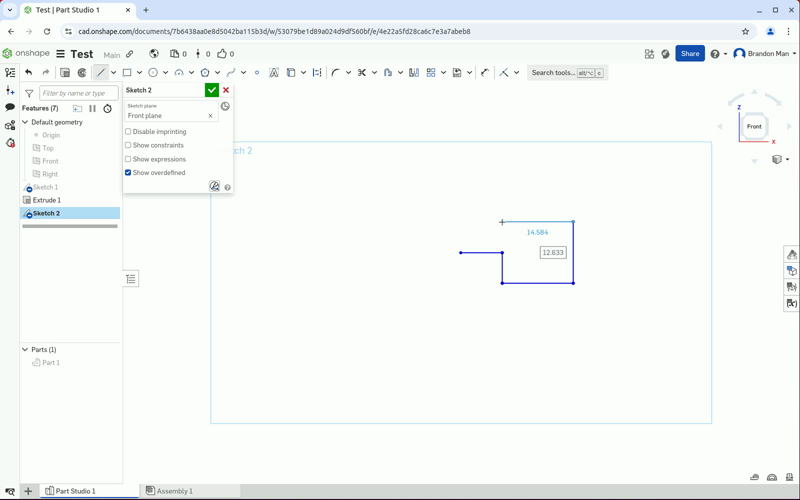
click(502, 221)
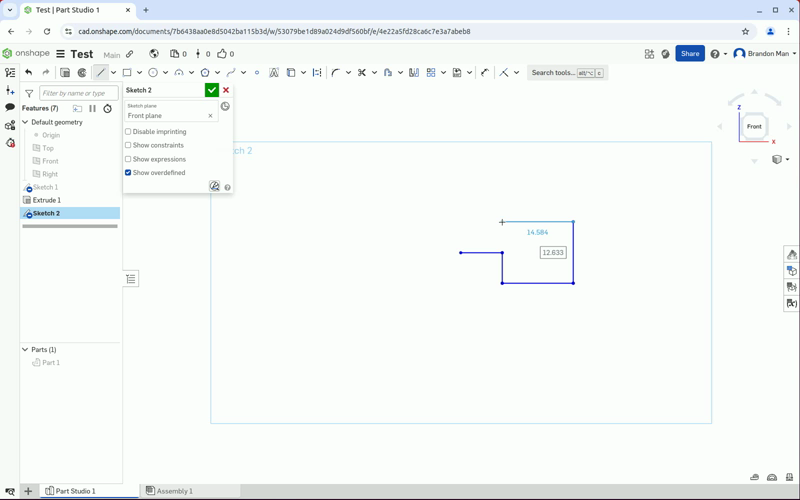
key_up(shift)
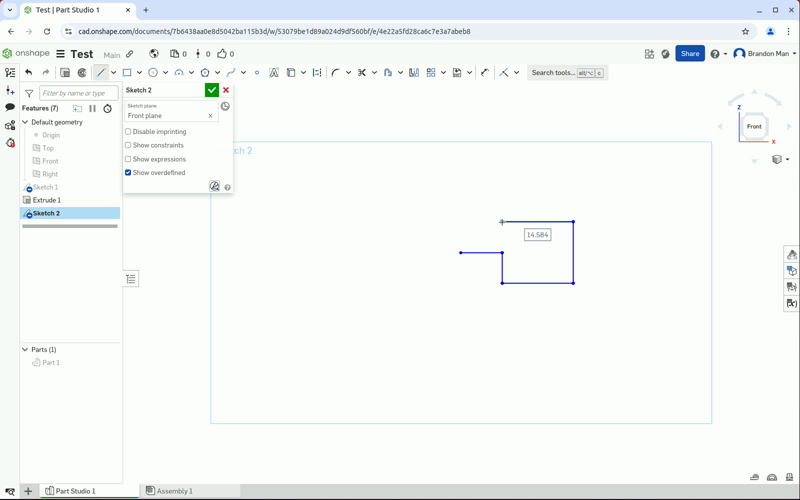
key_down(shift)
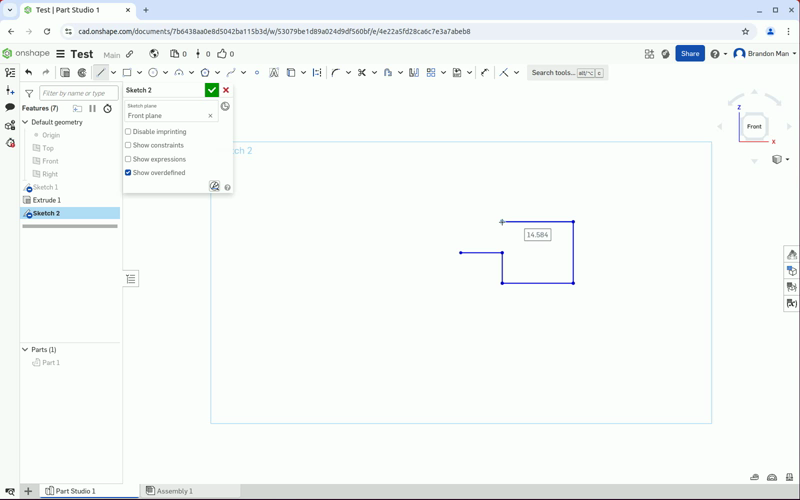
mouse_move(532, 221)
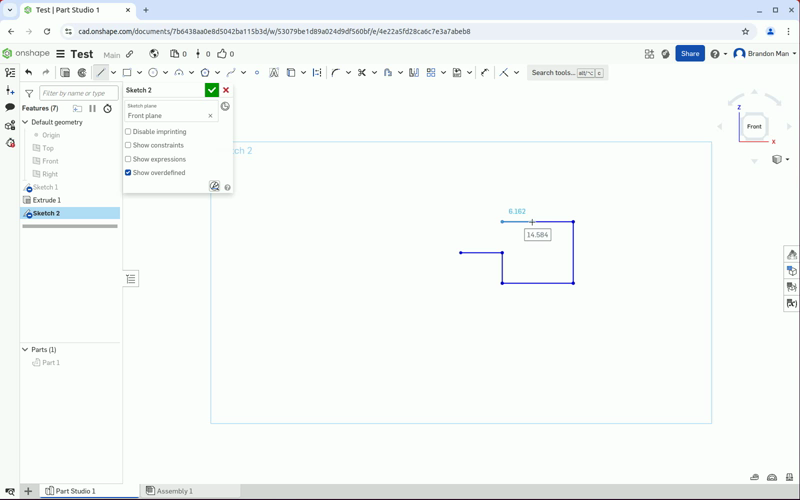
mouse_move(502, 210)
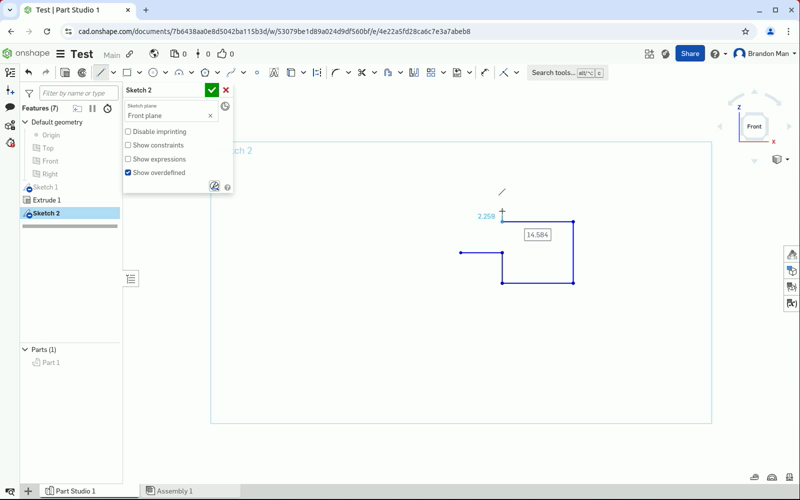
click(502, 210)
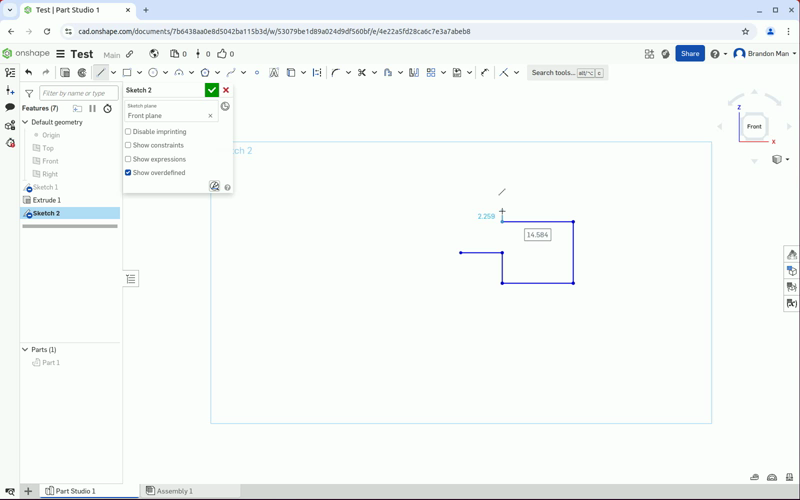
key_up(shift)
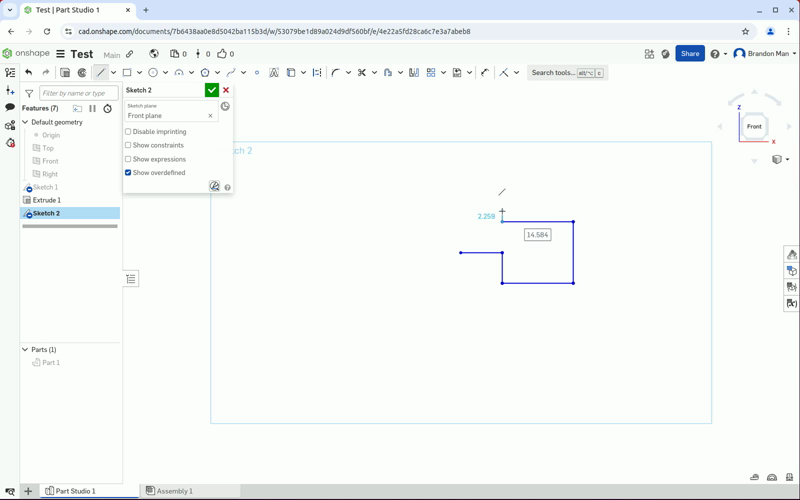
key_down(shift)
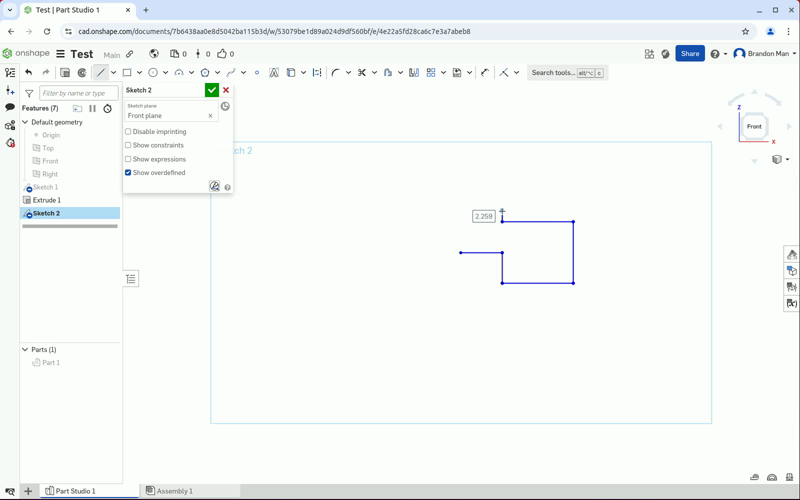
mouse_move(532, 210)
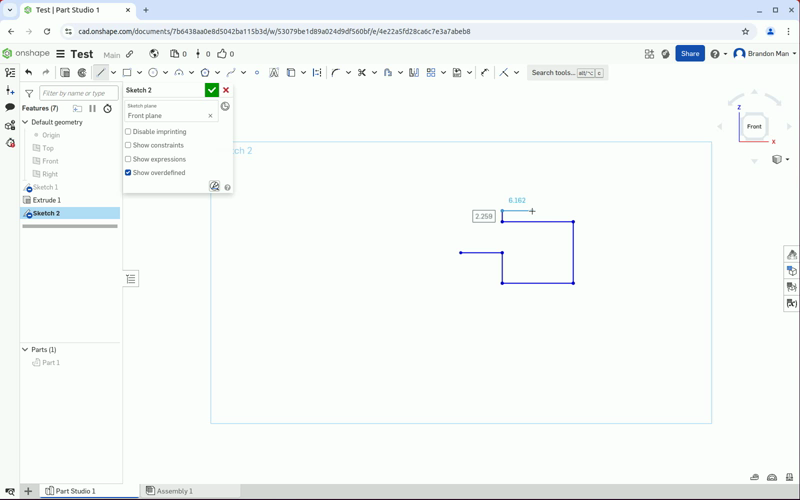
mouse_move(460, 210)
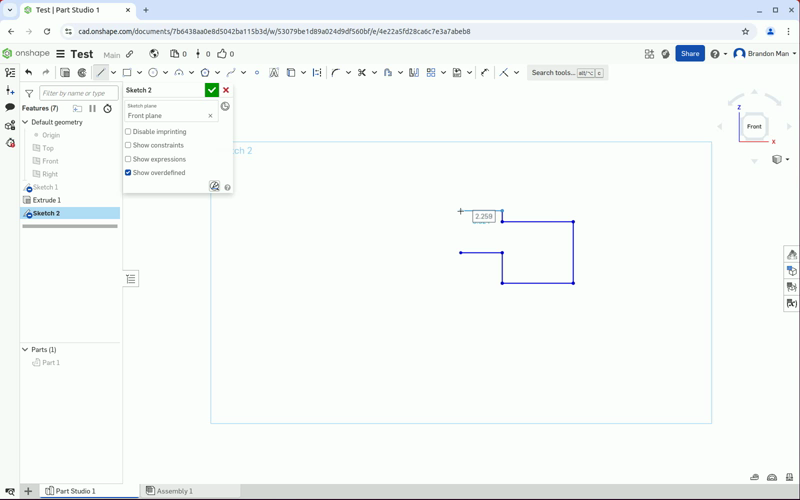
click(460, 210)
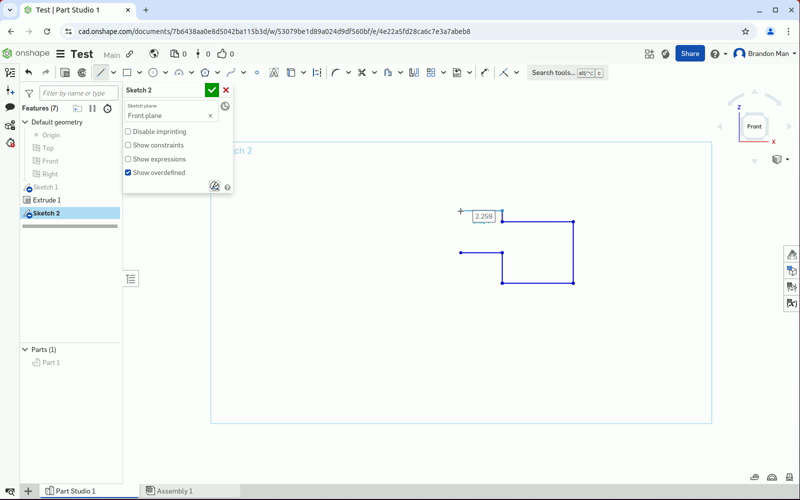
key_up(shift)
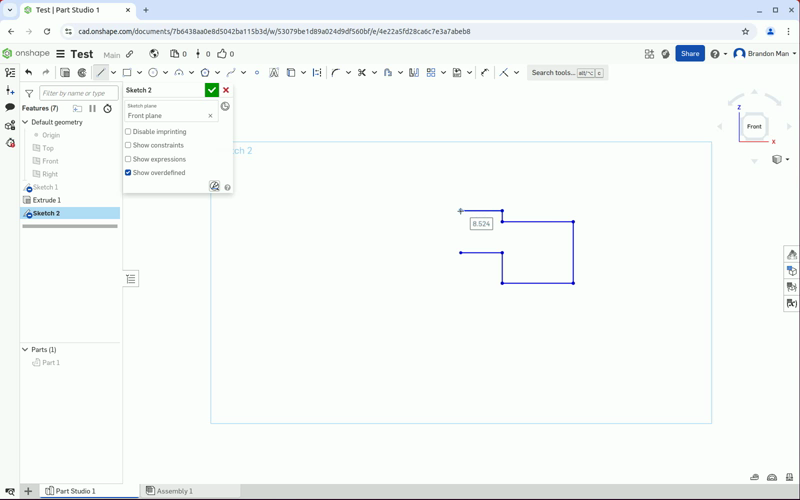
mouse_move(490, 210)
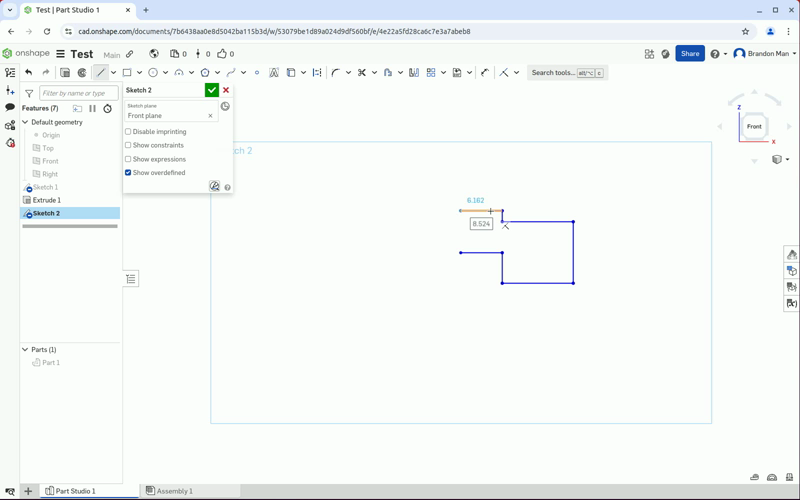
key_down(shift)
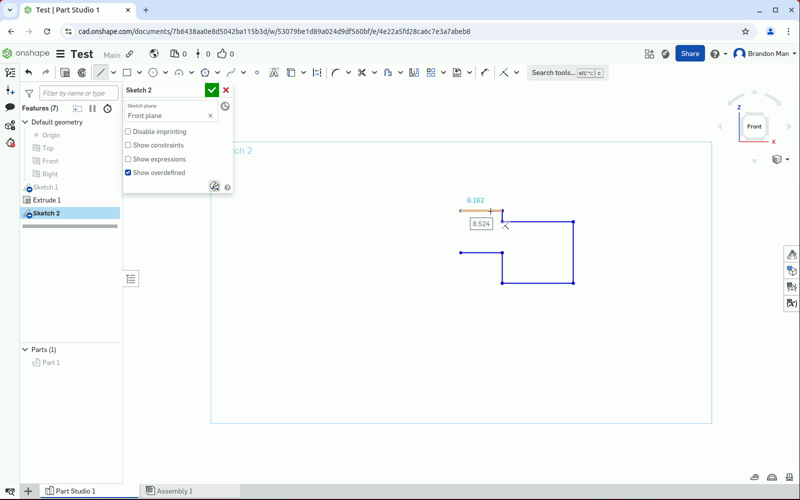
mouse_move(460, 252)
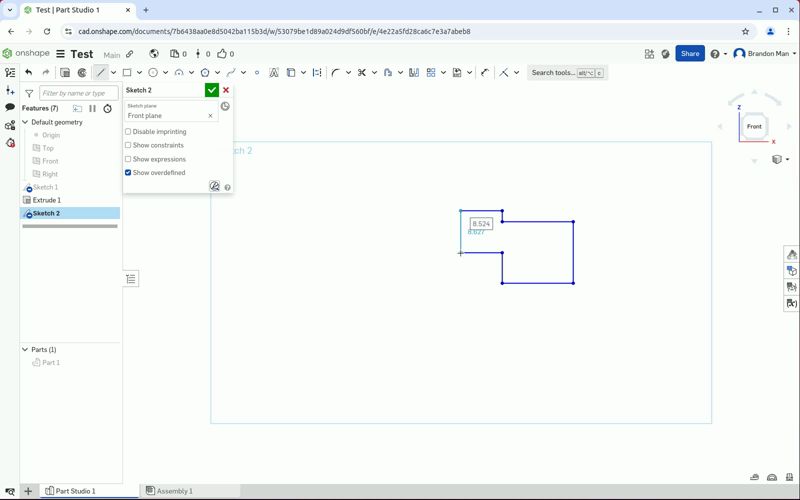
key_up(shift)
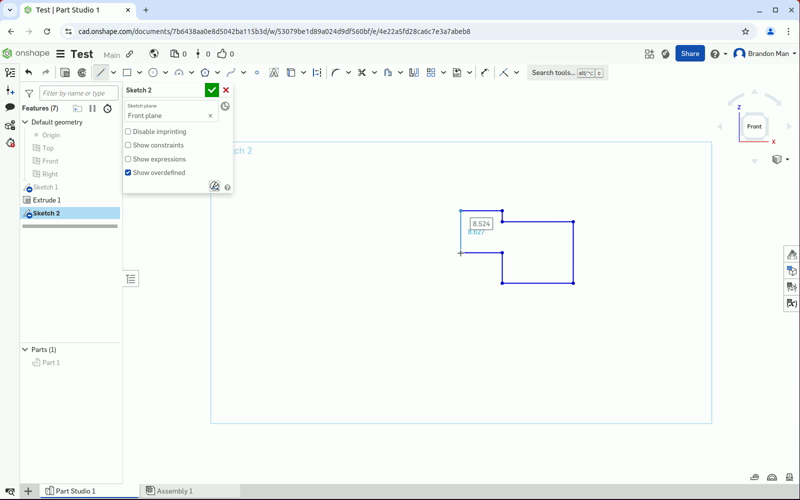
click(460, 252)
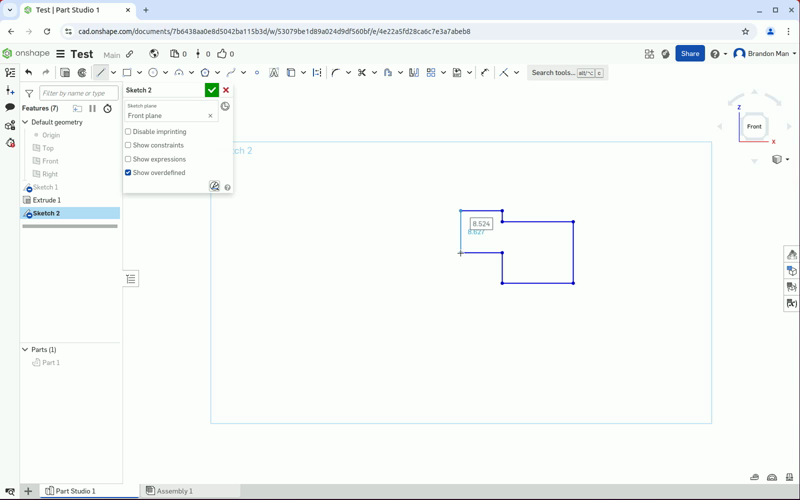
key(esc)
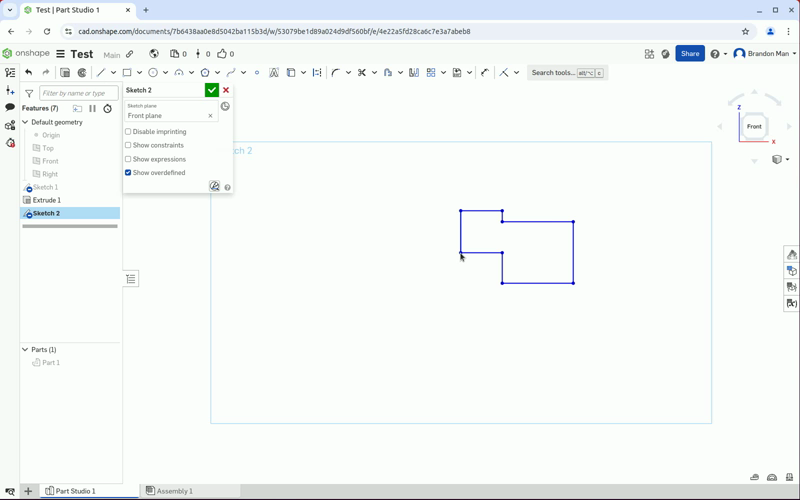
mouse_move(537, 239)
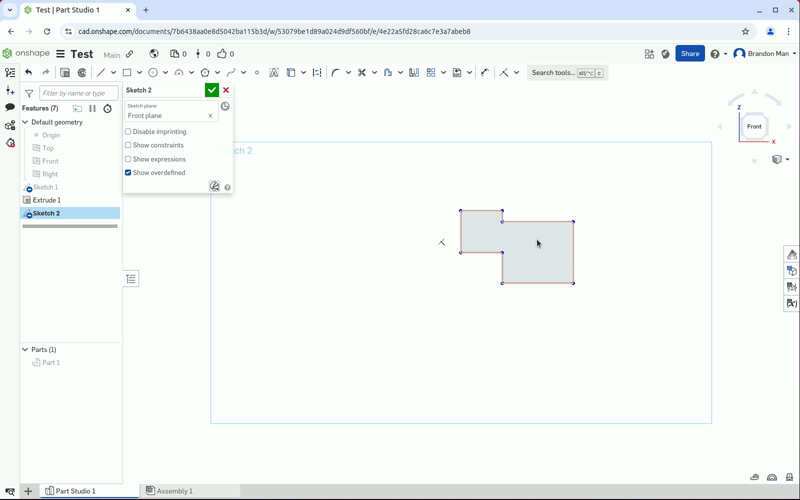
click(537, 239)
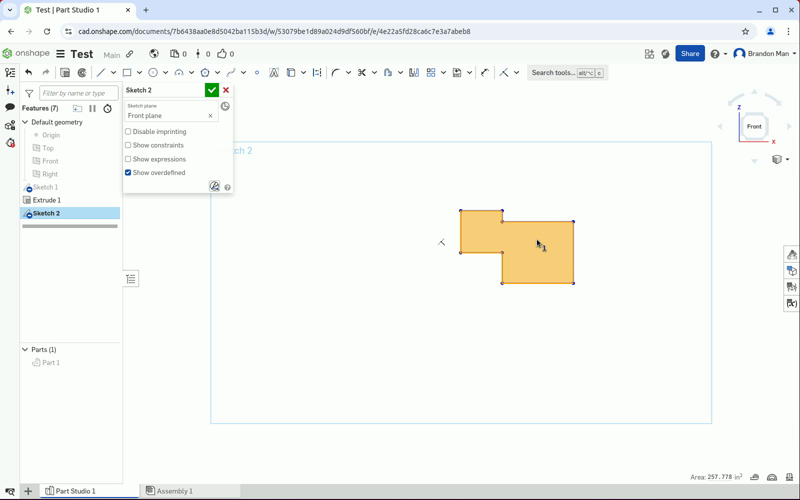
mouse_move(73, 352)
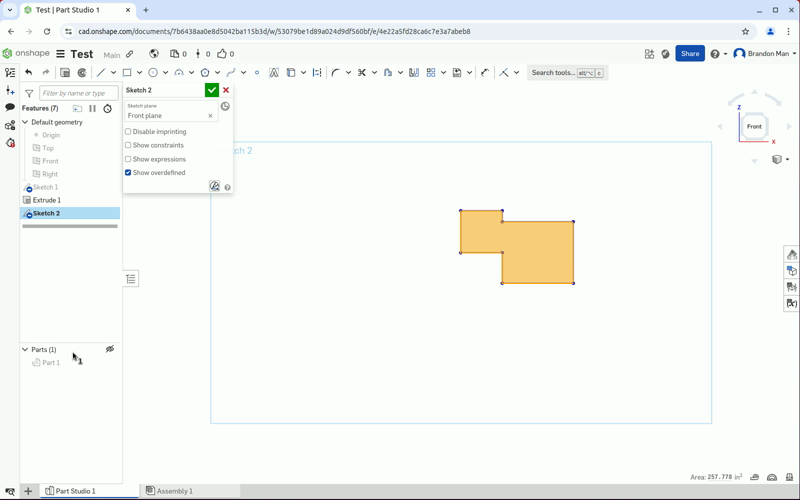
key(shift+y)
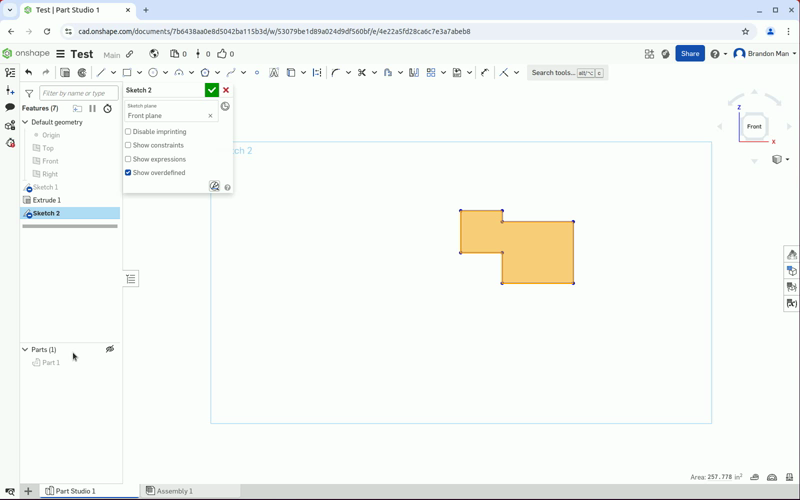
key(shift+e)
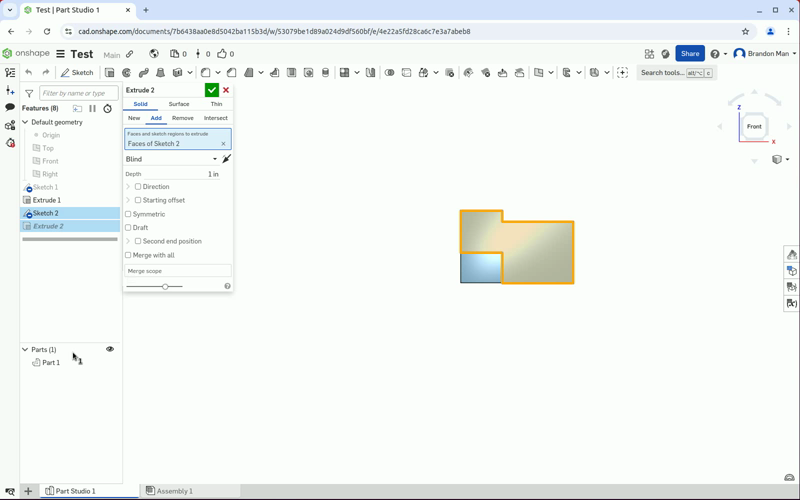
mouse_move(143, 106)
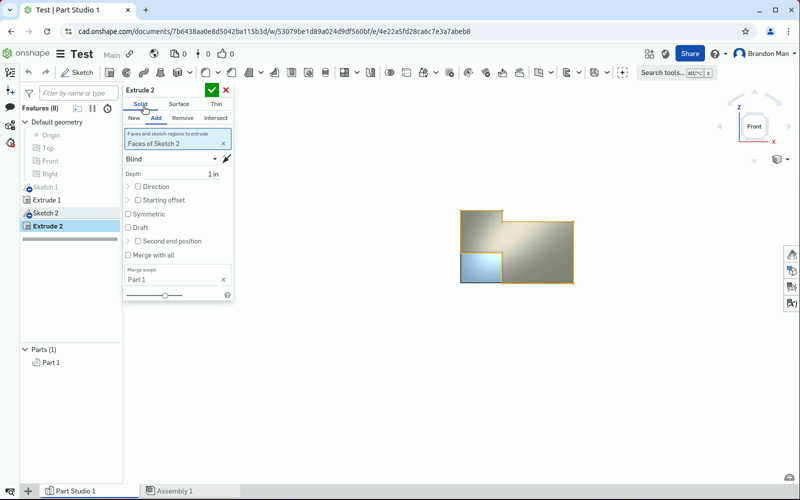
click(143, 106)
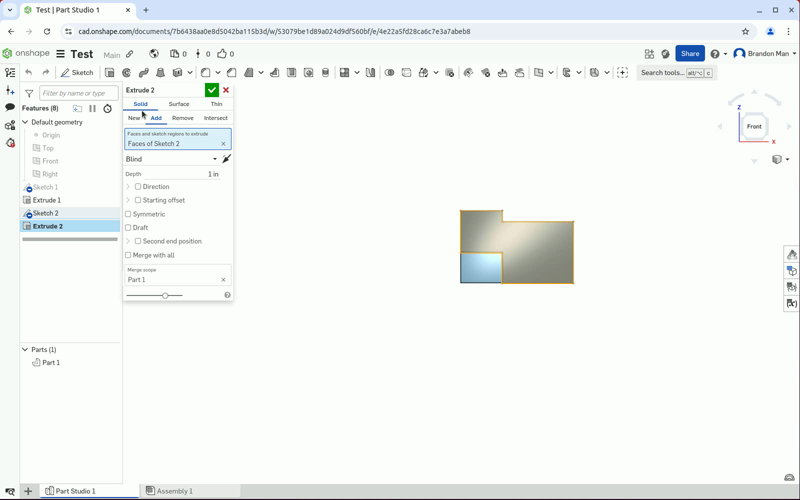
mouse_move(137, 120)
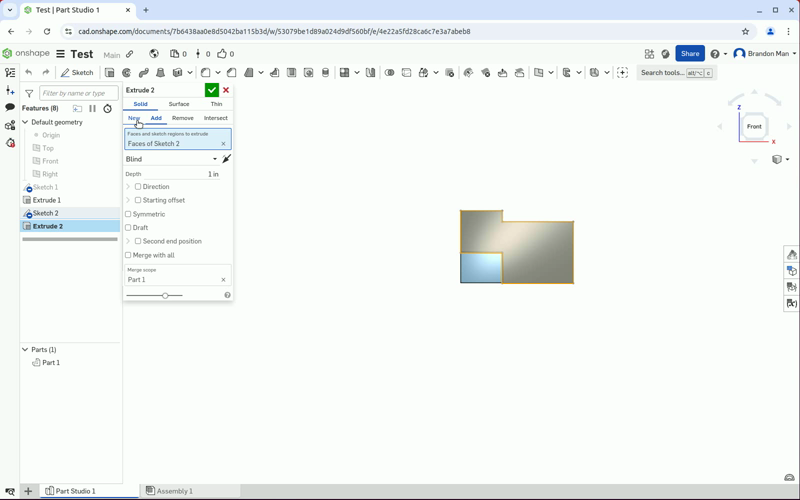
click(137, 120)
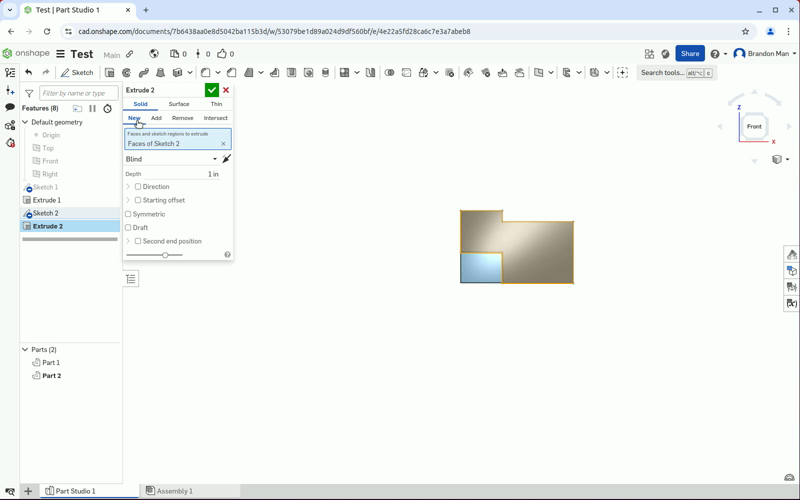
key(tab, 4)
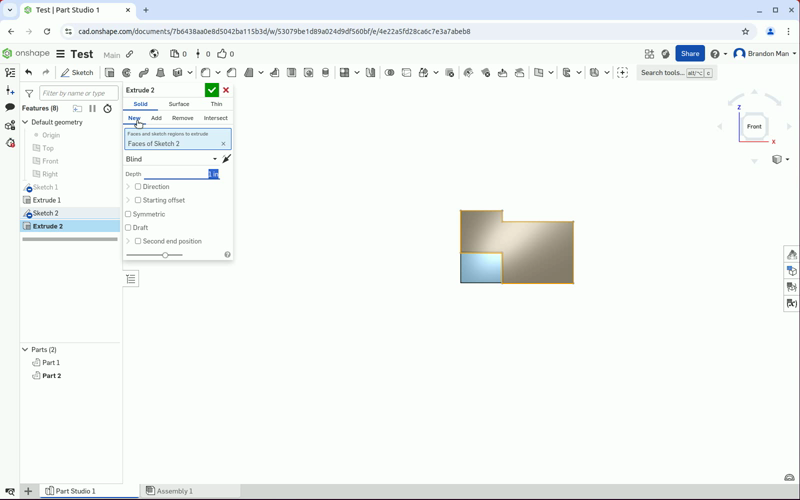
text(-19.016)
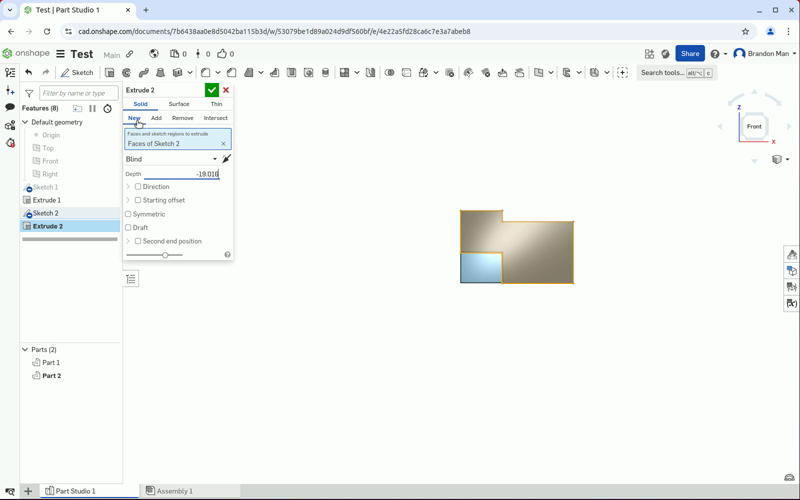
key(enter)
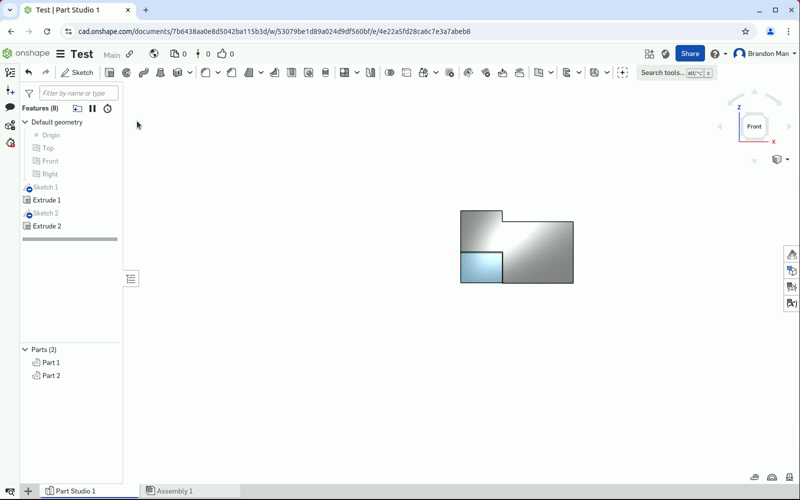
key(shift+h)
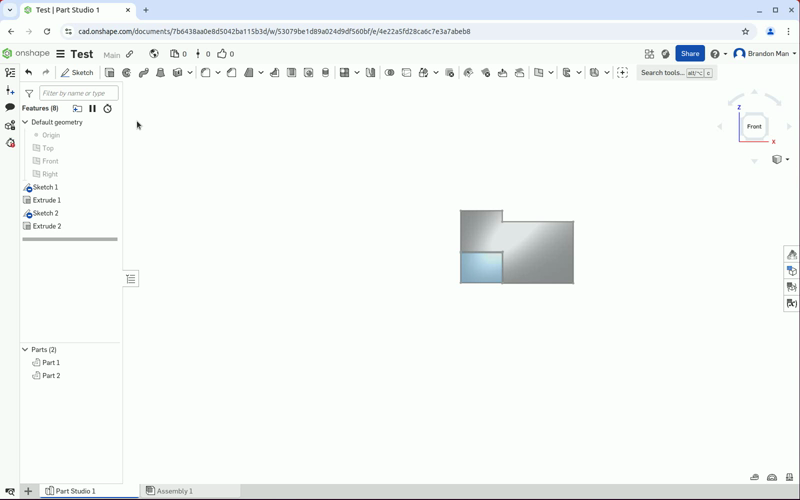
key(shift+h)
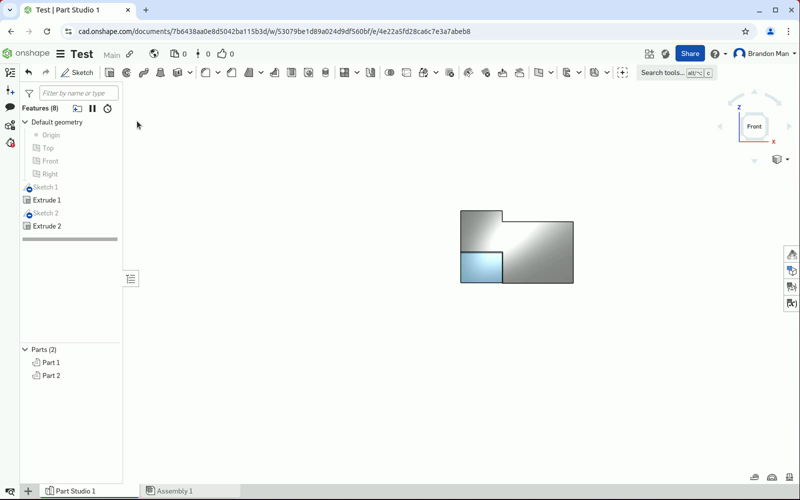
mouse_move(73, 189)
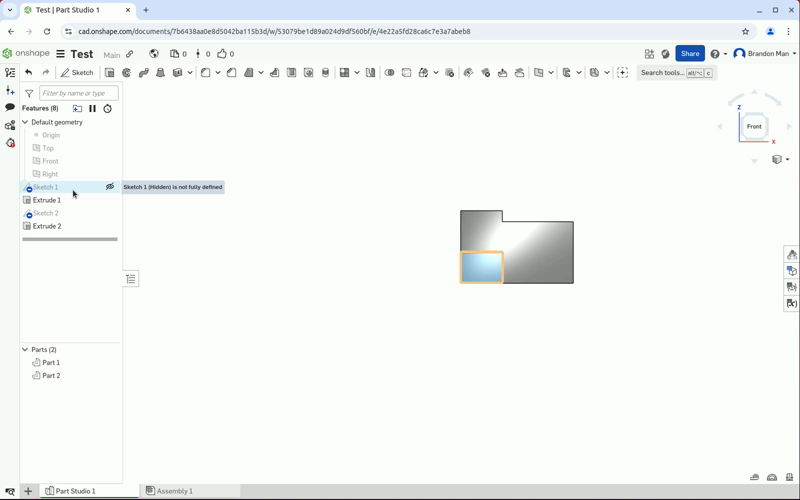
click(73, 189)
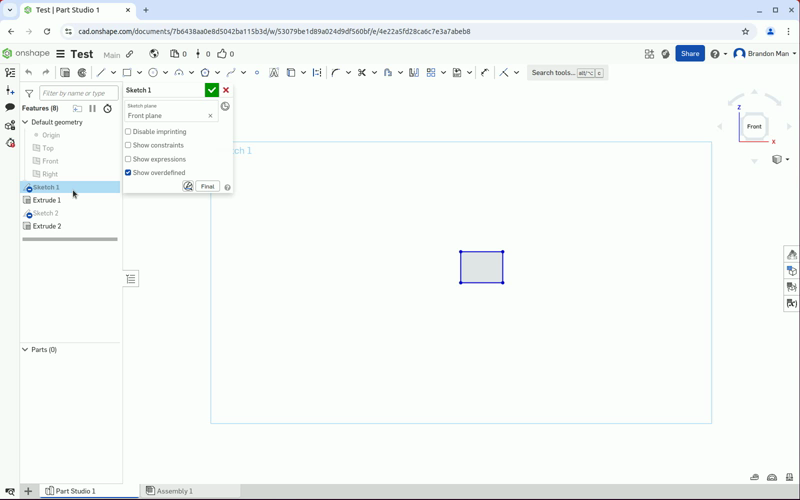
mouse_move(229, 92)
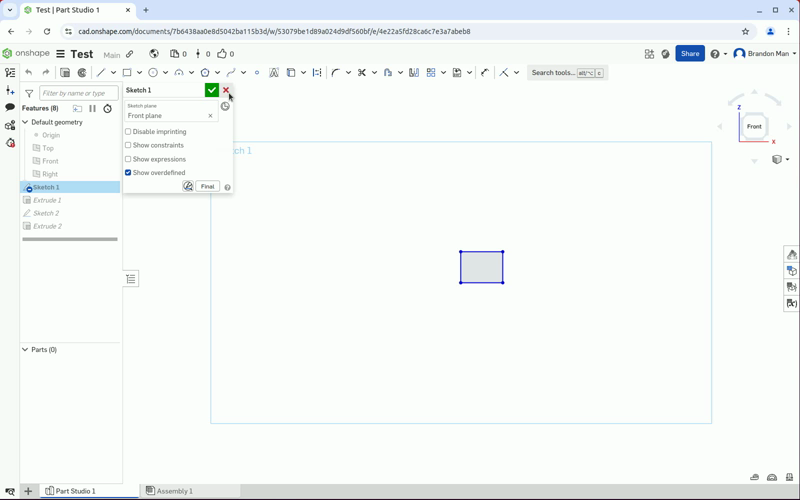
click(229, 92)
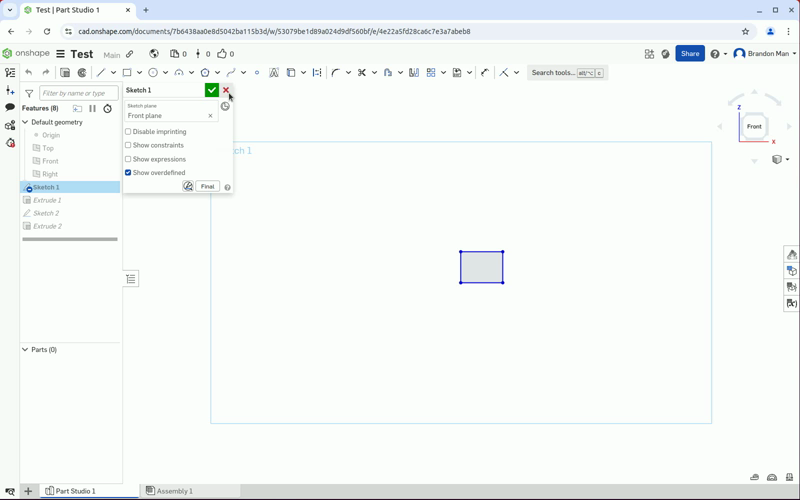
key(shift+s)
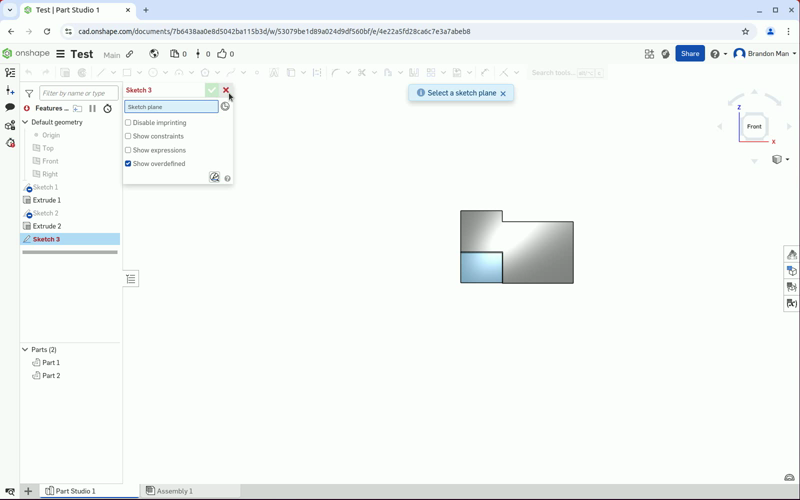
mouse_move(73, 163)
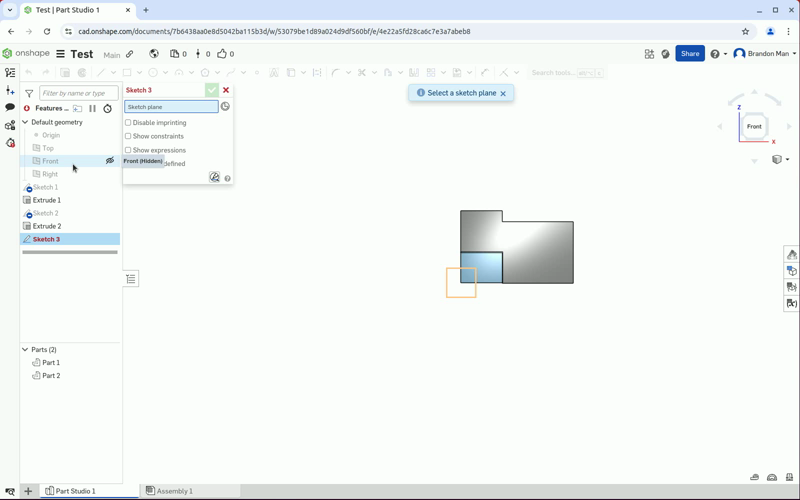
click(73, 163)
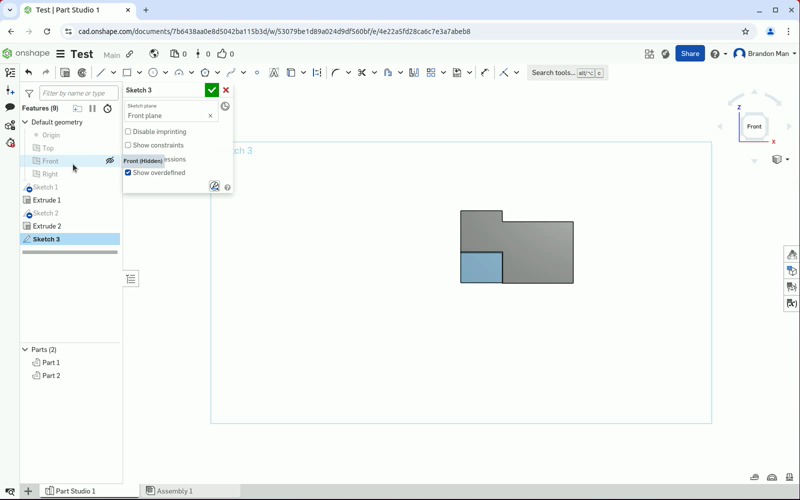
mouse_move(73, 352)
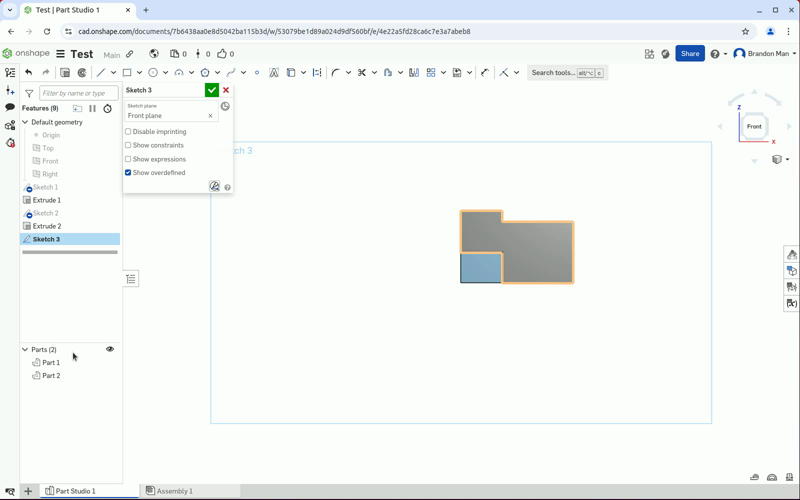
key(y)
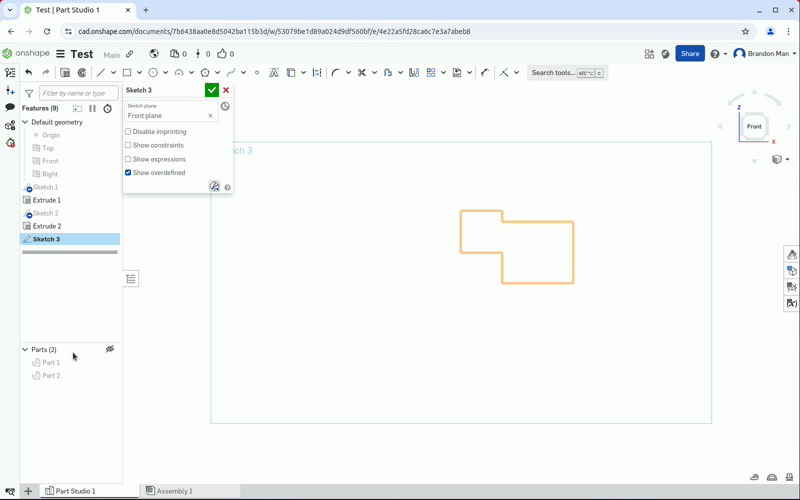
key(l)
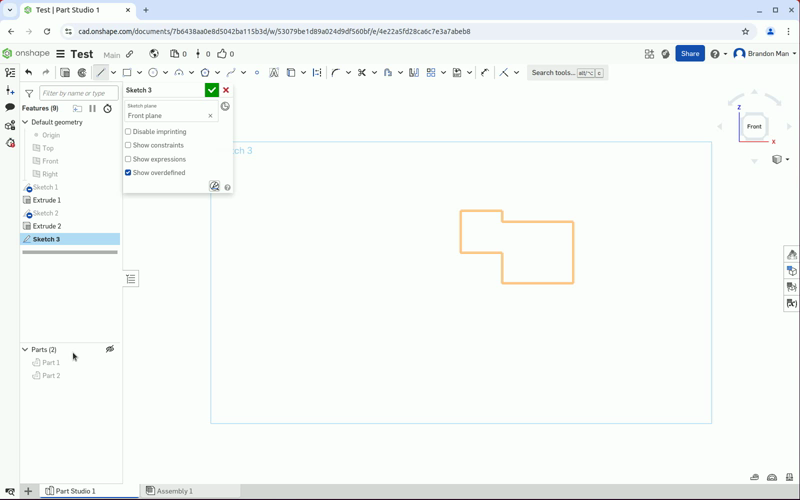
key_down(shift)
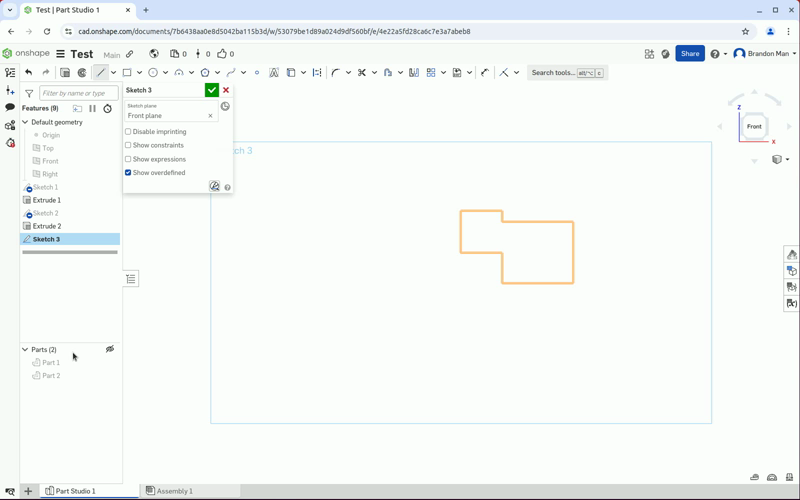
mouse_move(460, 211)
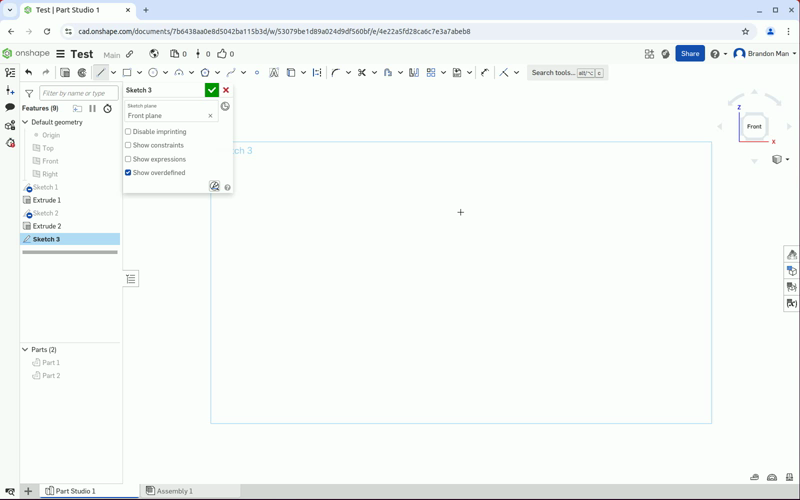
click(460, 211)
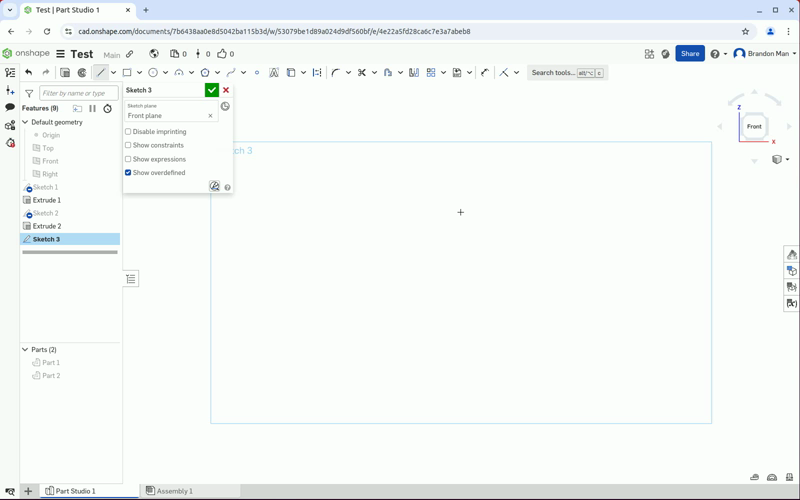
key_up(shift)
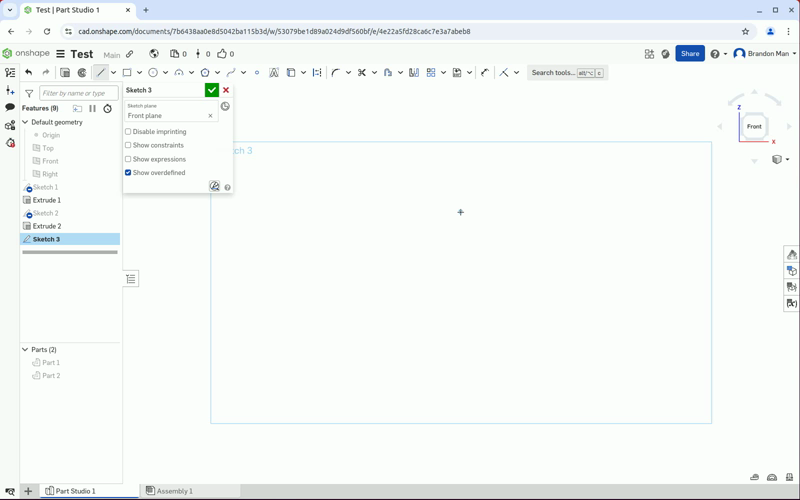
key_down(shift)
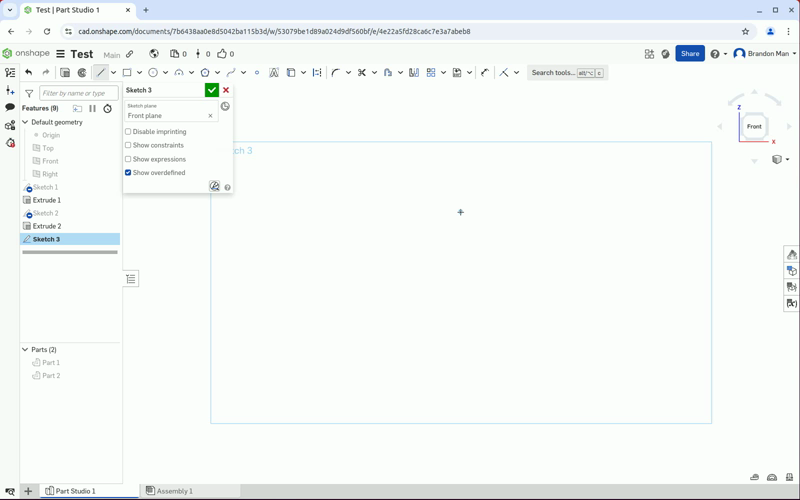
mouse_move(490, 211)
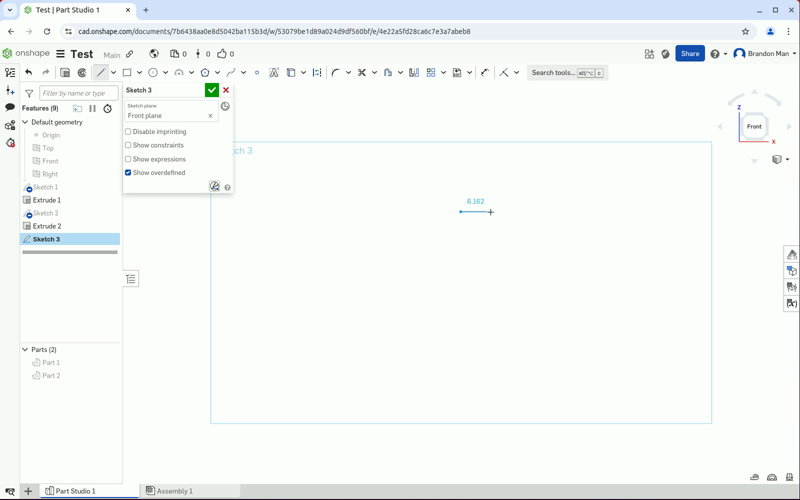
mouse_move(502, 211)
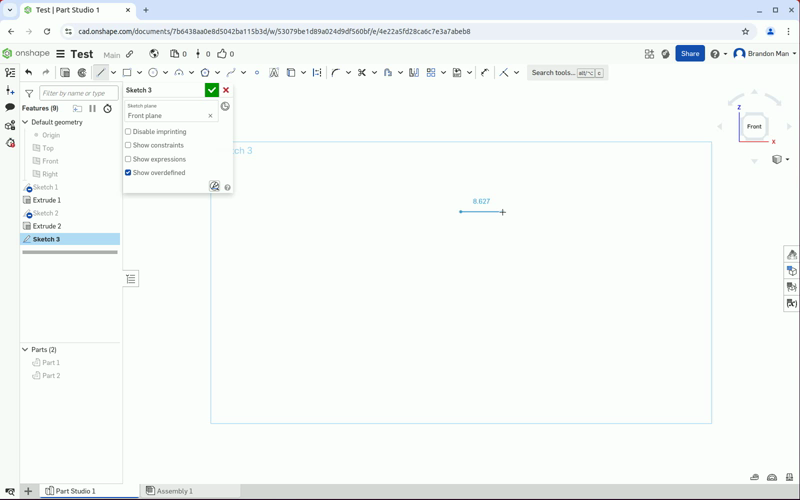
click(502, 211)
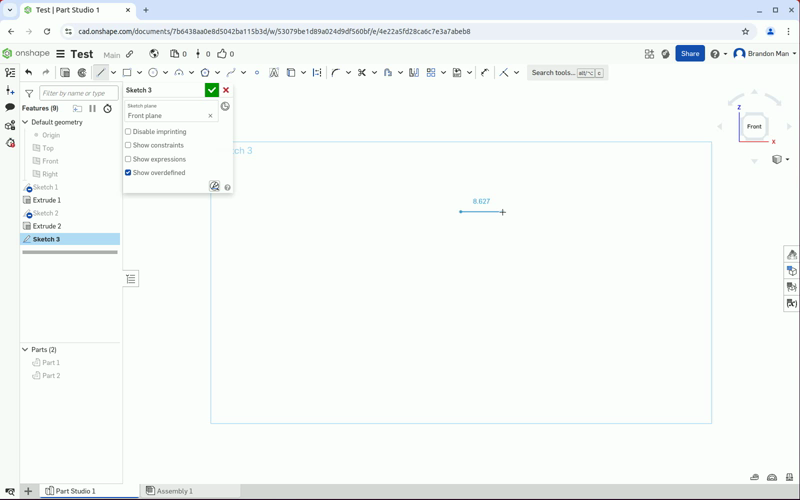
key_up(shift)
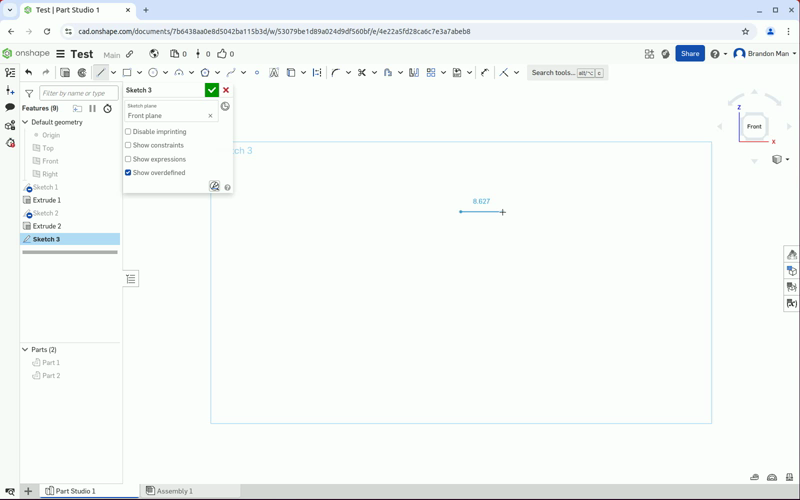
key_down(shift)
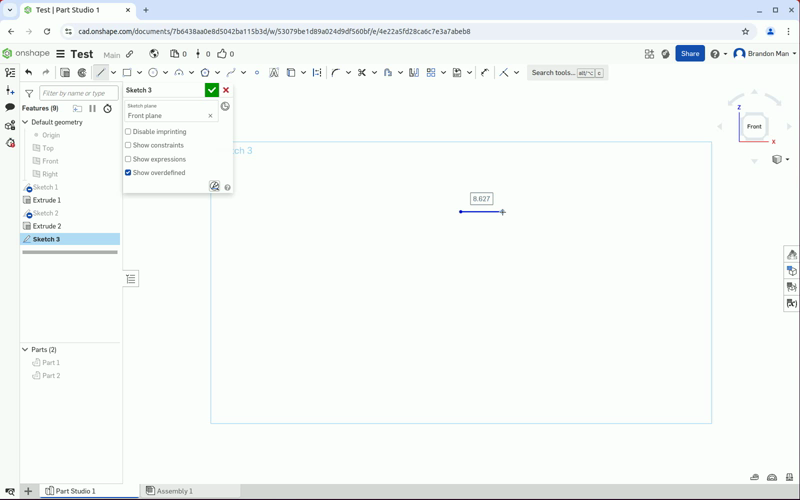
mouse_move(532, 211)
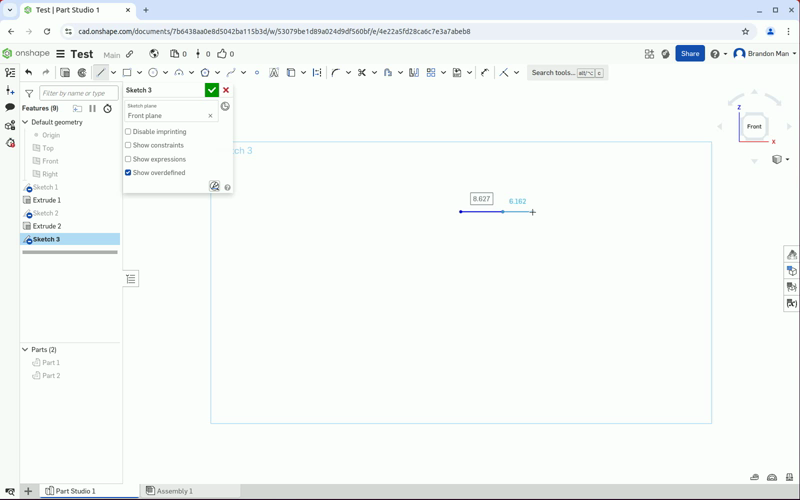
mouse_move(502, 190)
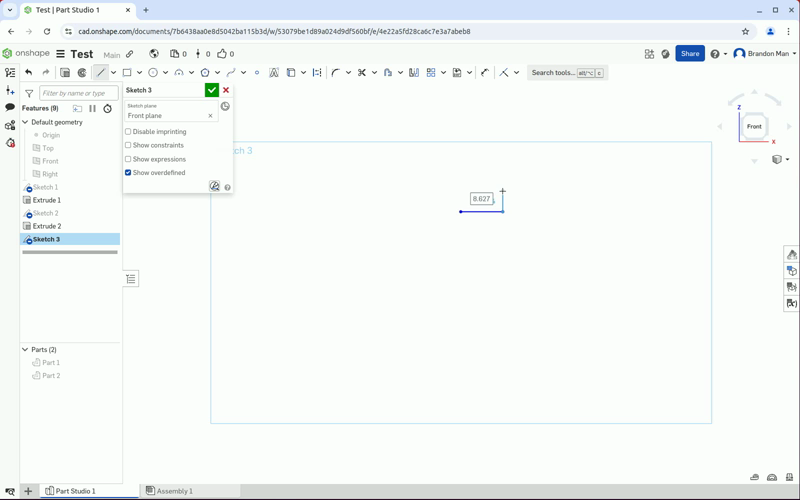
click(502, 190)
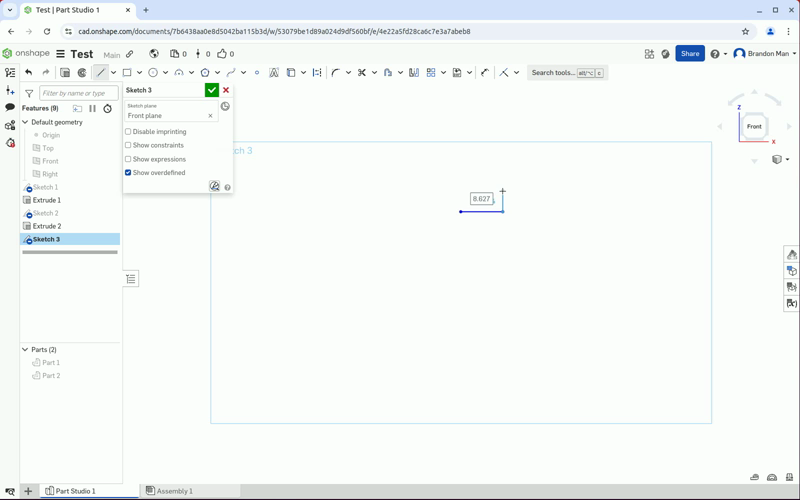
key_up(shift)
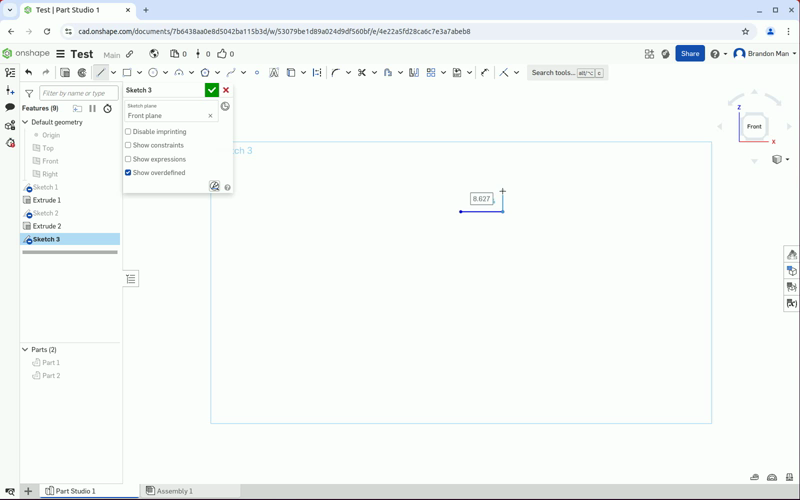
key_down(shift)
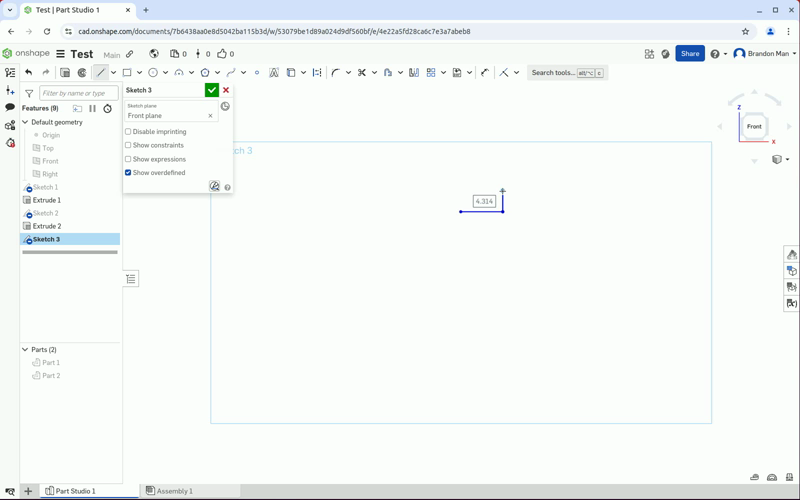
mouse_move(532, 190)
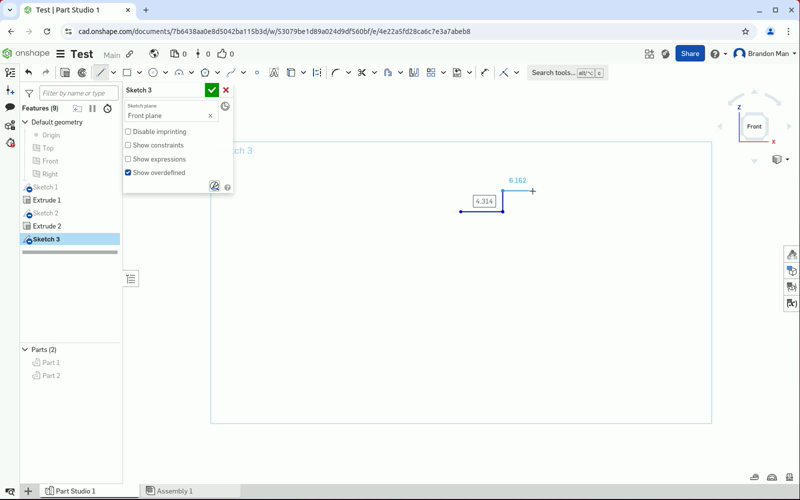
mouse_move(460, 190)
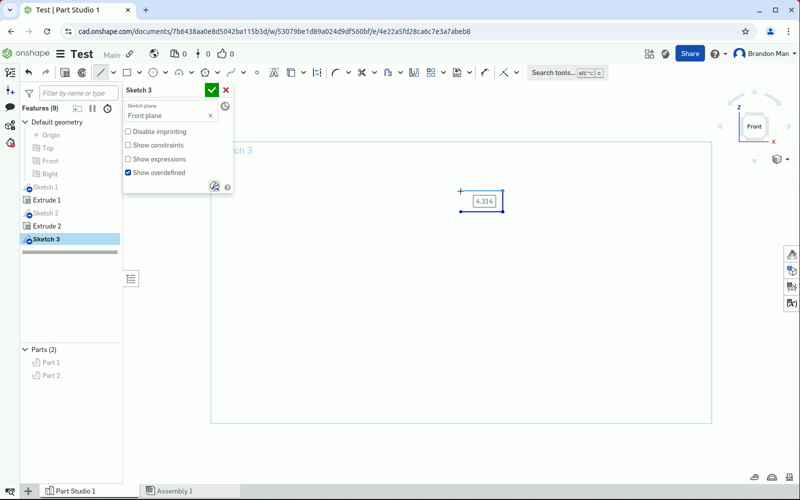
click(460, 190)
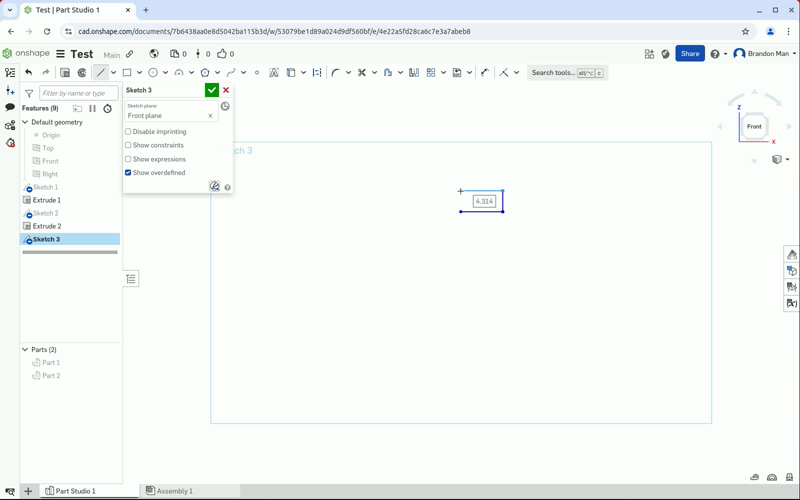
key_up(shift)
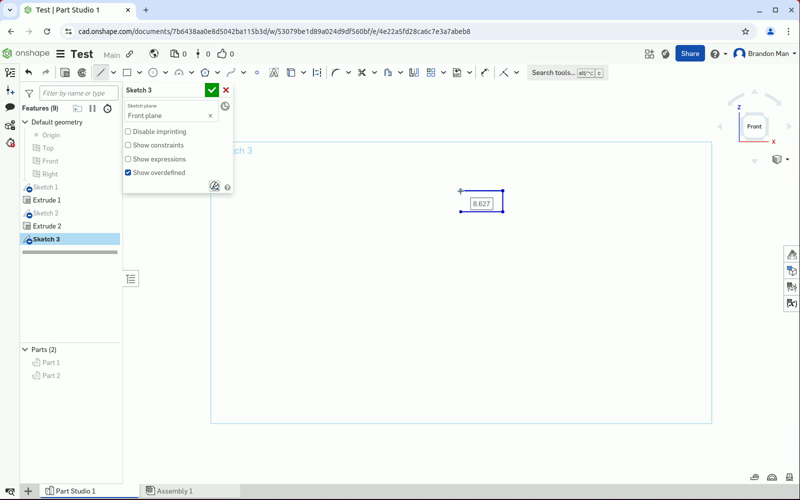
mouse_move(490, 190)
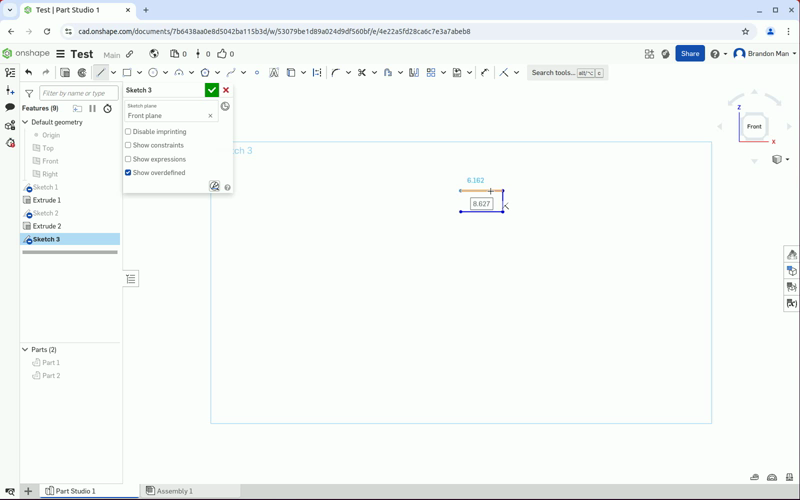
key_down(shift)
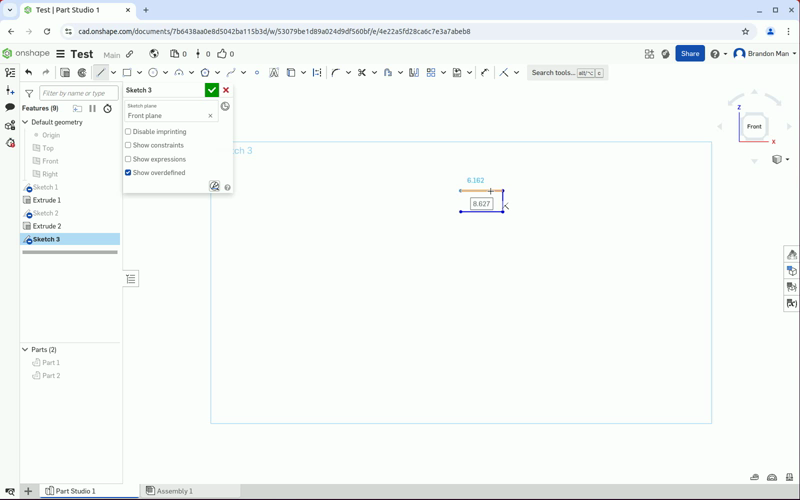
mouse_move(460, 211)
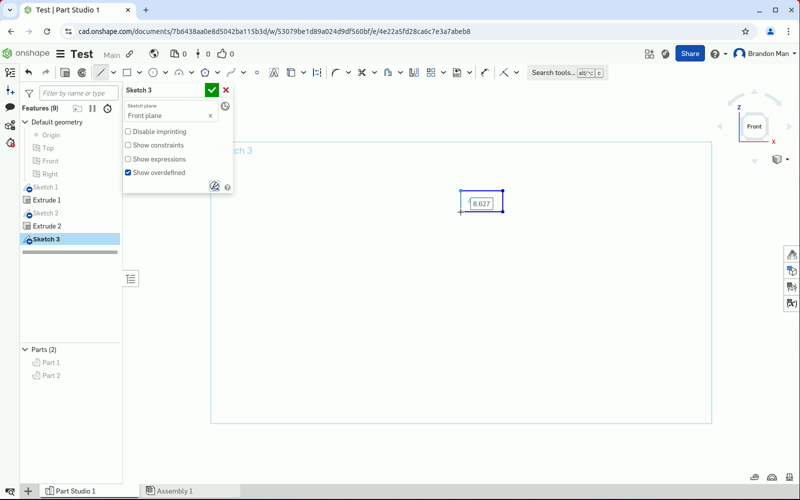
key_up(shift)
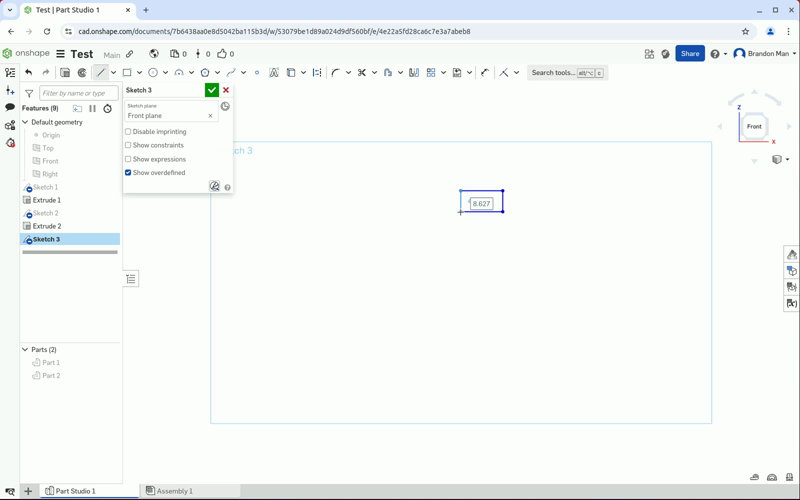
click(460, 211)
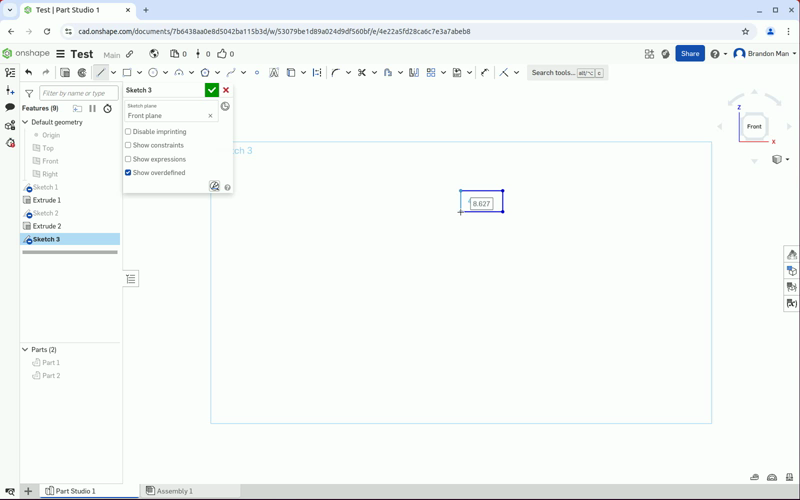
key(esc)
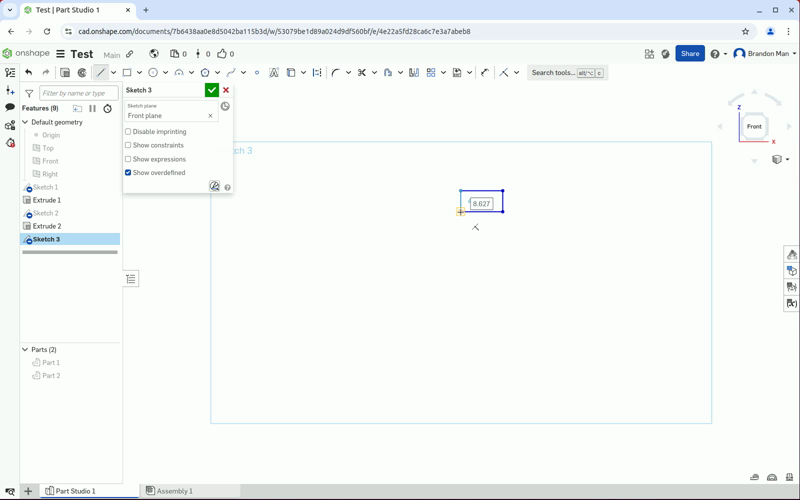
mouse_move(463, 199)
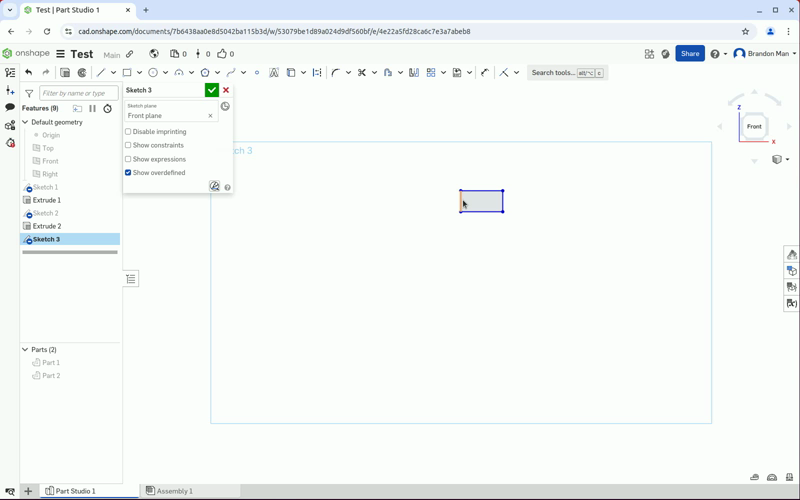
scroll(6)
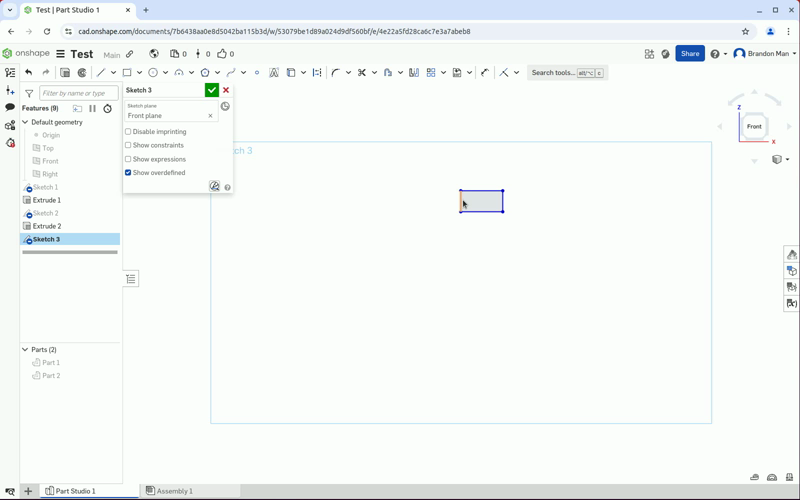
scroll(6)
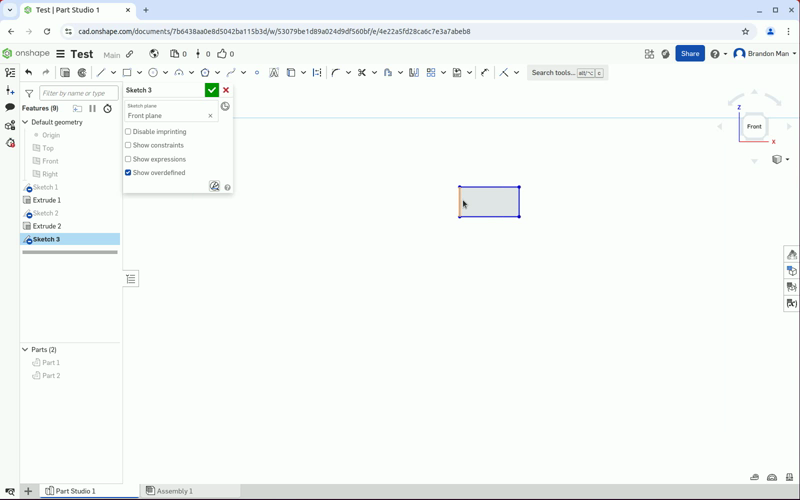
scroll(6)
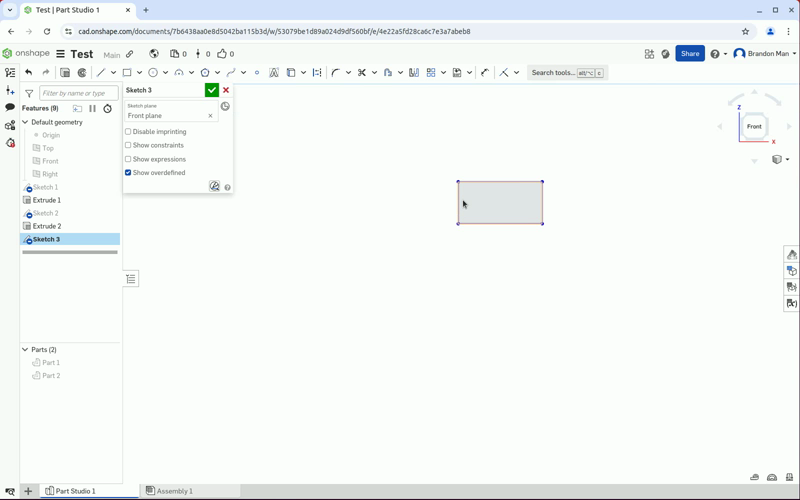
scroll(6)
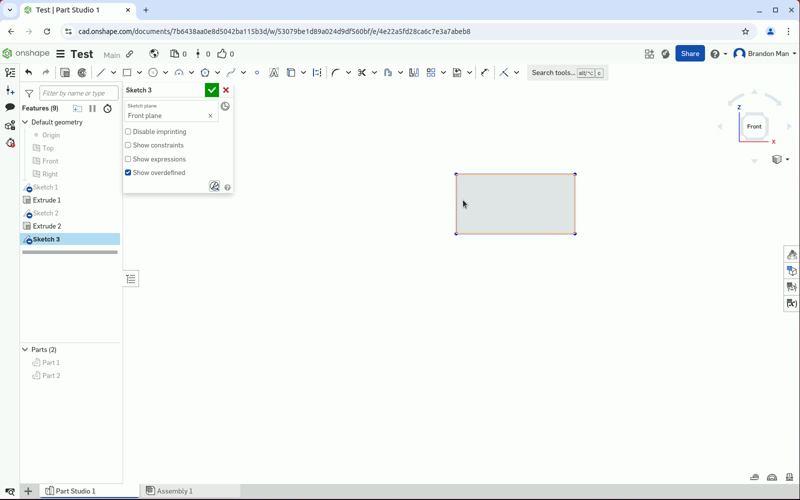
scroll(6)
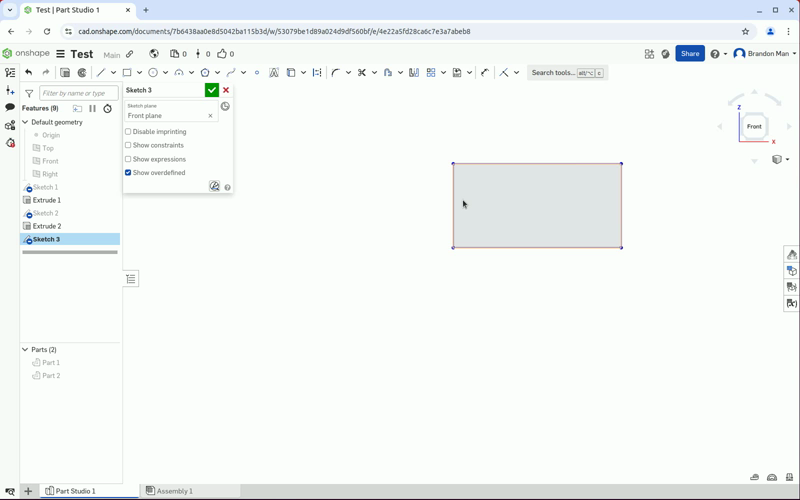
scroll(6)
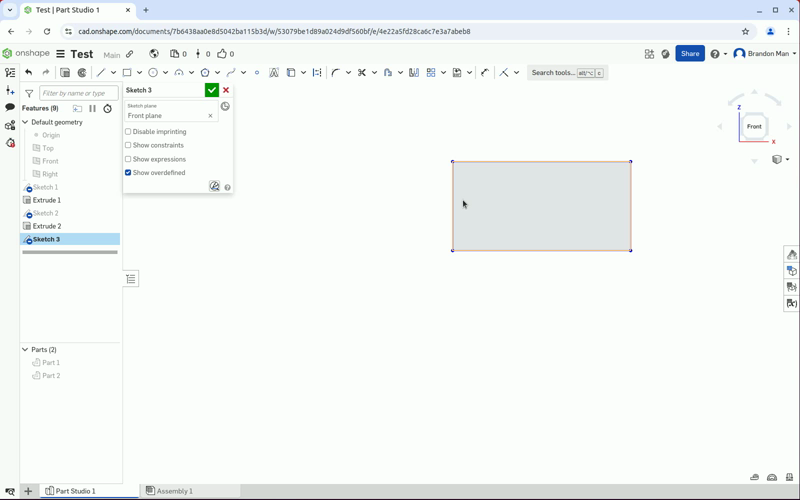
scroll(6)
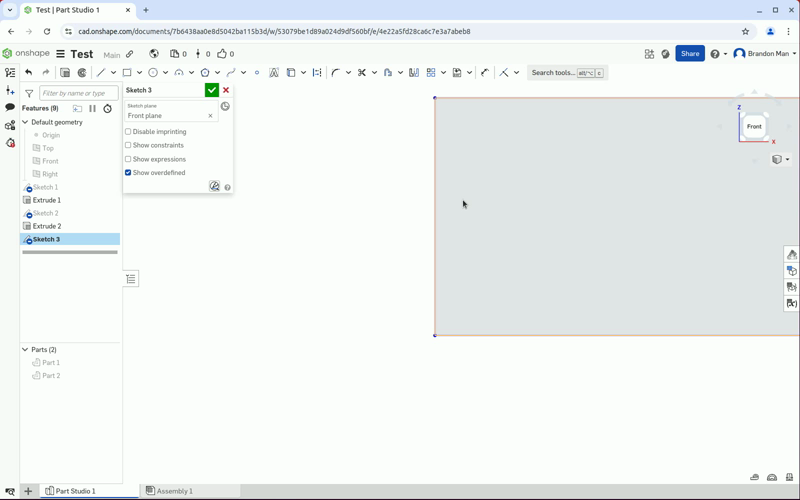
click(463, 199)
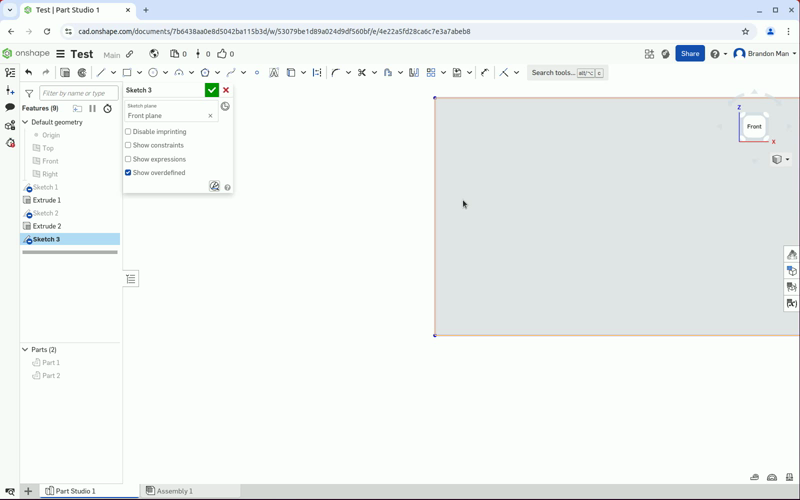
scroll(-6)
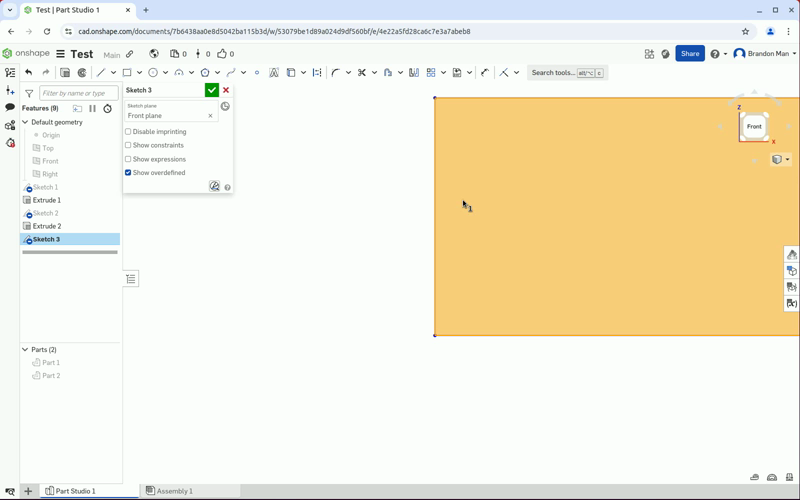
scroll(-6)
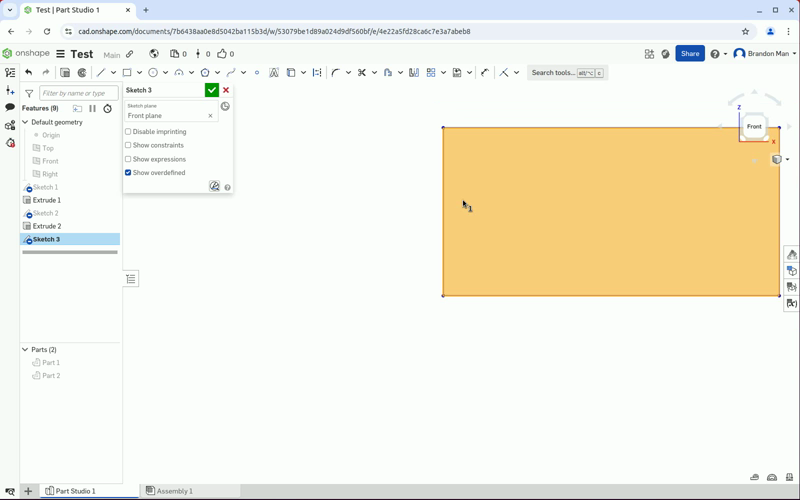
scroll(-6)
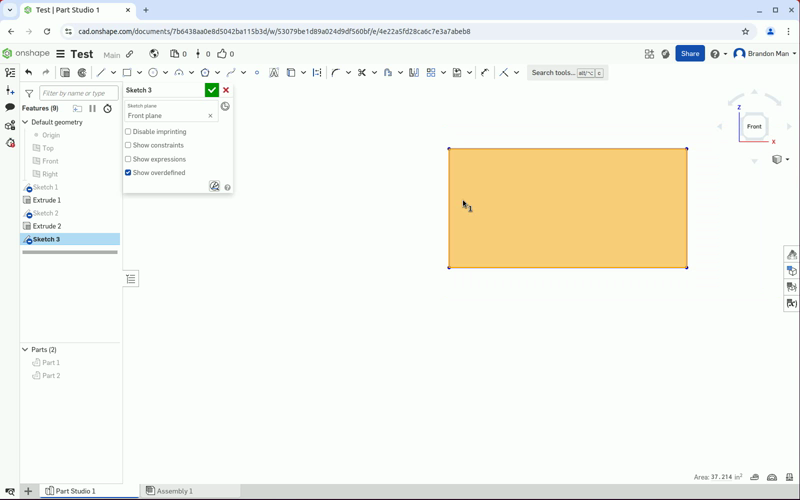
scroll(-6)
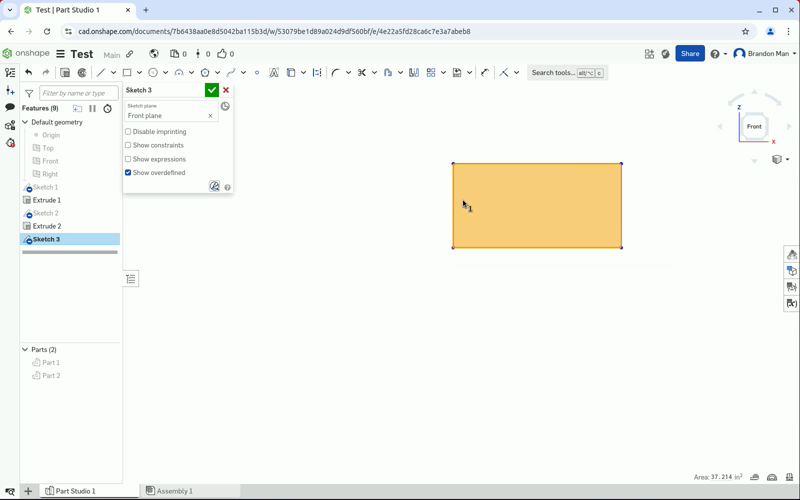
scroll(-6)
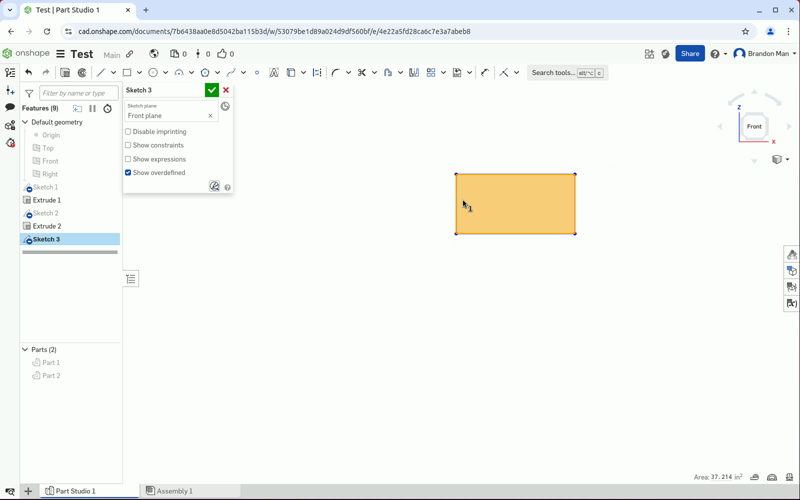
scroll(-6)
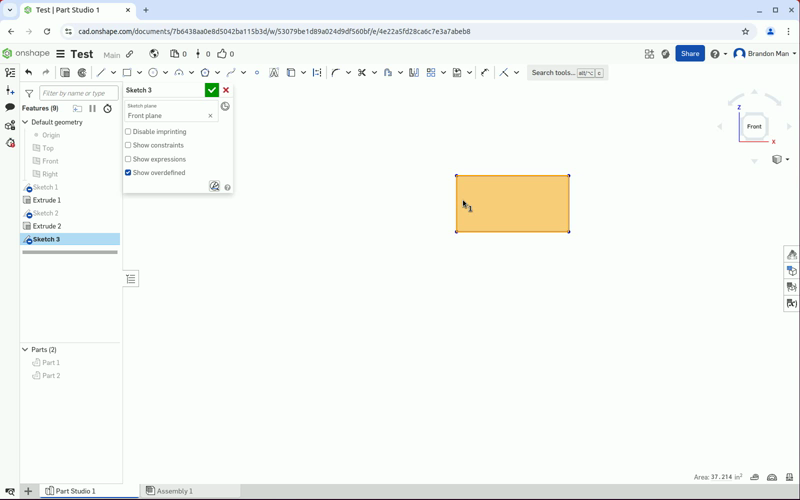
scroll(-6)
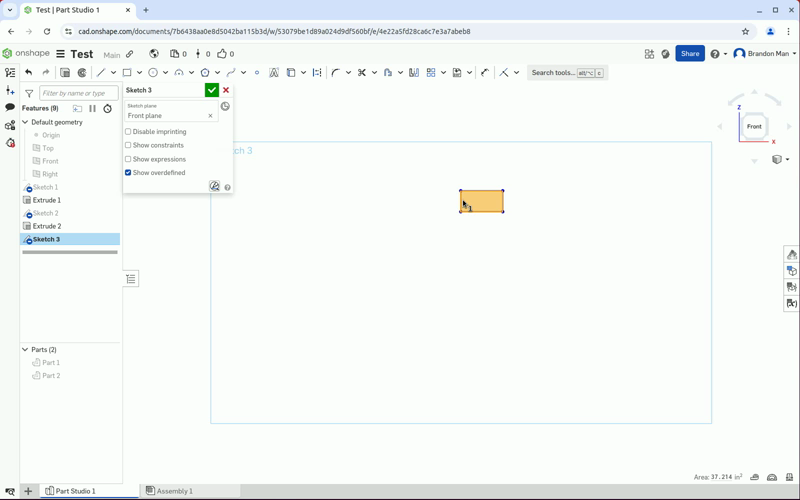
mouse_move(73, 352)
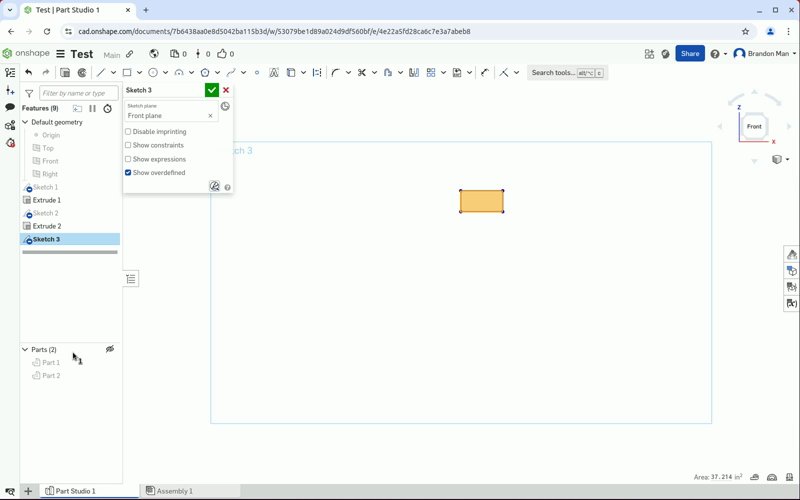
key(shift+y)
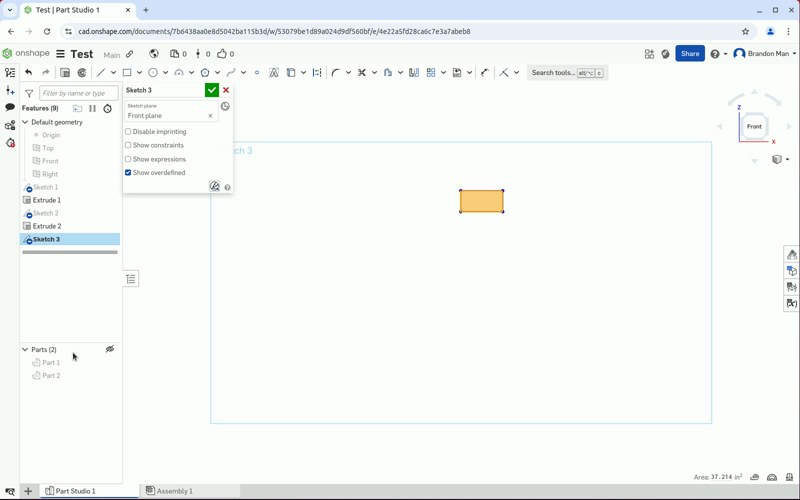
key(shift+e)
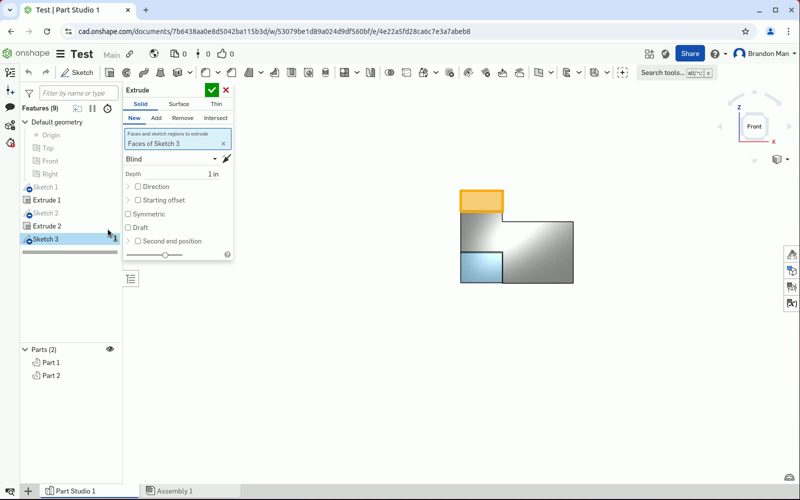
mouse_move(143, 106)
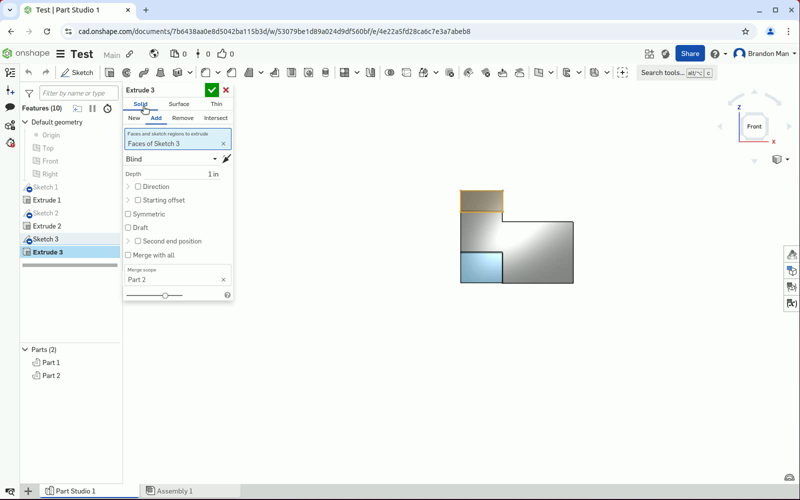
click(143, 106)
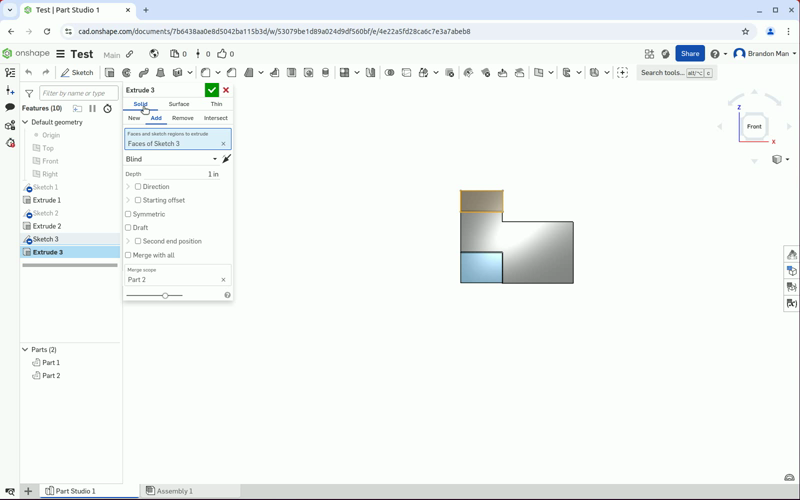
mouse_move(137, 120)
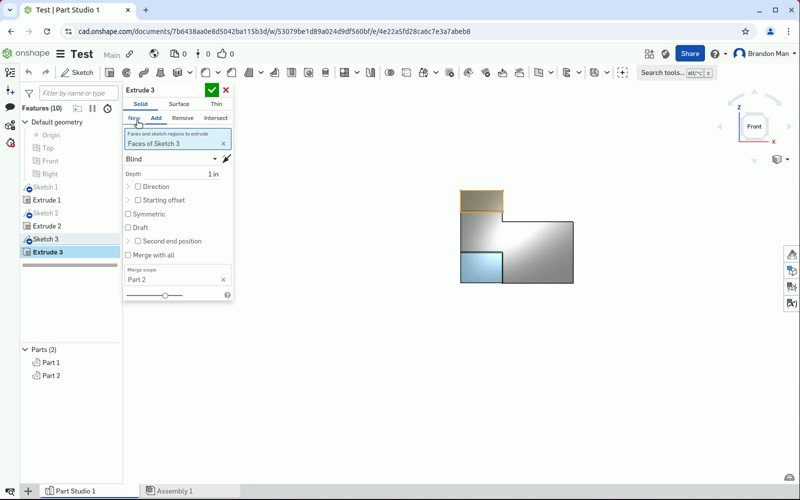
click(137, 120)
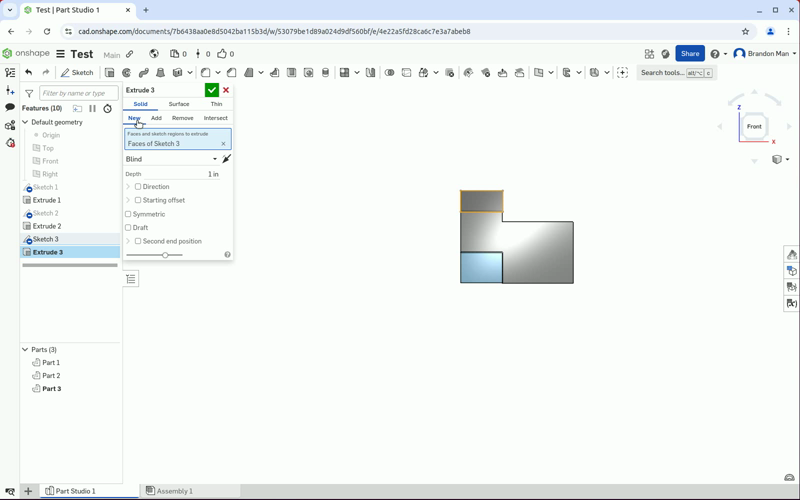
key(tab, 4)
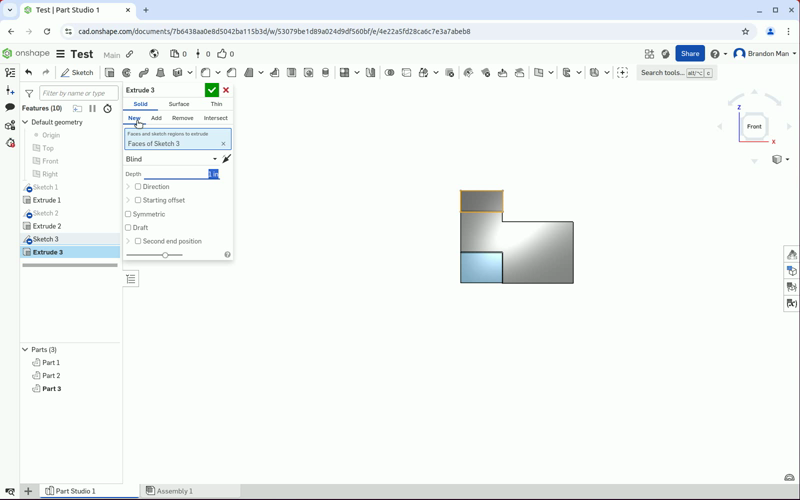
text(-19.016)
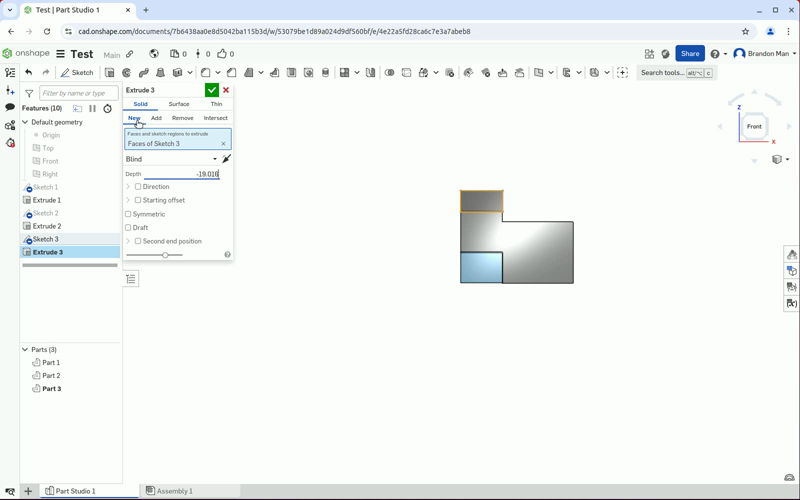
key(enter)
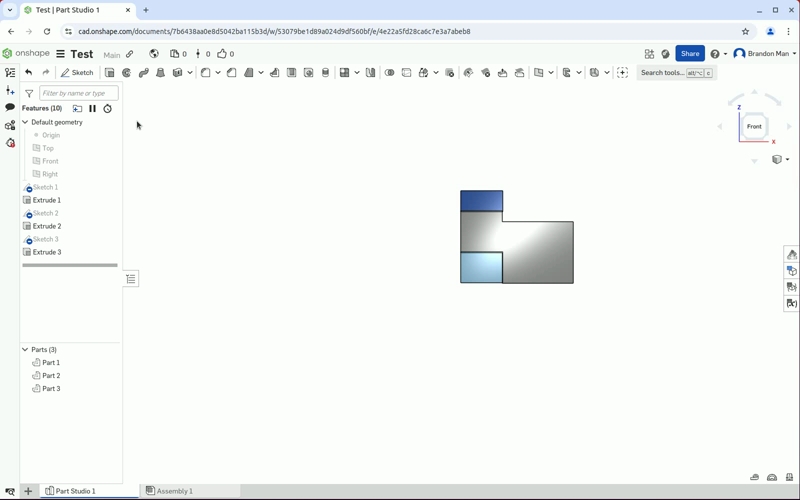
key(shift+h)
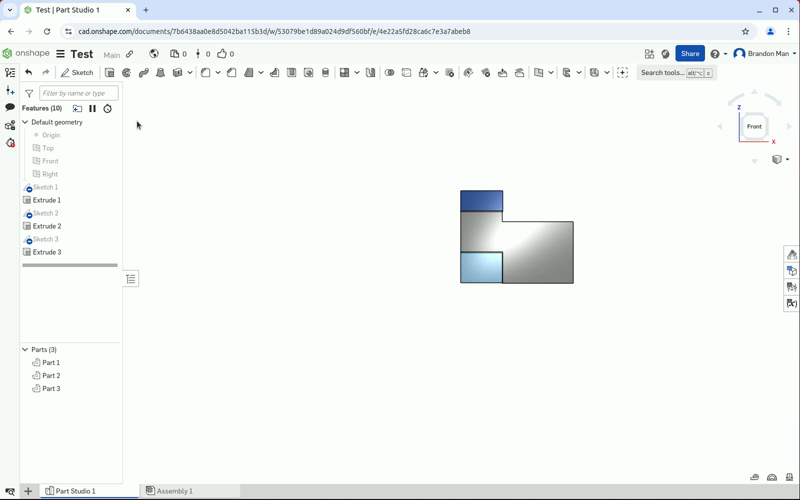
key(shift+h)
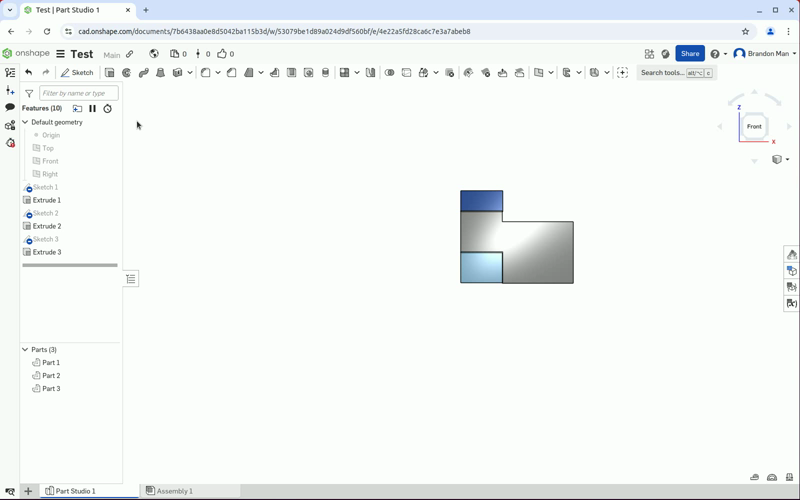
mouse_move(73, 189)
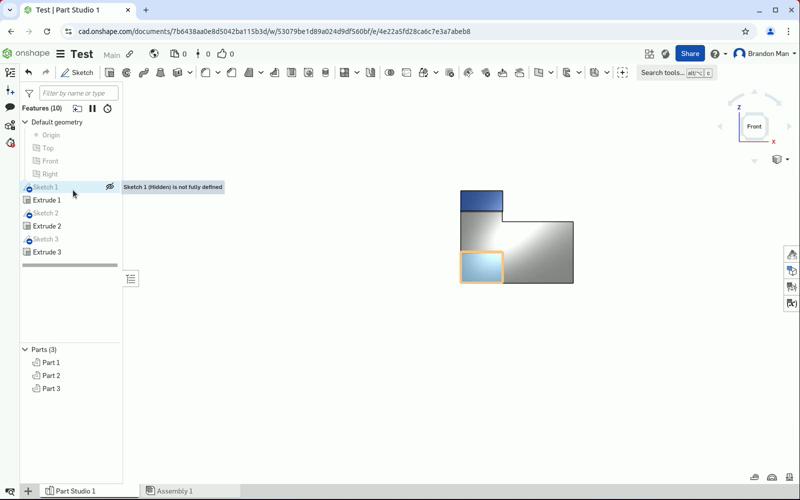
click(73, 189)
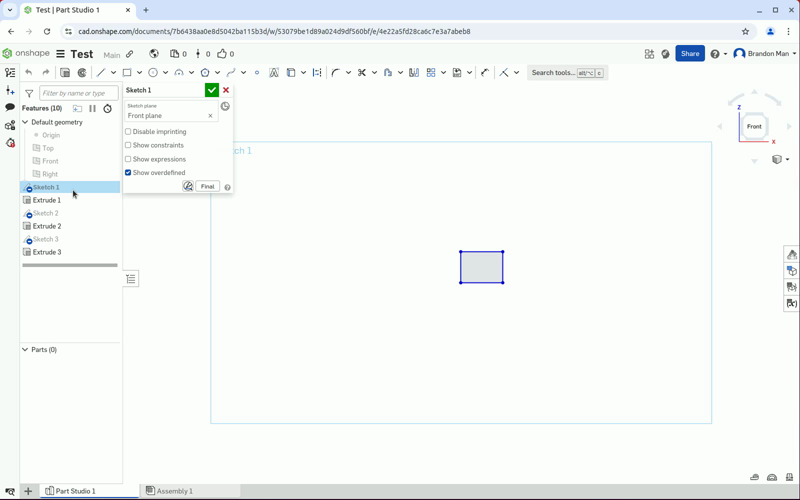
mouse_move(229, 92)
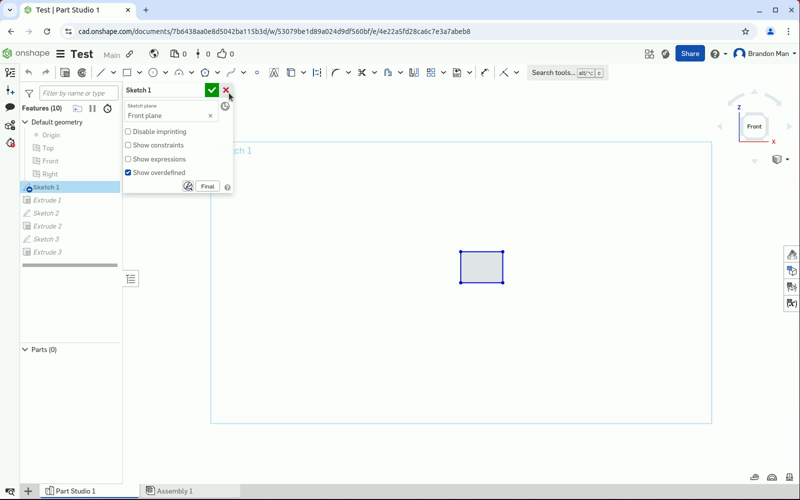
click(229, 92)
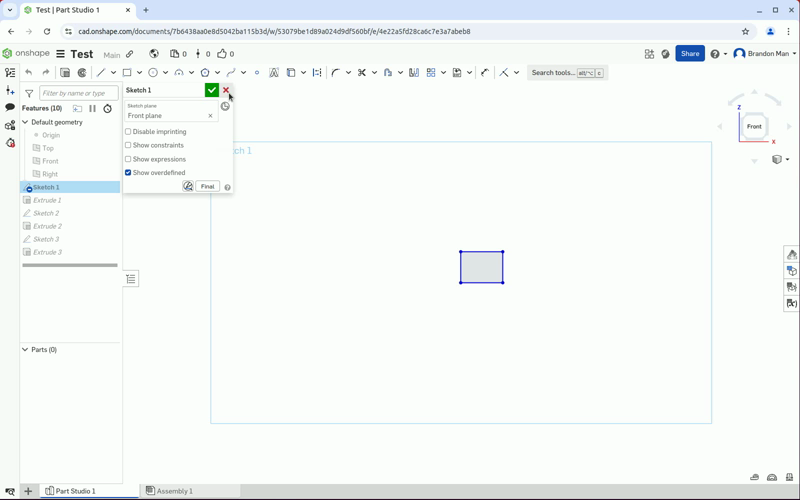
key(shift+s)
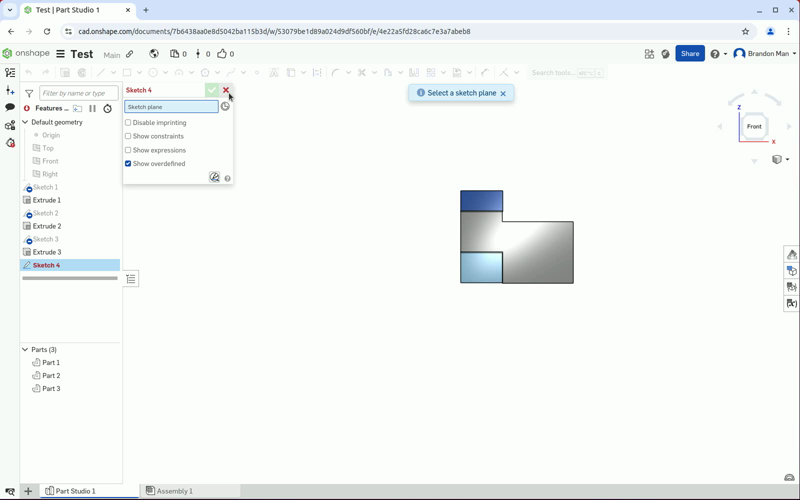
mouse_move(73, 163)
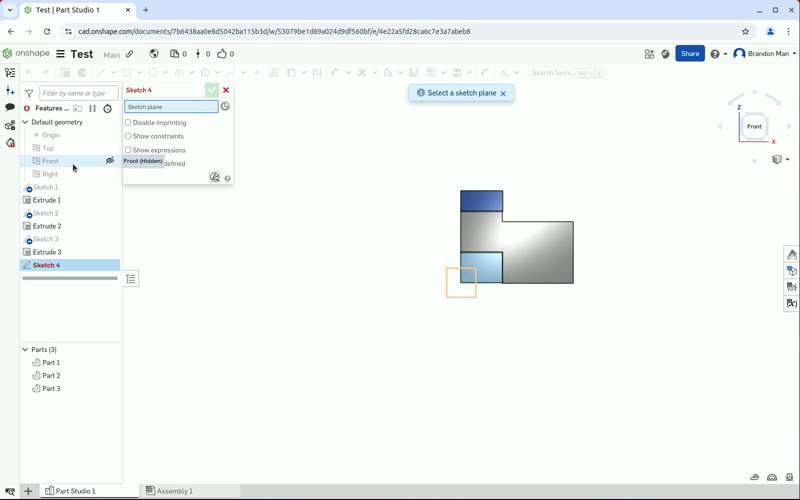
click(73, 163)
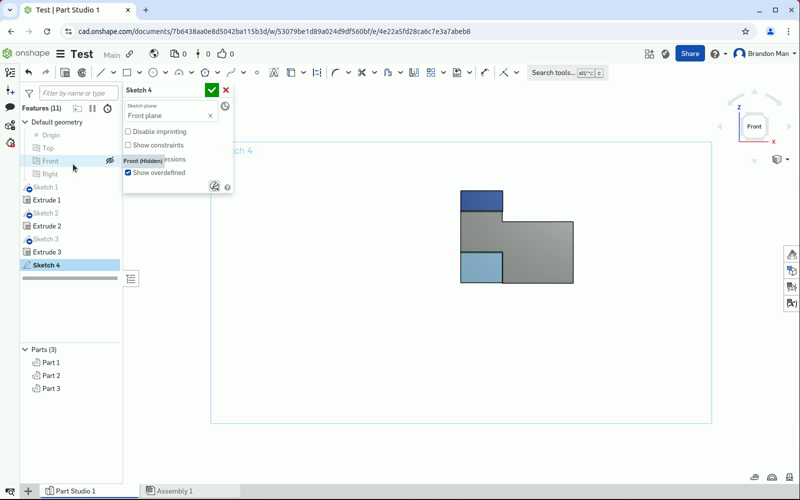
mouse_move(73, 352)
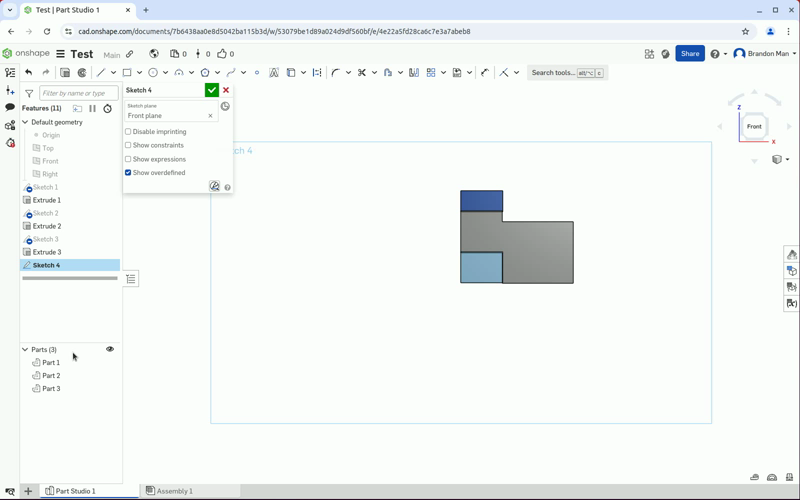
key(y)
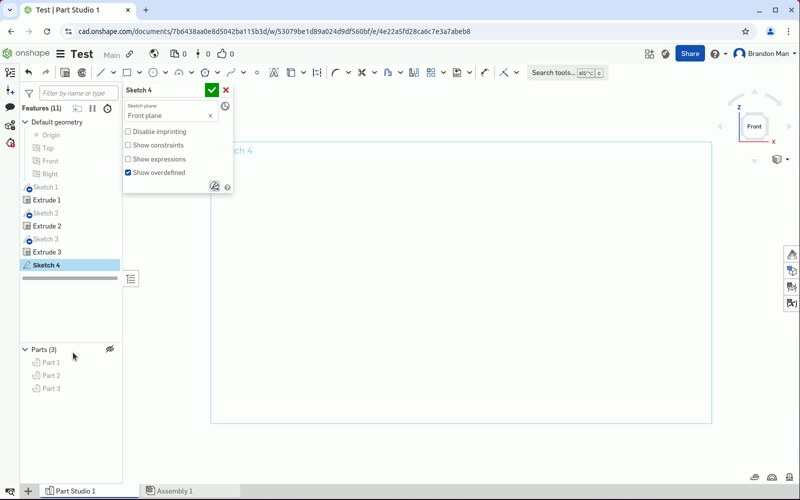
key(l)
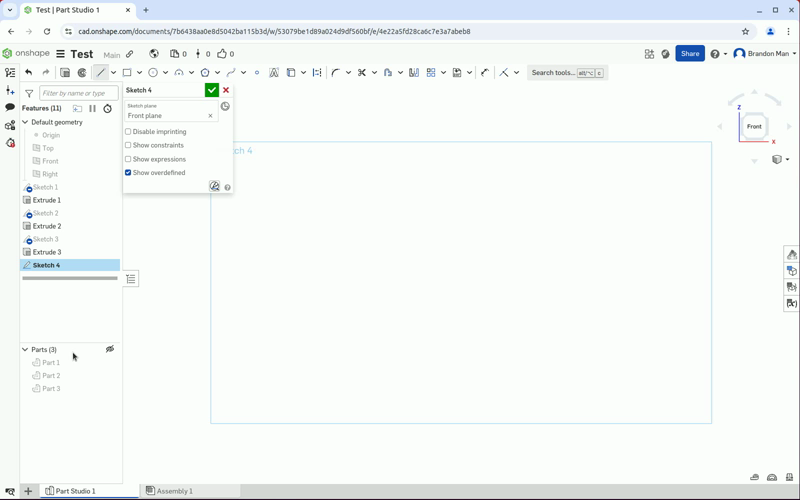
key_down(shift)
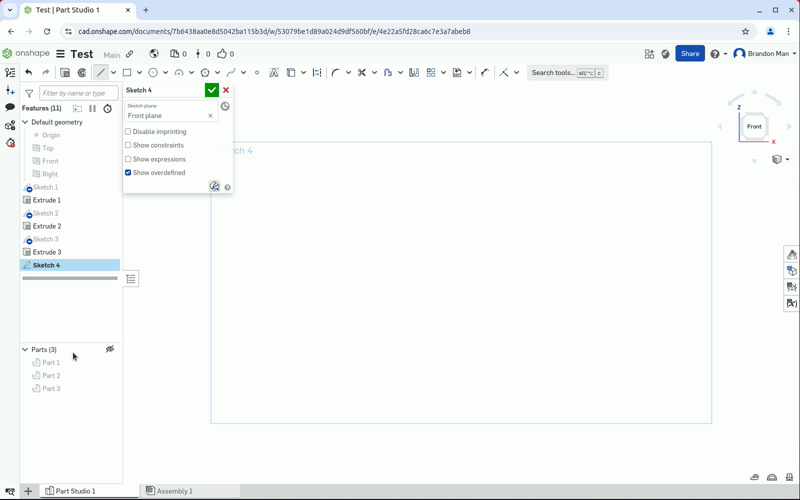
mouse_move(460, 252)
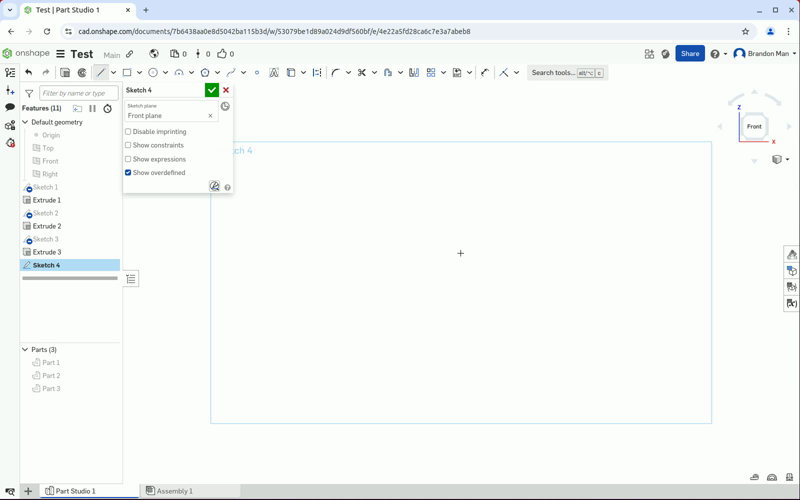
click(460, 252)
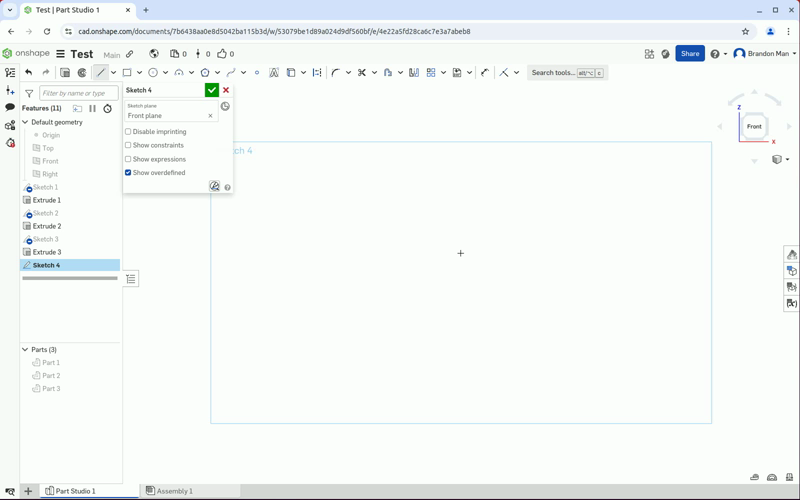
key_up(shift)
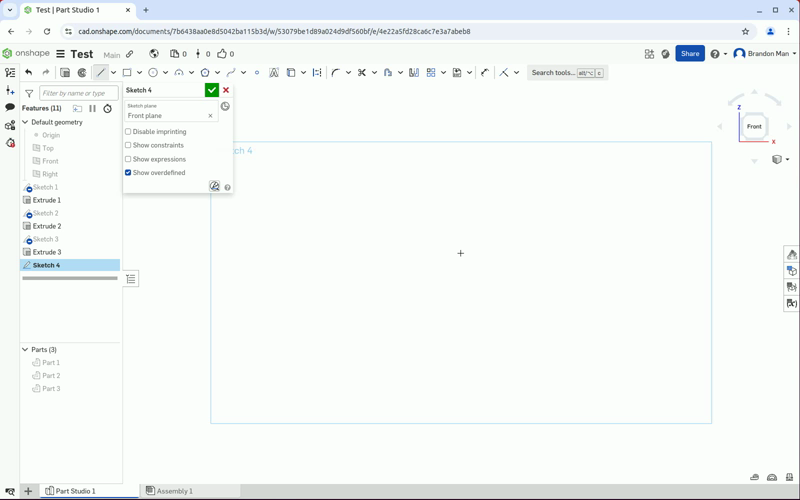
key_down(shift)
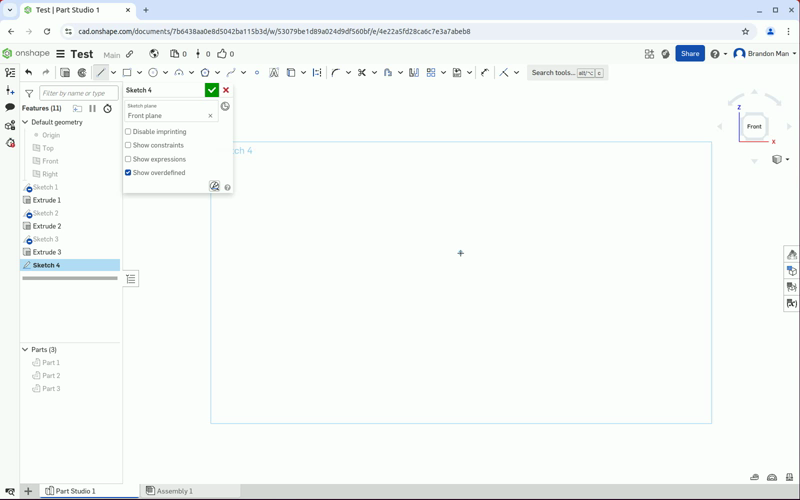
mouse_move(490, 252)
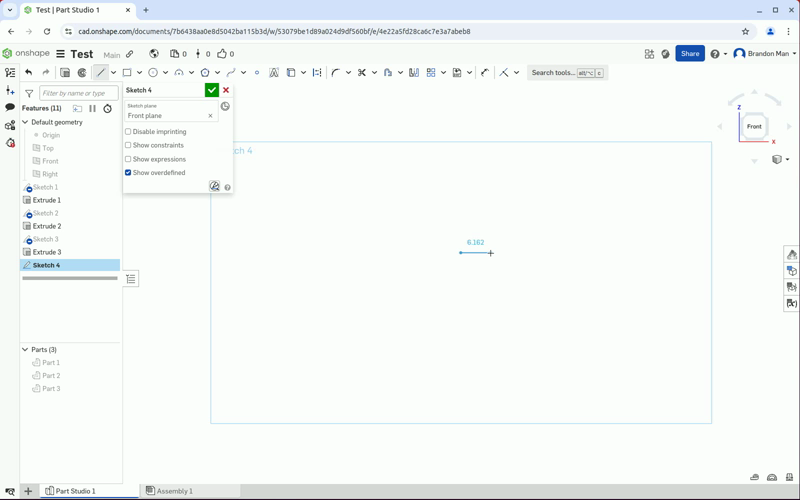
mouse_move(502, 252)
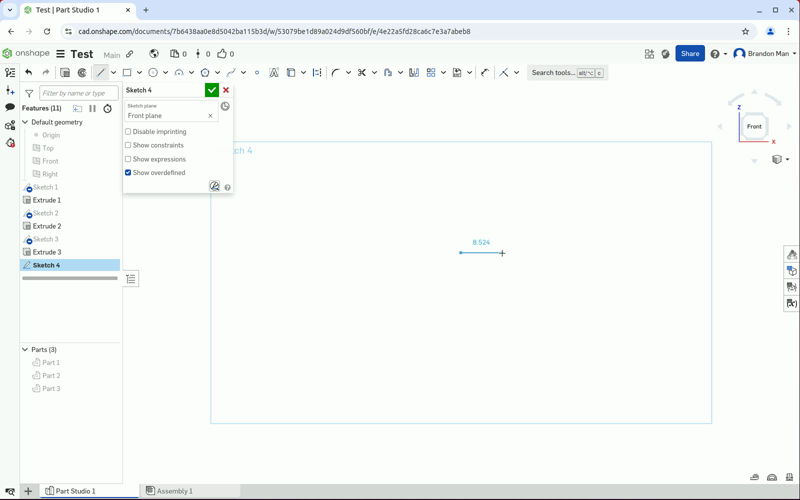
click(502, 252)
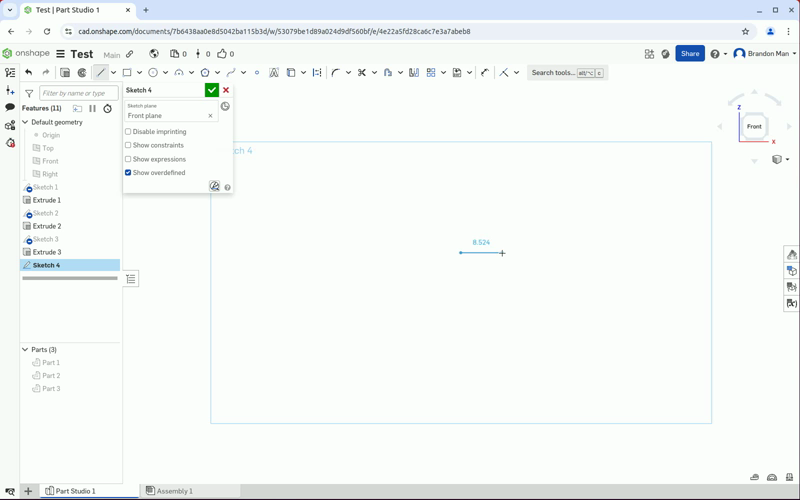
key_up(shift)
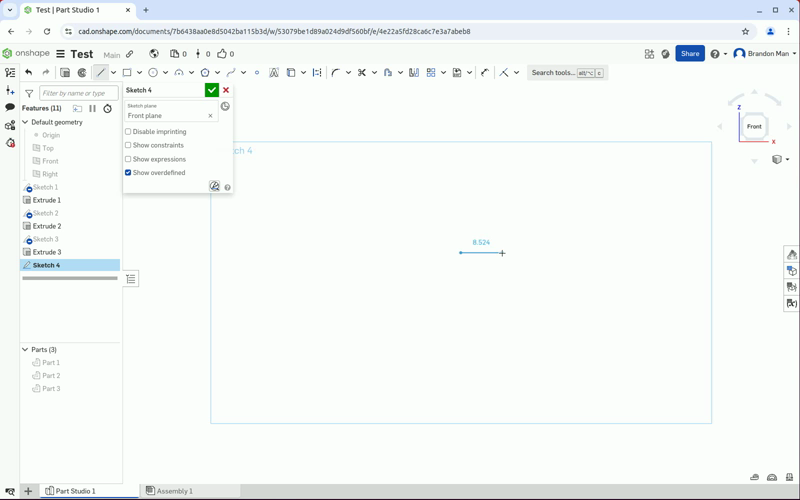
key_down(shift)
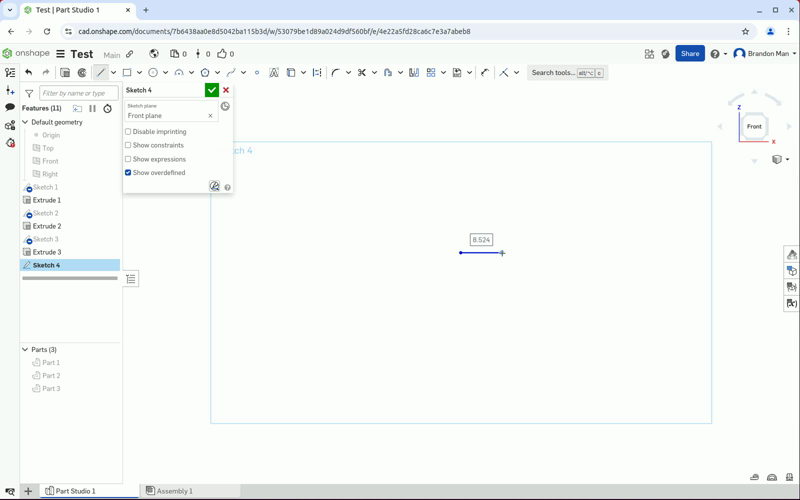
mouse_move(532, 252)
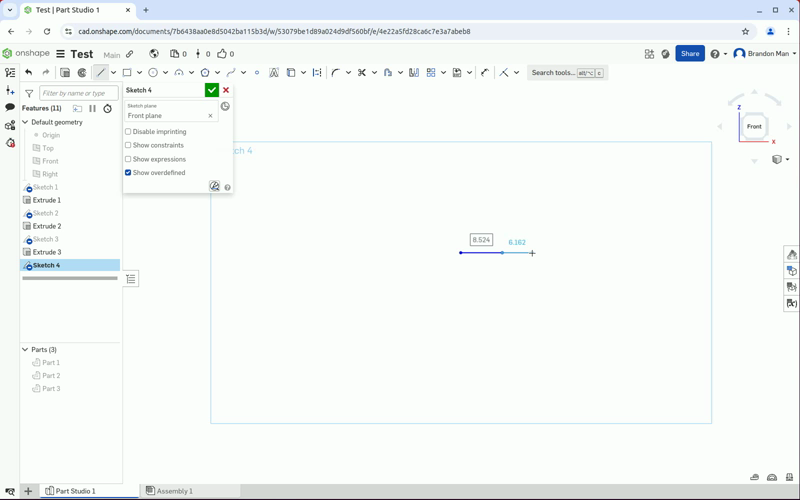
mouse_move(502, 283)
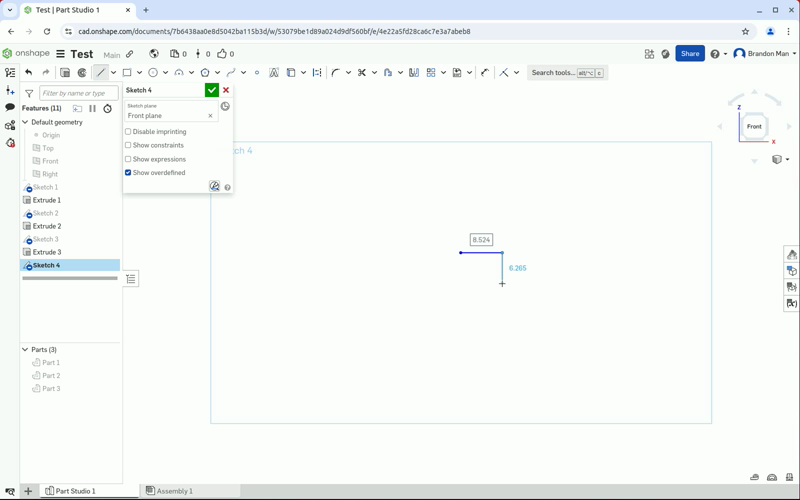
click(502, 283)
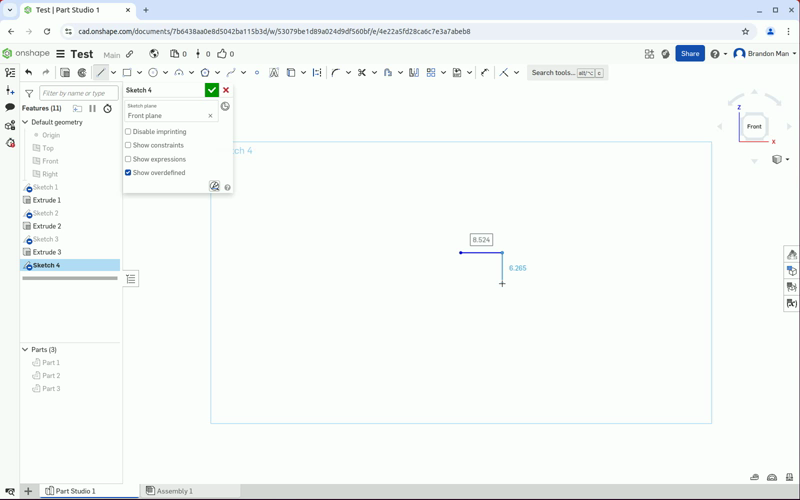
key_up(shift)
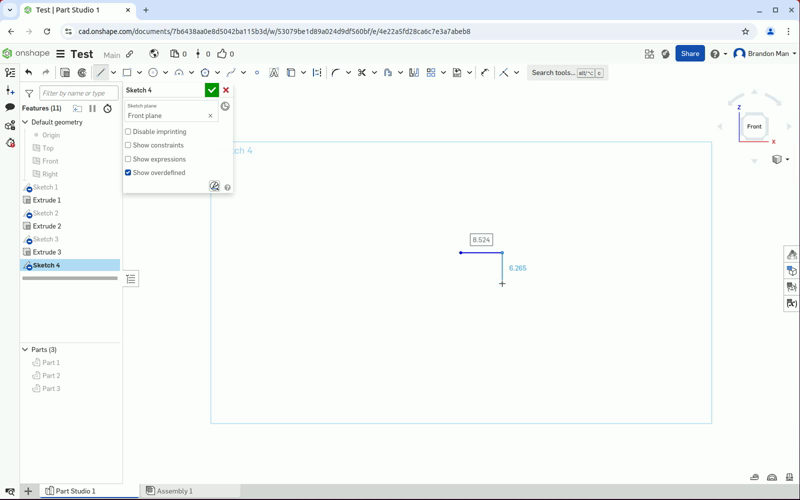
key_down(shift)
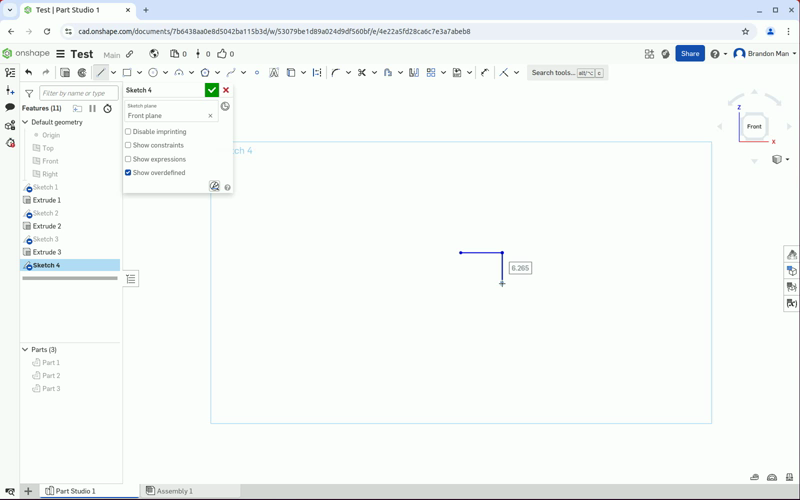
mouse_move(573, 283)
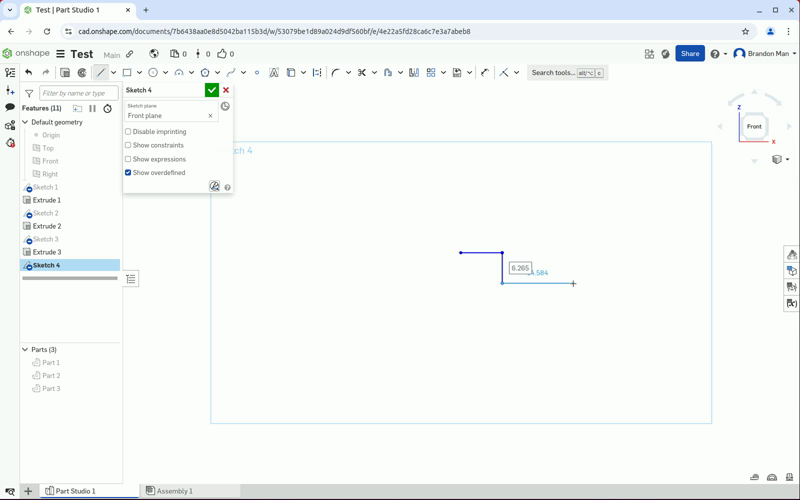
click(573, 283)
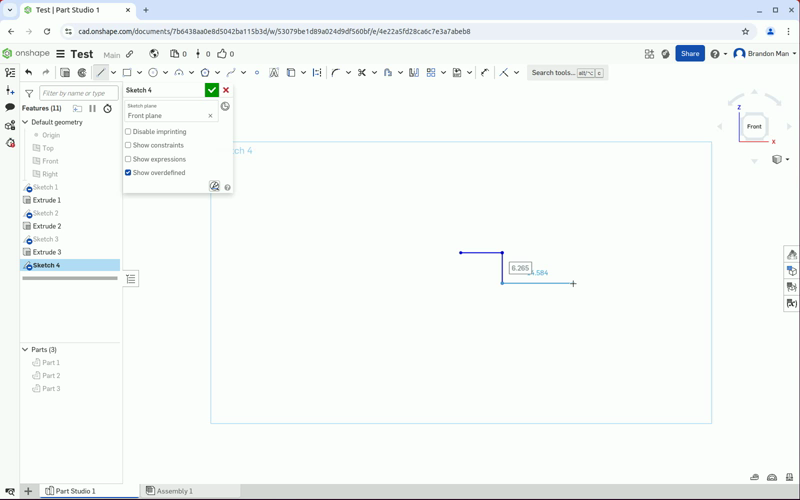
key_up(shift)
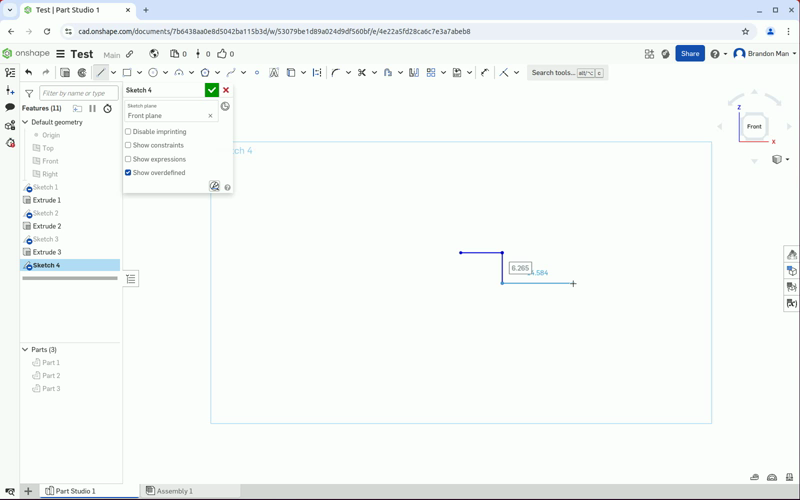
key_down(shift)
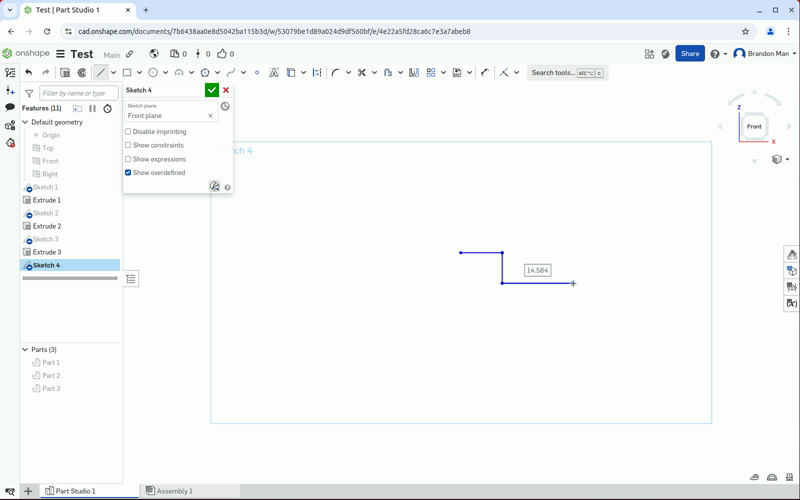
mouse_move(573, 221)
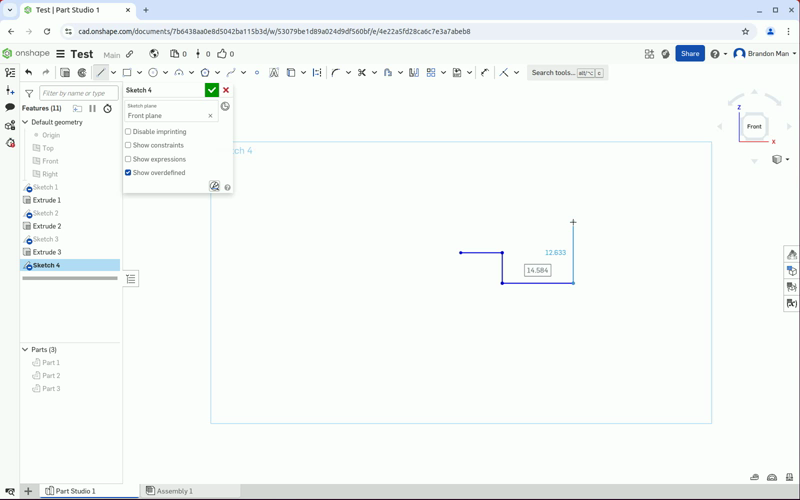
click(573, 221)
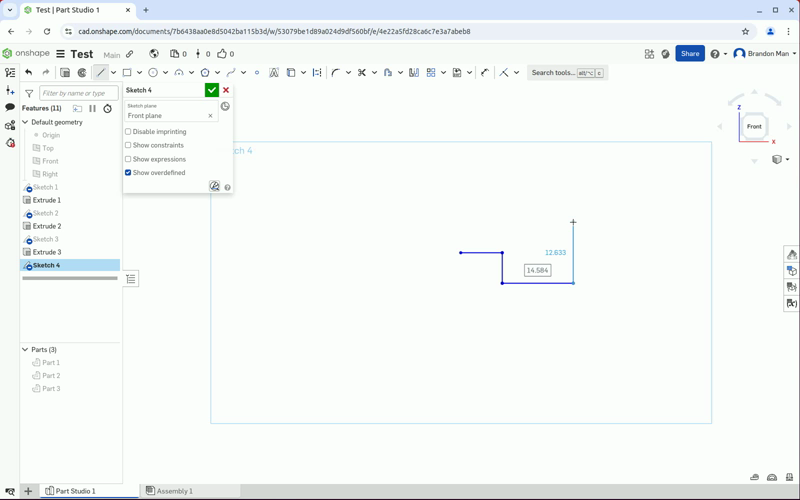
key_up(shift)
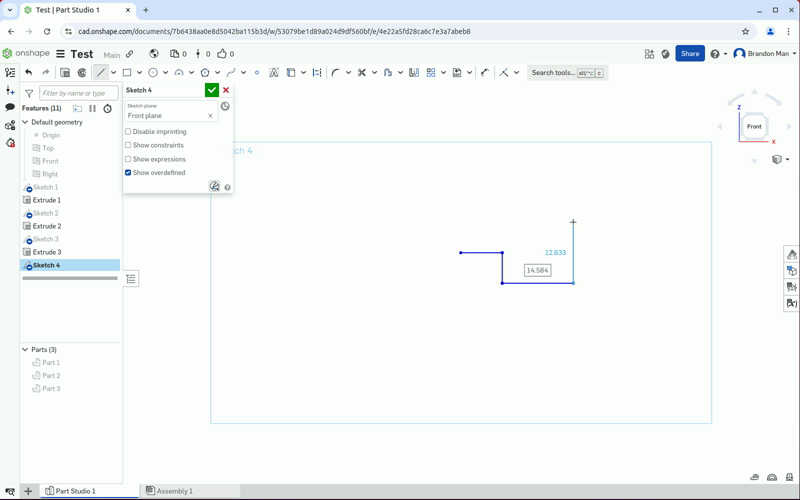
key_down(shift)
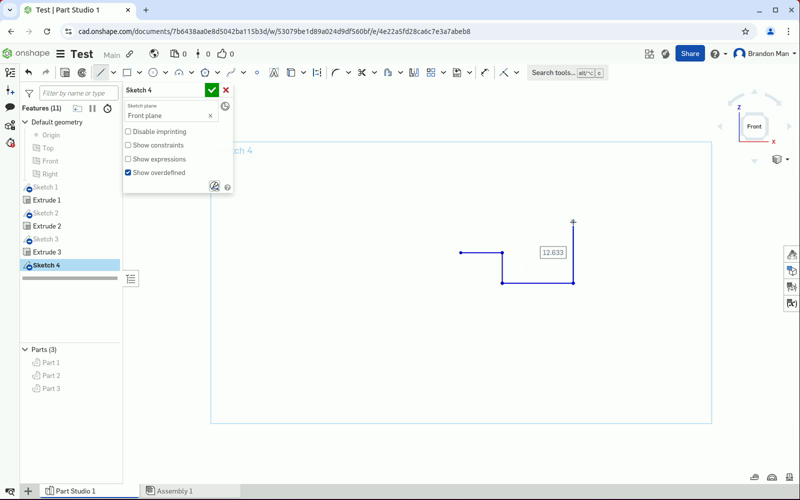
mouse_move(502, 221)
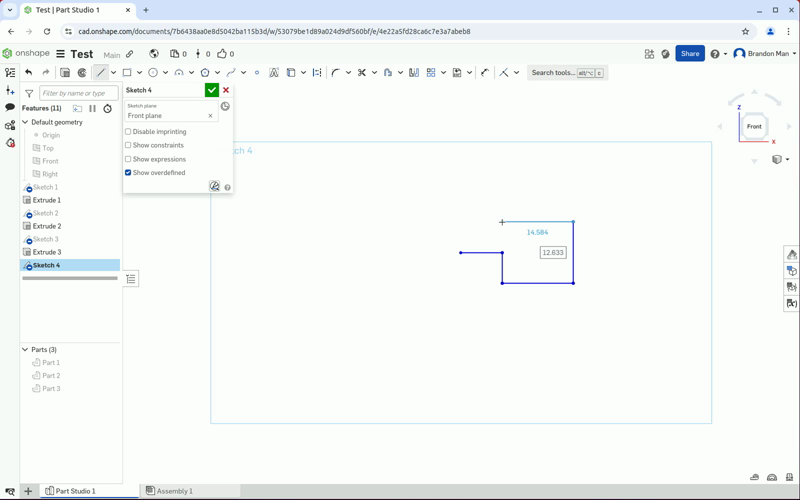
click(502, 221)
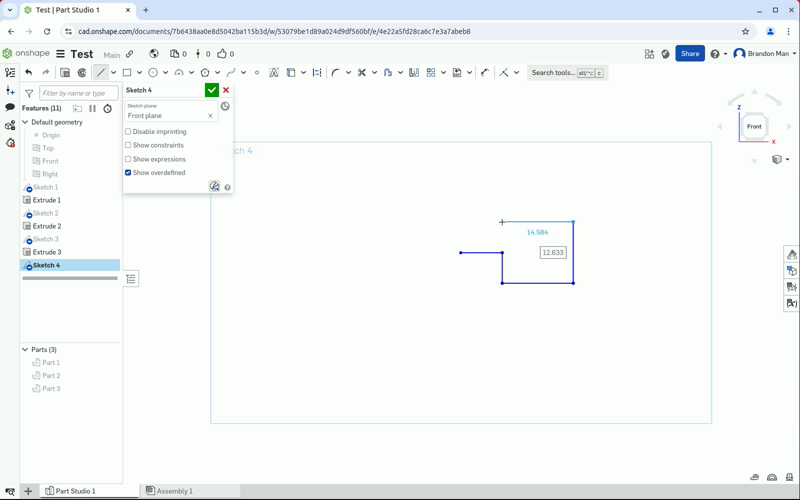
key_up(shift)
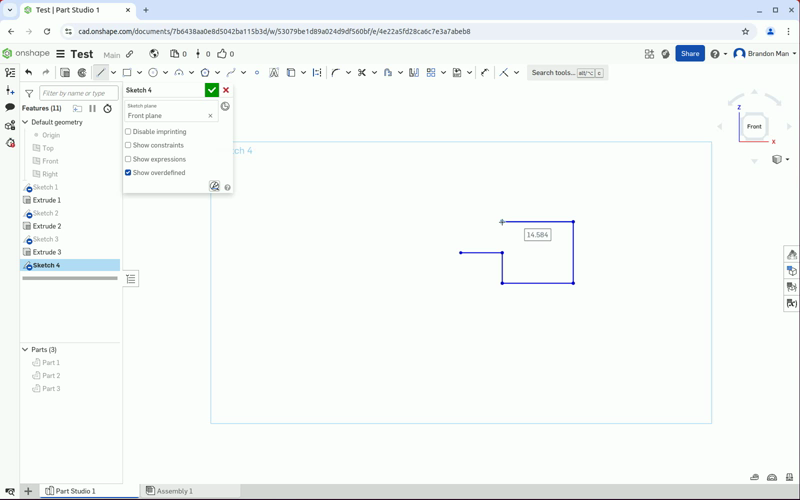
key_down(shift)
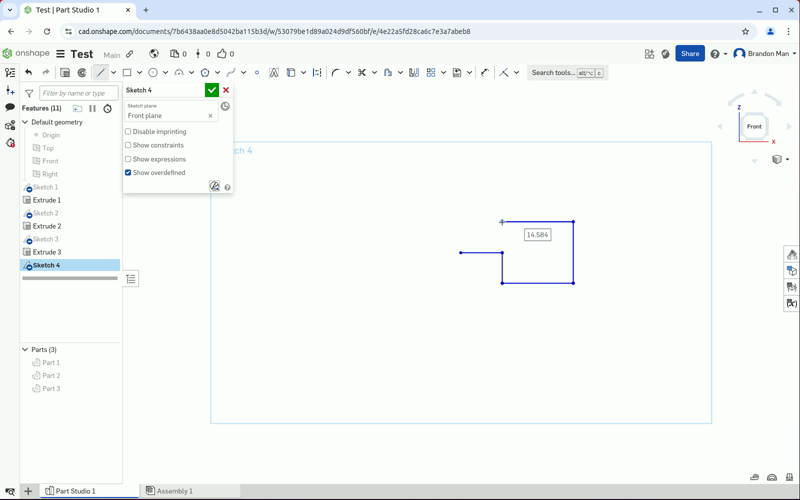
mouse_move(532, 221)
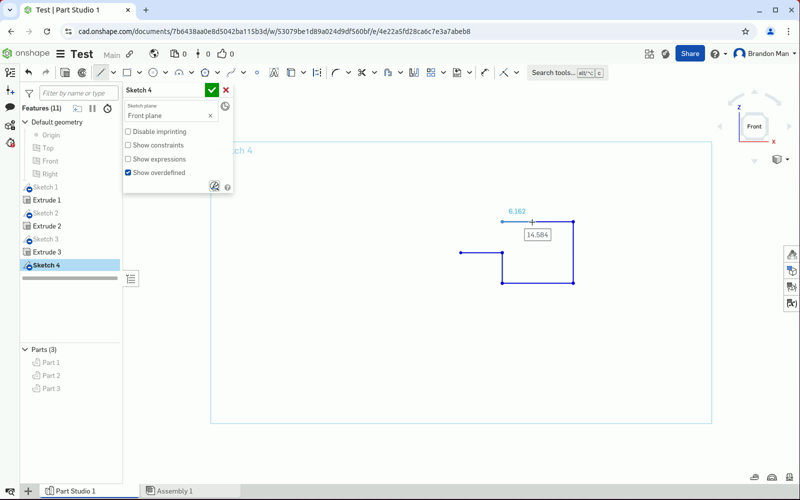
mouse_move(502, 210)
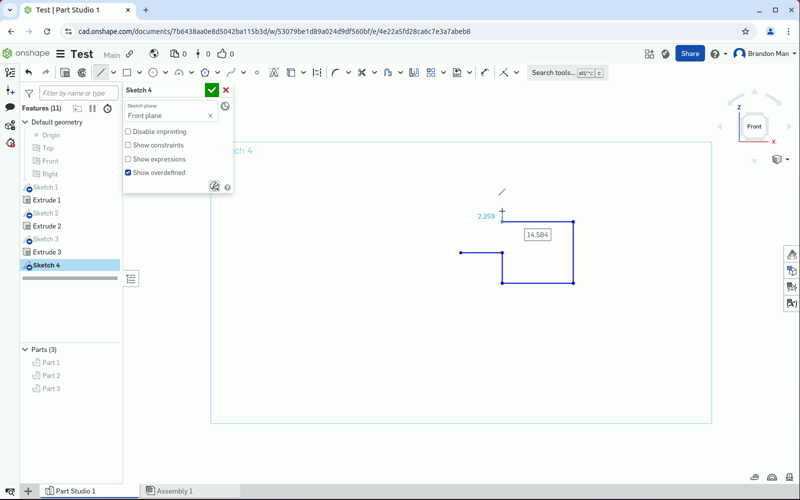
click(502, 210)
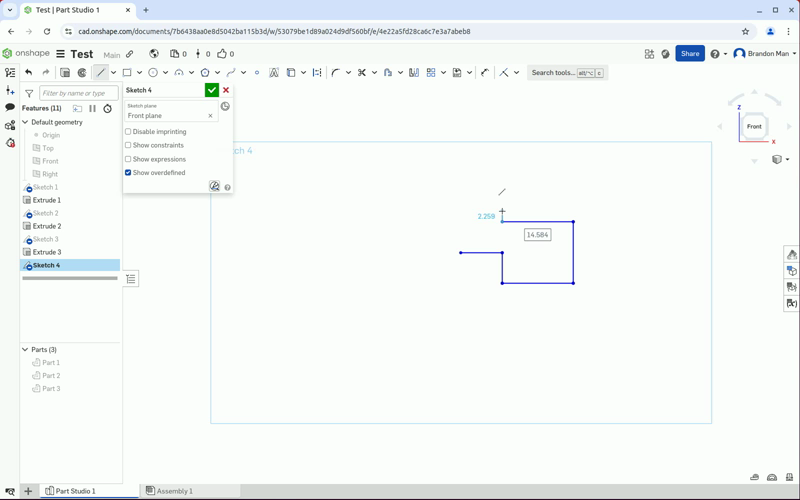
key_up(shift)
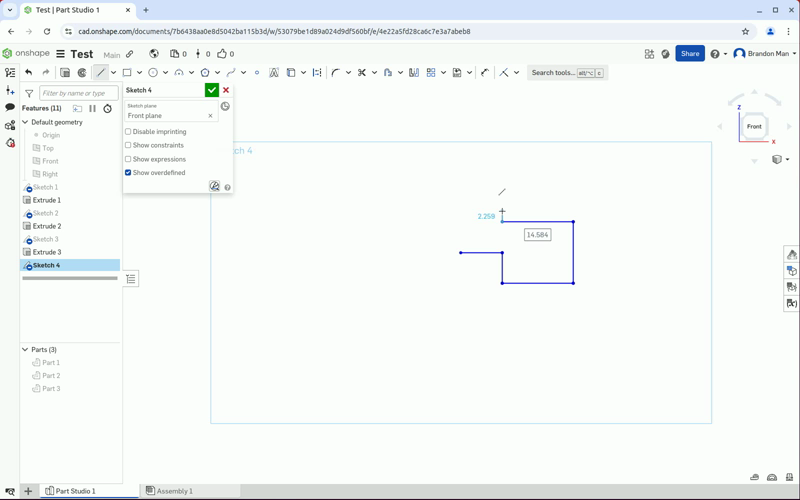
key_down(shift)
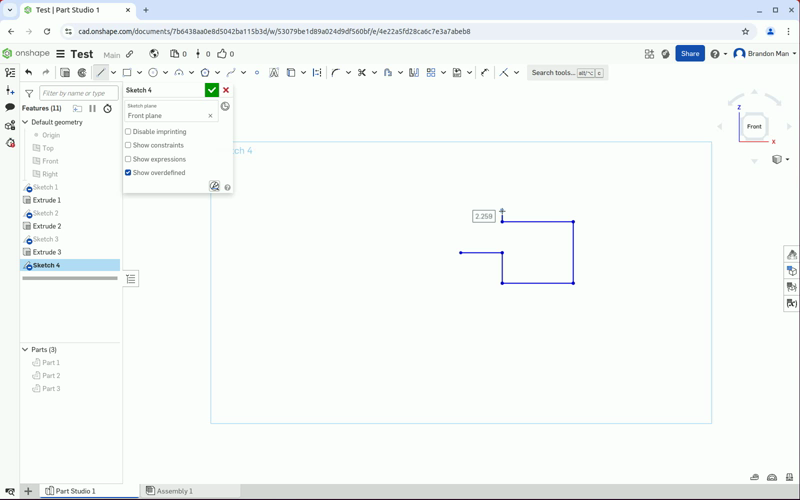
mouse_move(532, 210)
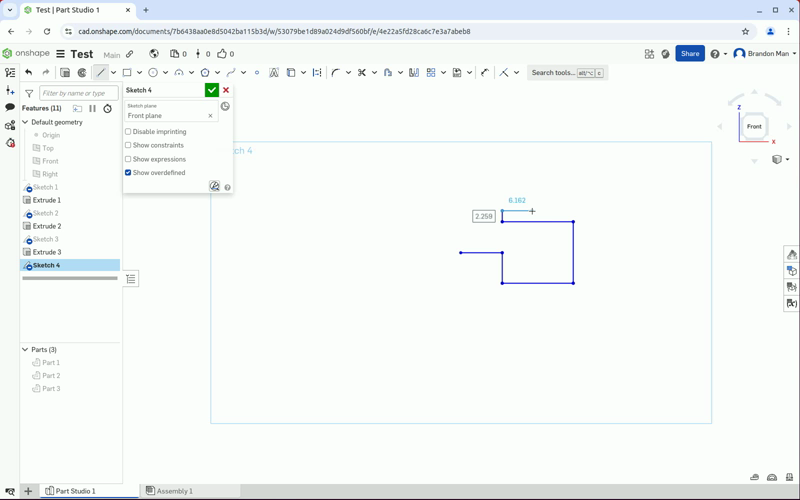
mouse_move(460, 210)
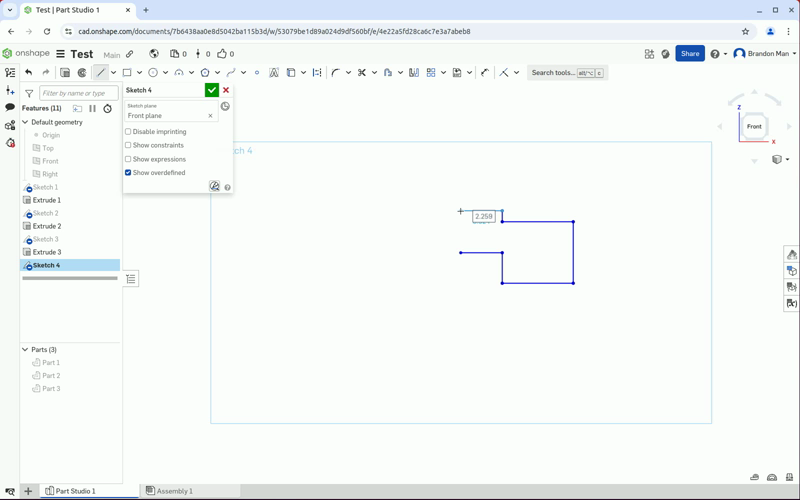
click(460, 210)
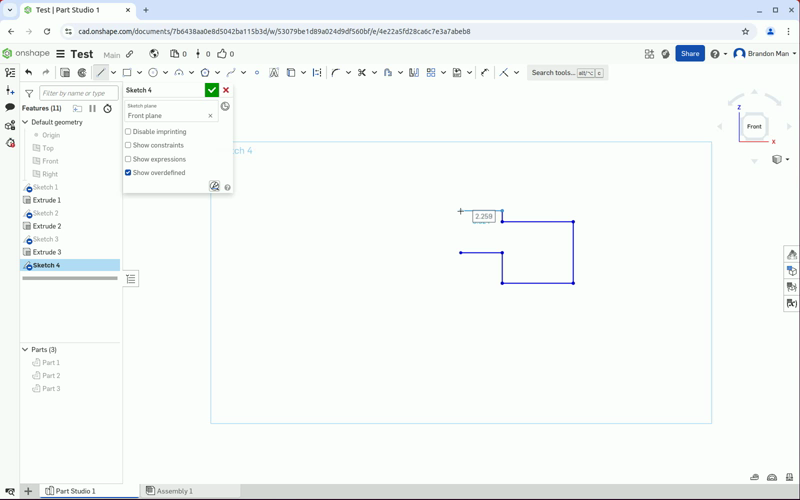
key_up(shift)
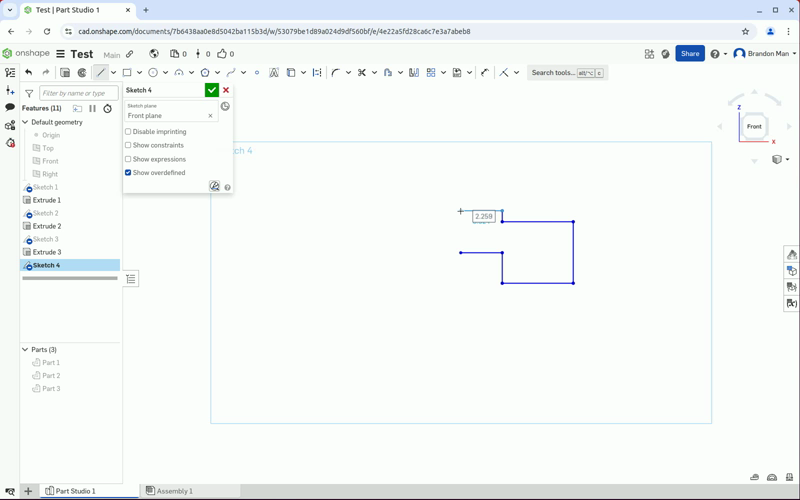
mouse_move(490, 210)
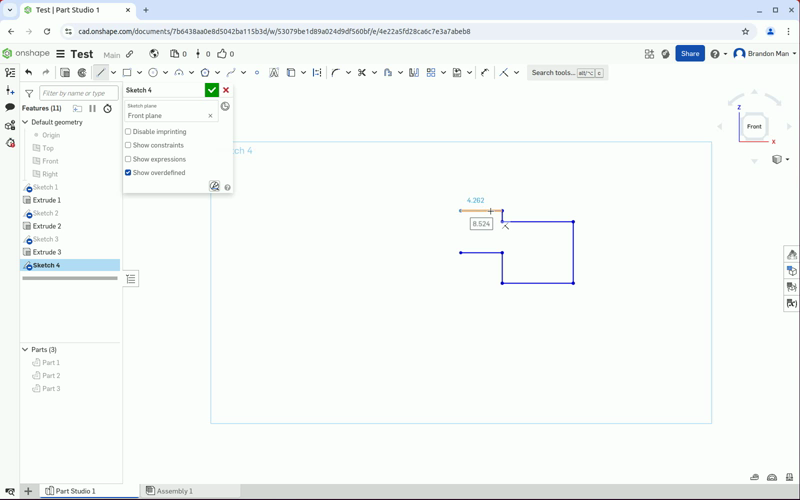
key_down(shift)
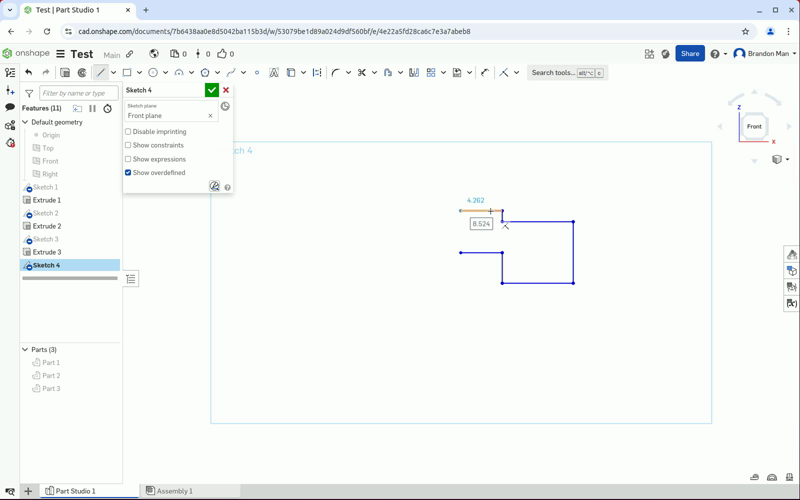
mouse_move(460, 252)
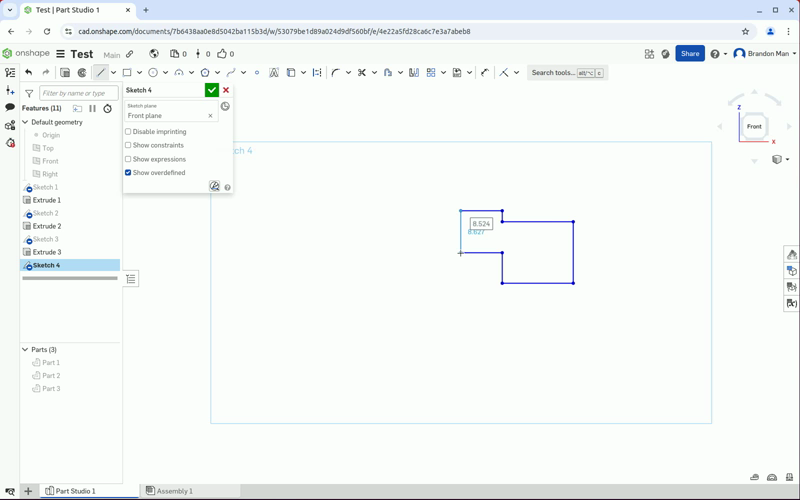
key_up(shift)
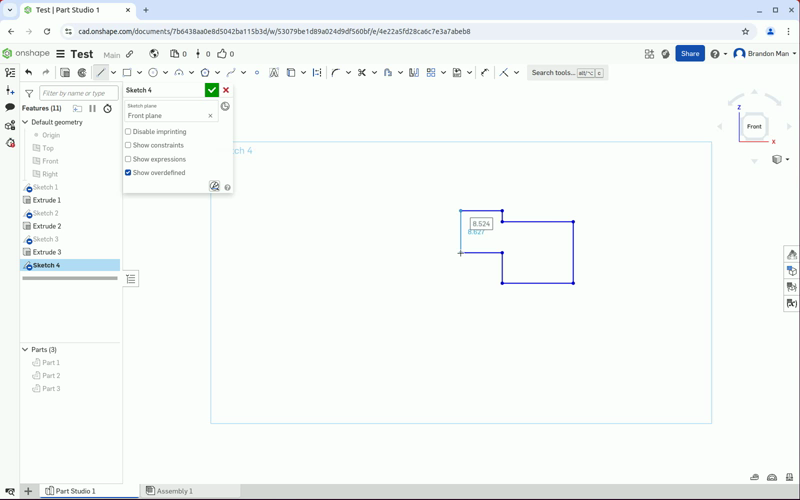
click(460, 252)
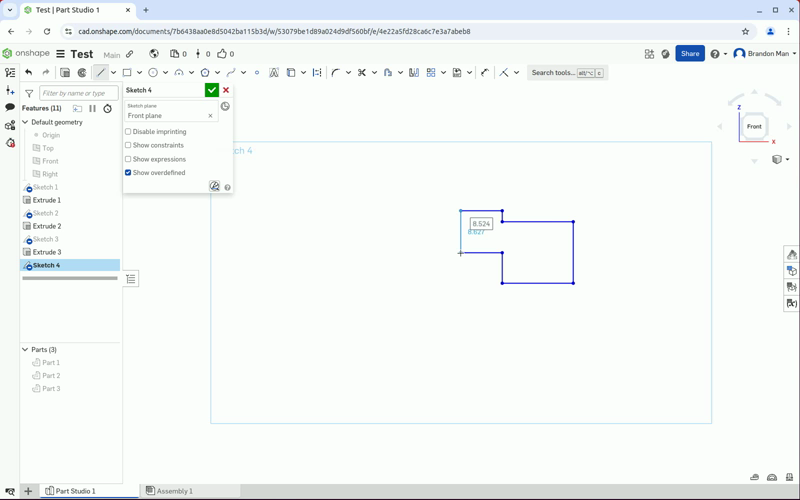
key(esc)
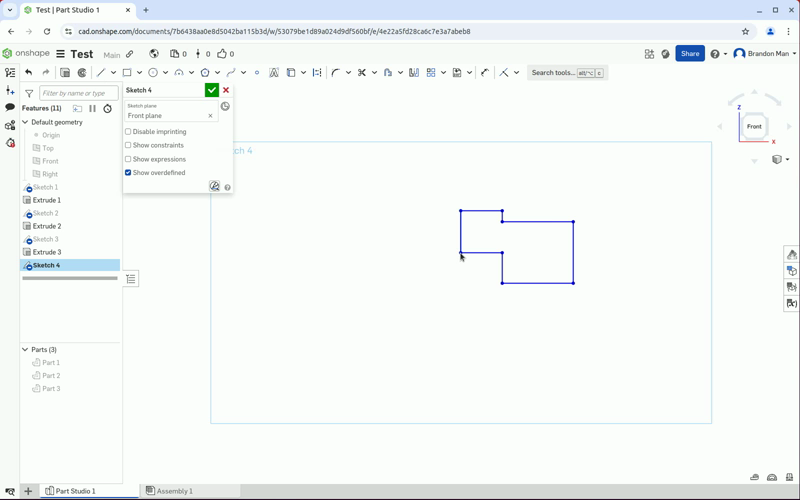
mouse_move(484, 227)
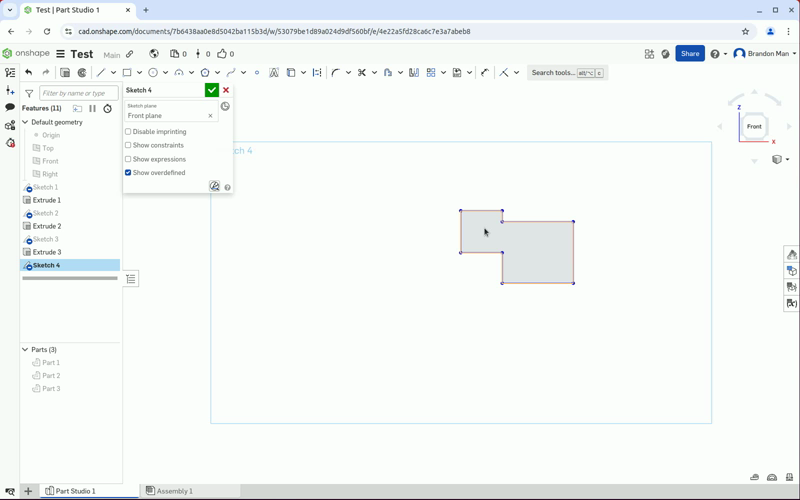
click(484, 227)
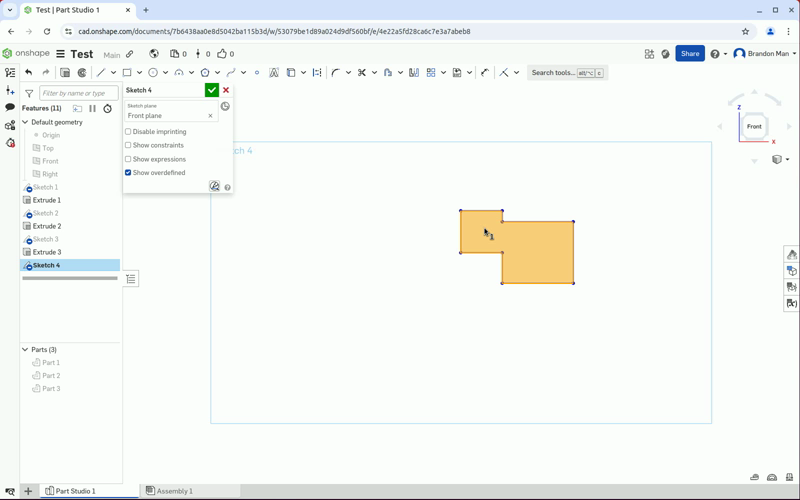
mouse_move(73, 352)
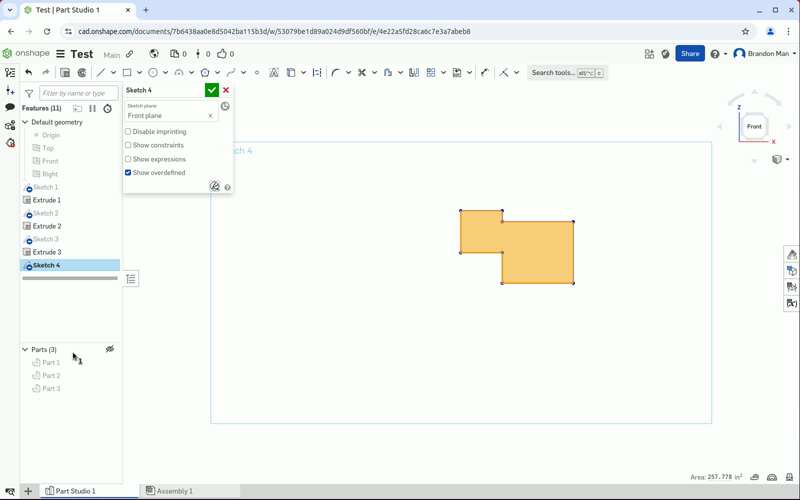
key(shift+y)
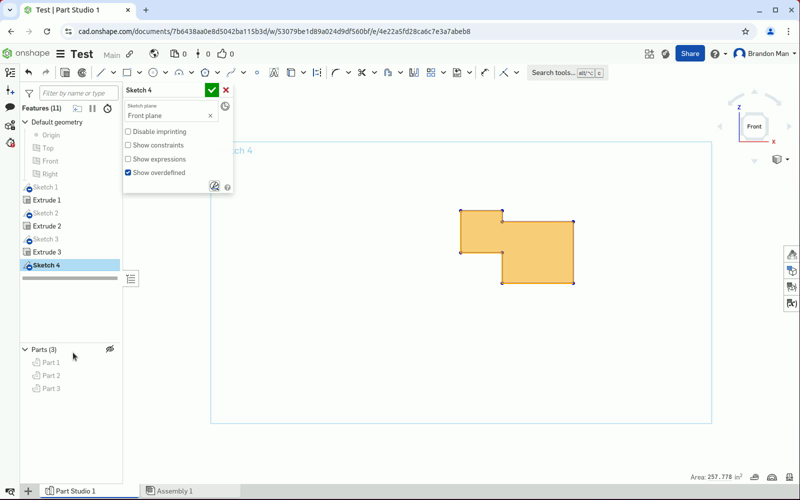
key(shift+e)
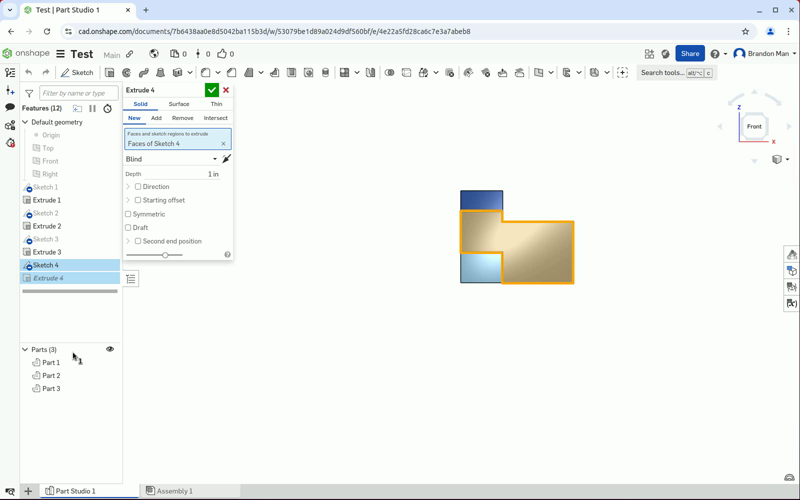
mouse_move(143, 106)
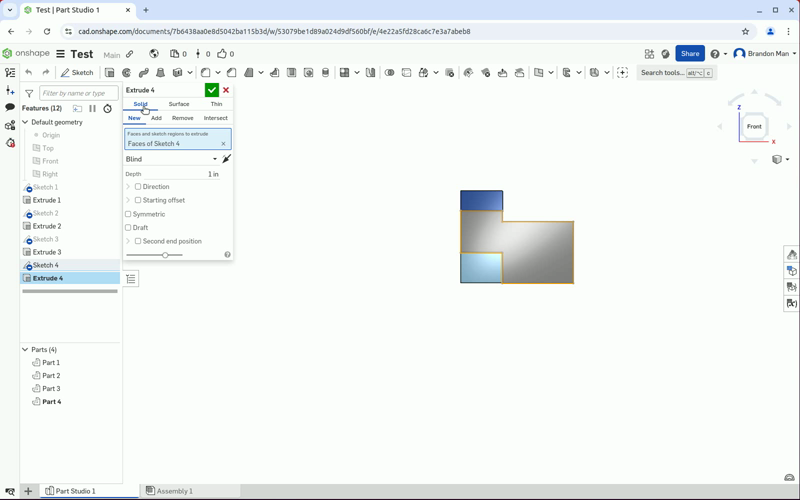
click(143, 106)
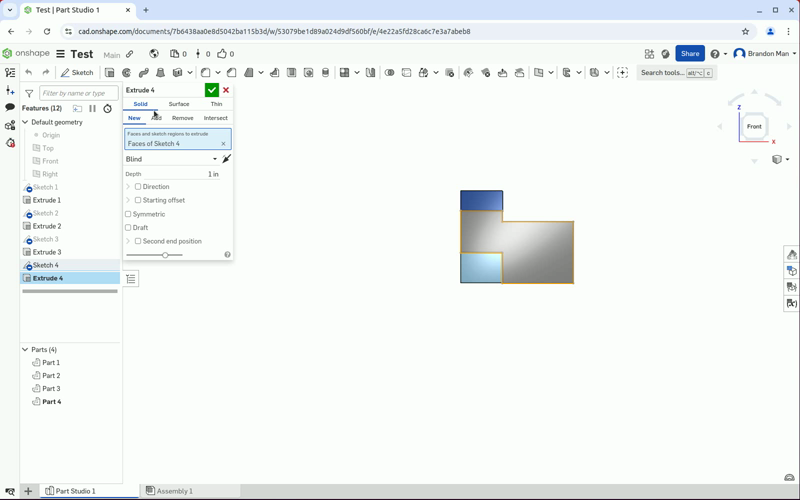
mouse_move(186, 120)
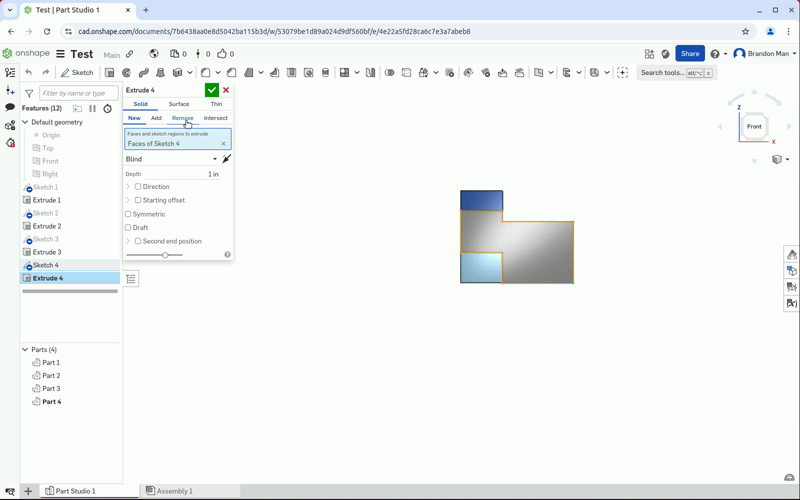
click(186, 120)
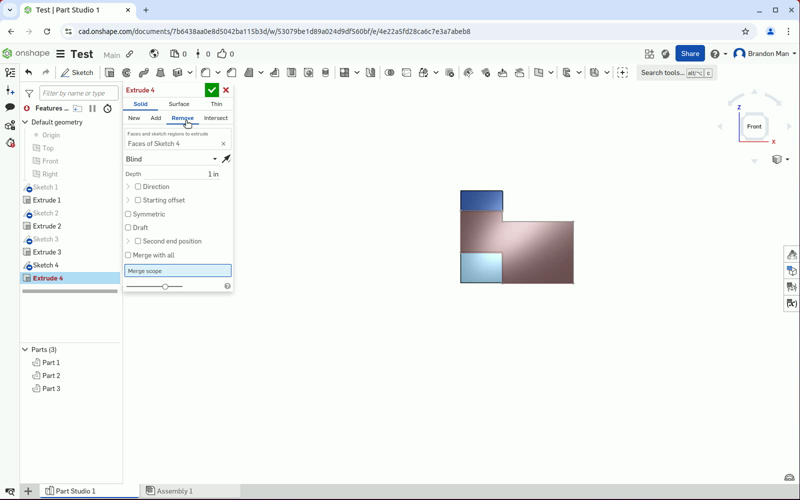
key(tab, 4)
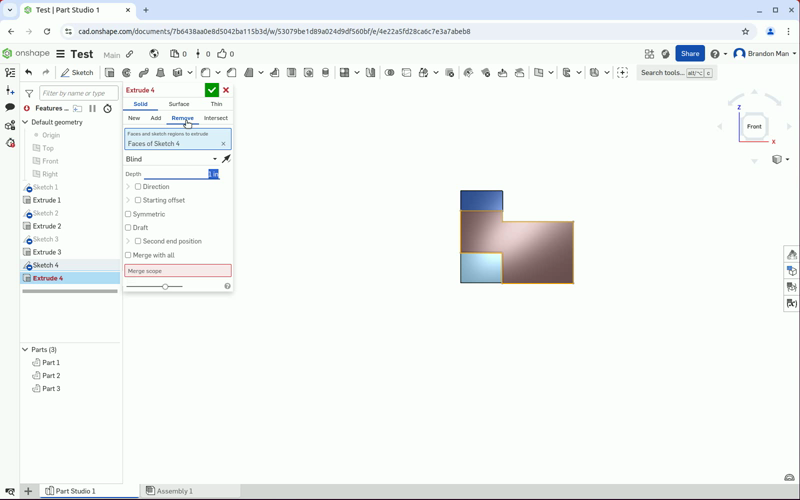
text(12.517)
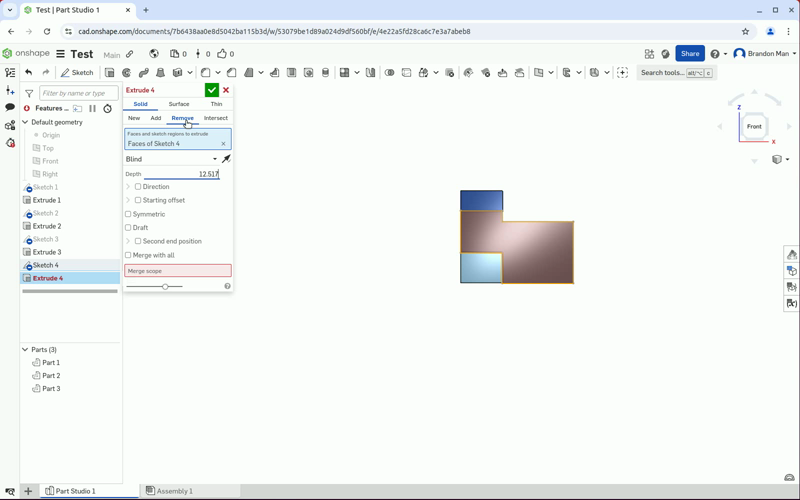
key(tab, 6)
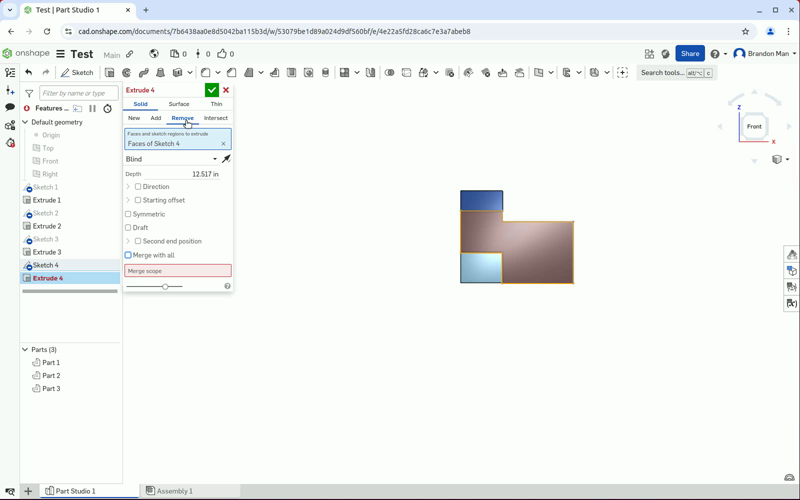
key(space)
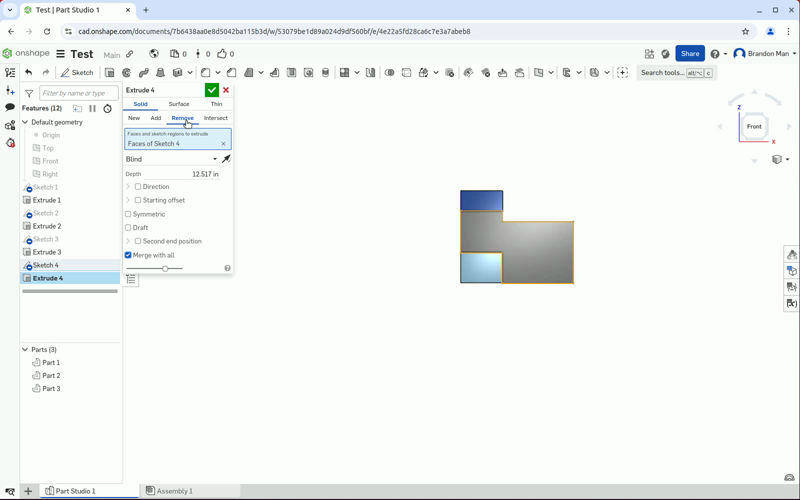
key(enter)
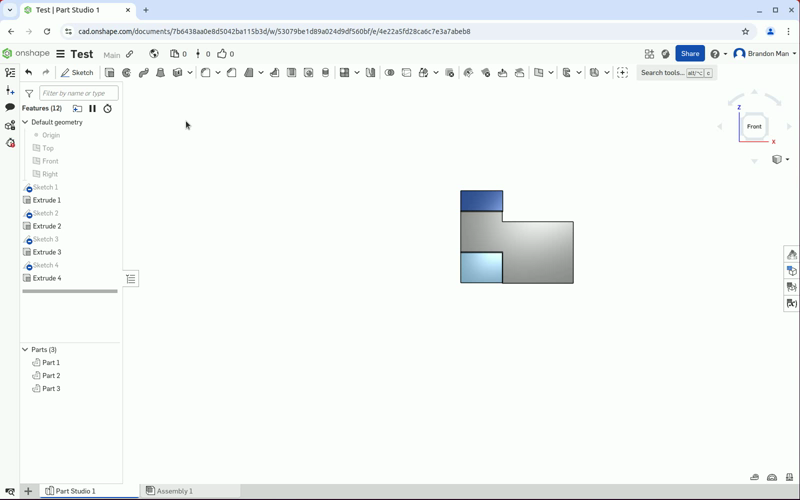
key(shift+h)
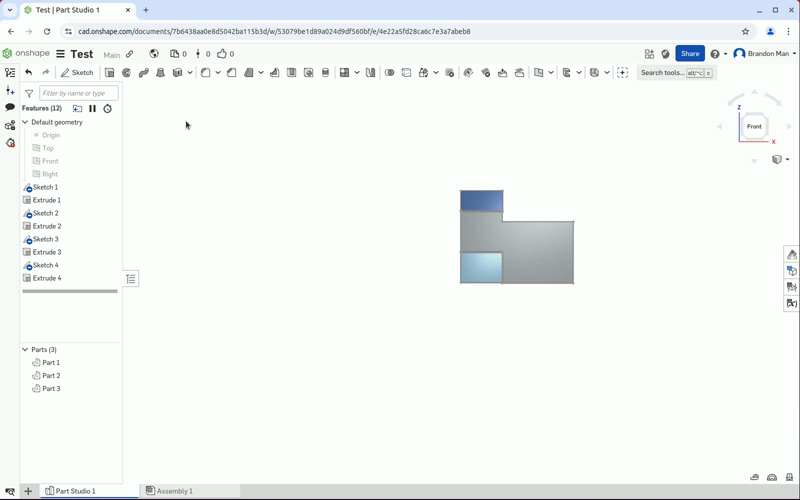
key(shift+h)
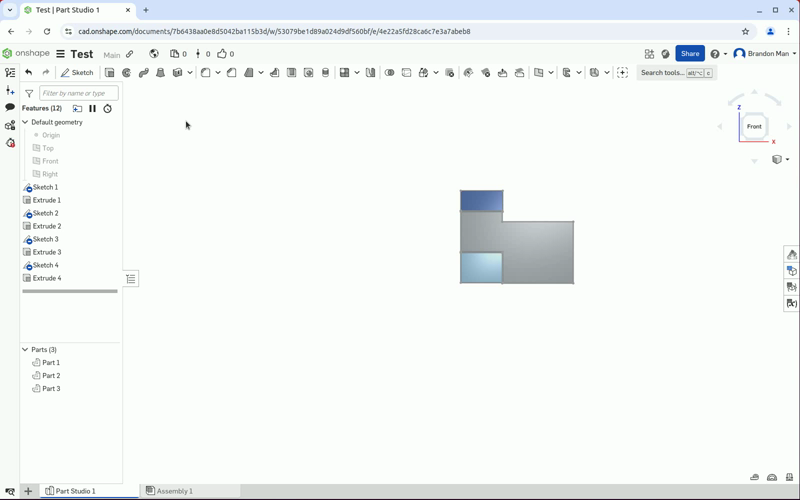
key(shift+7)
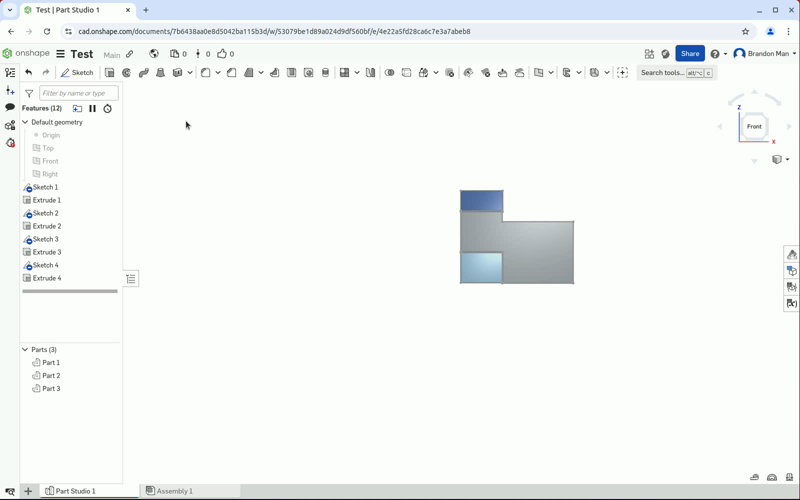
key(left, 2)
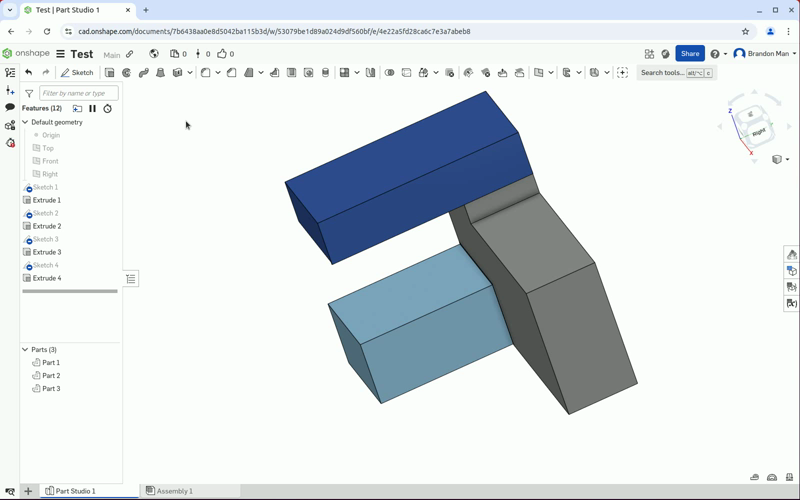
key(down, 2)
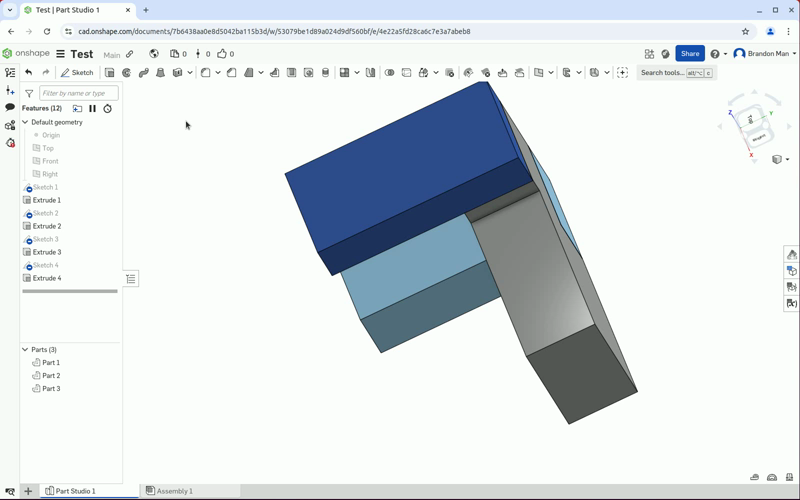
key(up, 2)
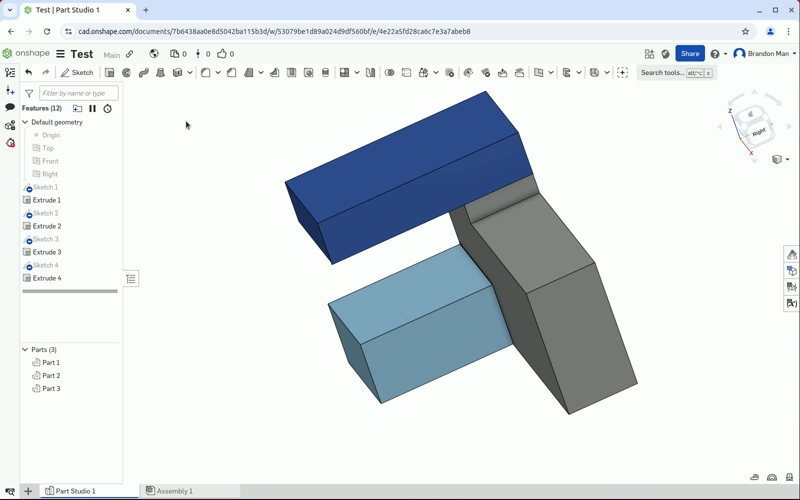
key(right, 2)
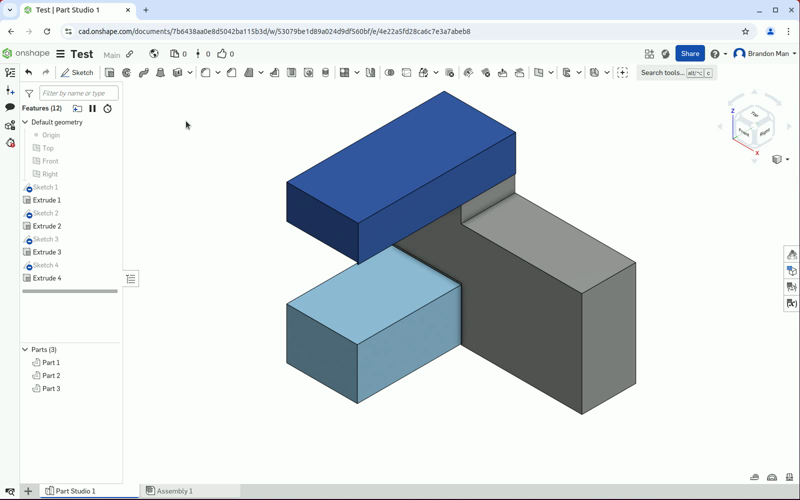
mouse_move(73, 189)
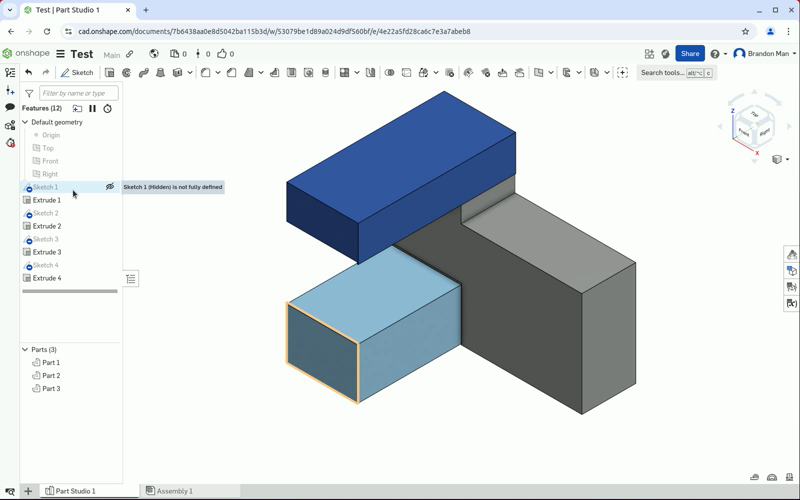
click(73, 189)